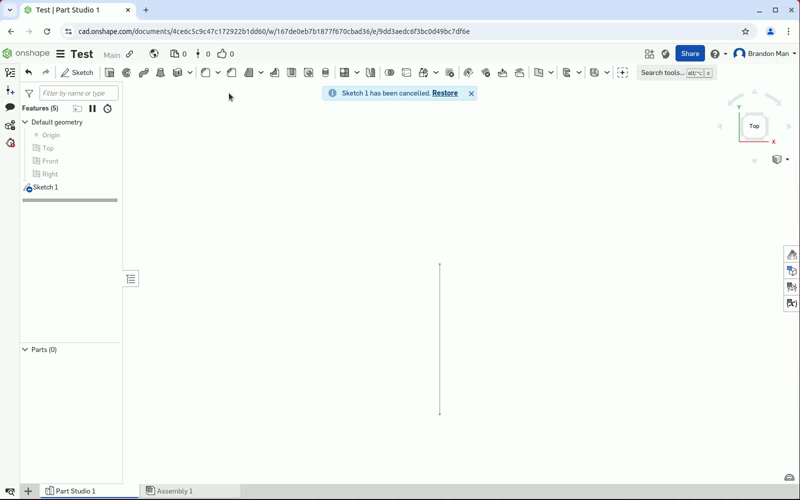
key(shift+h)
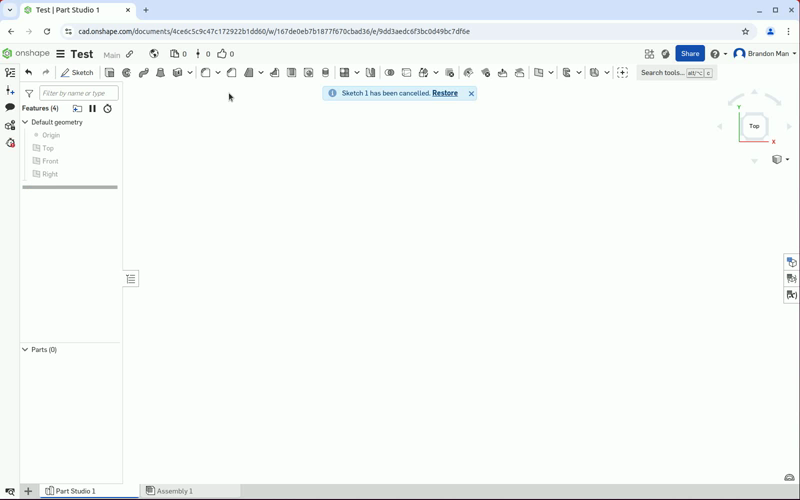
mouse_move(73, 352)
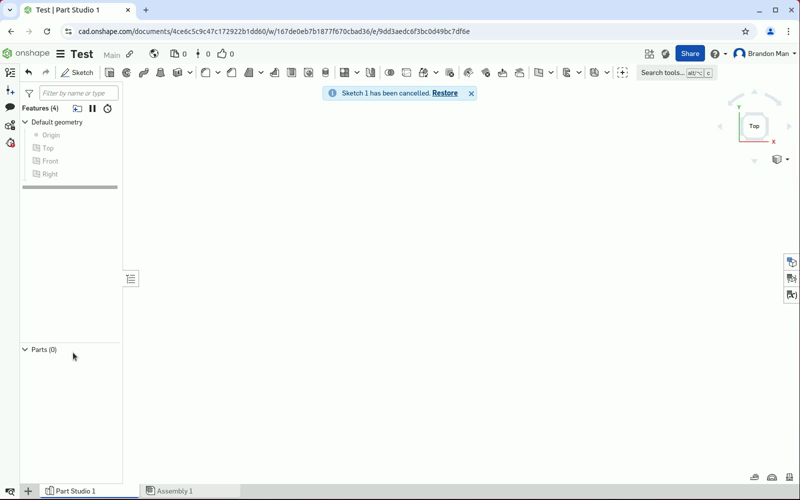
key(y)
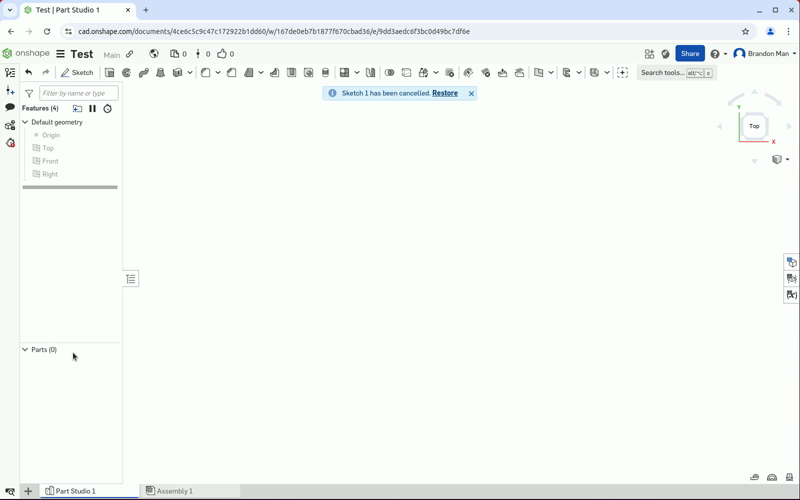
key(shift+p)
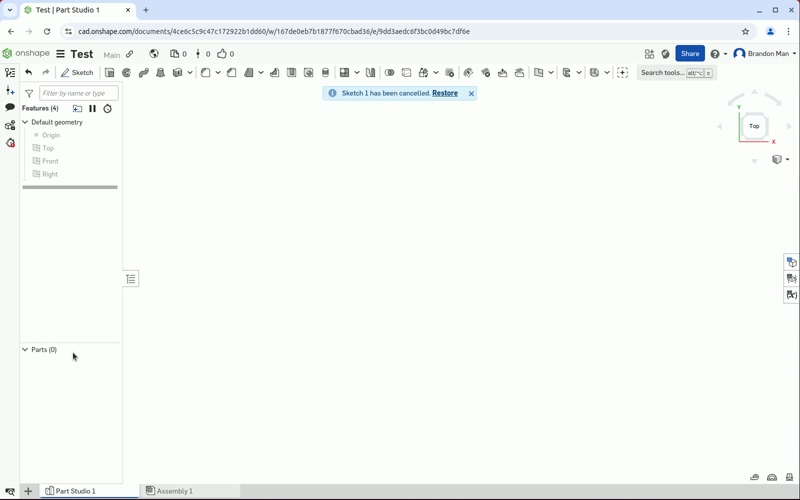
key(space)
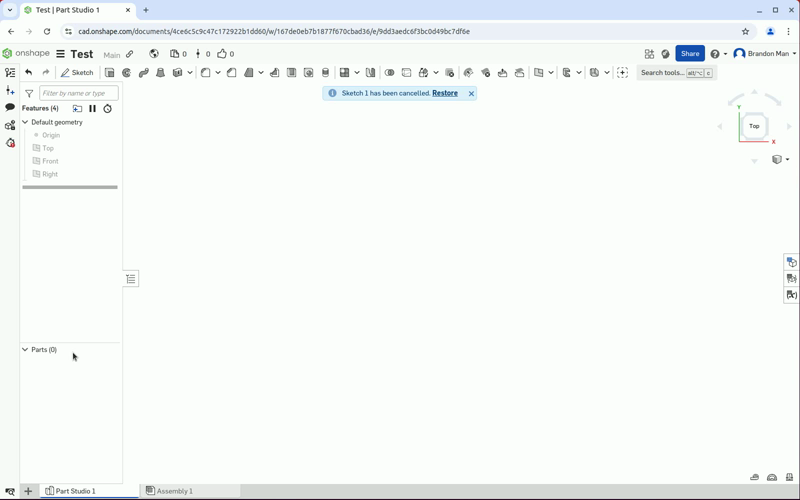
key_down(shift)
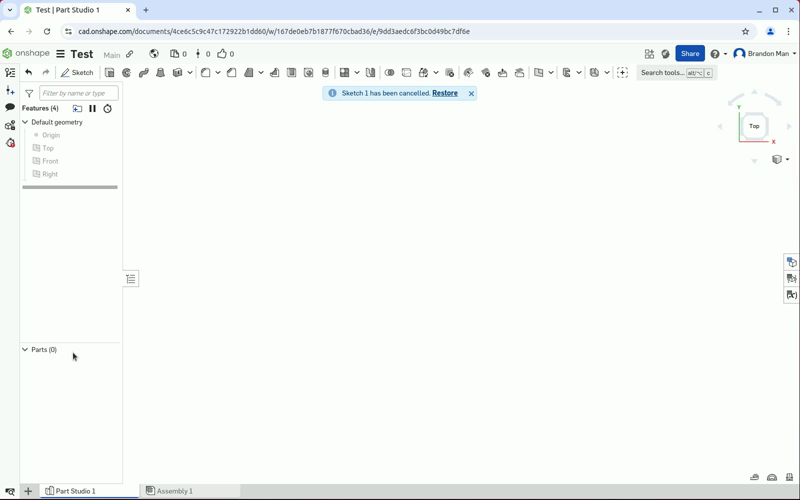
key(up)
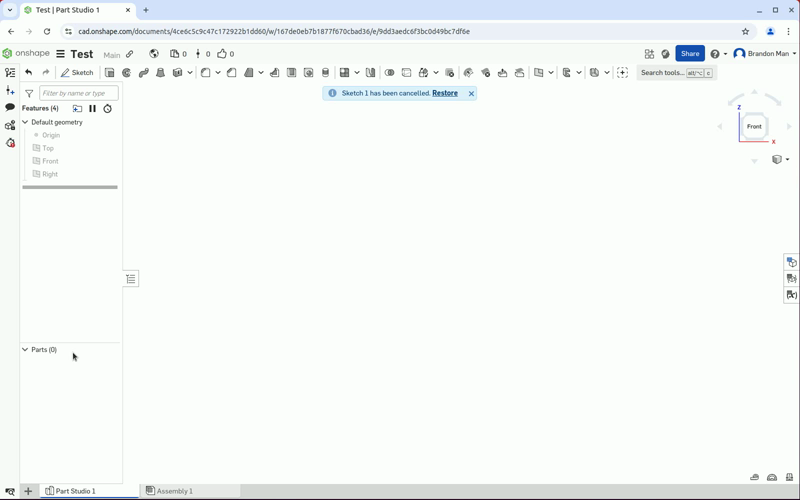
key_up(shift)
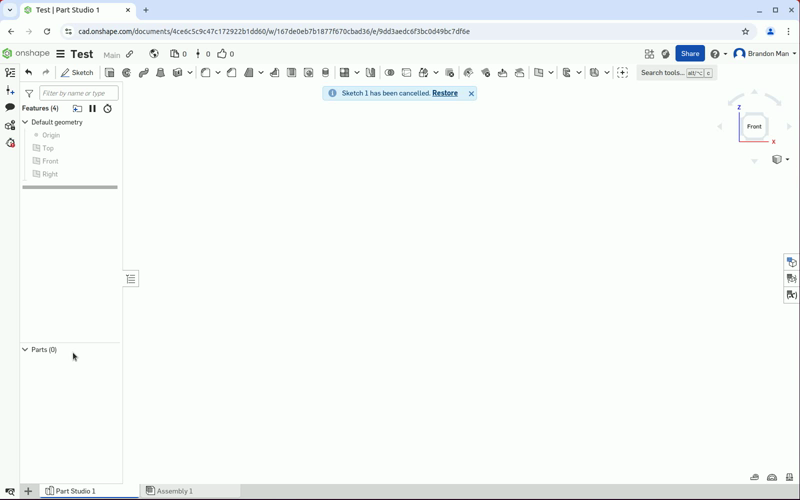
mouse_move(73, 352)
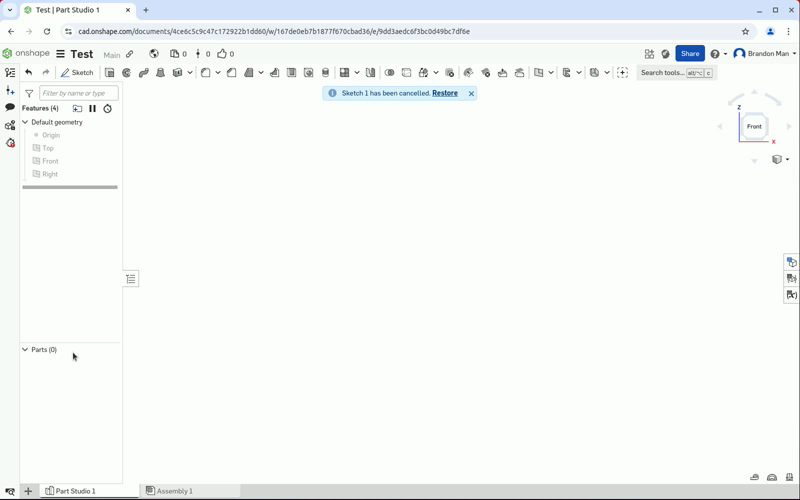
key(shift+y)
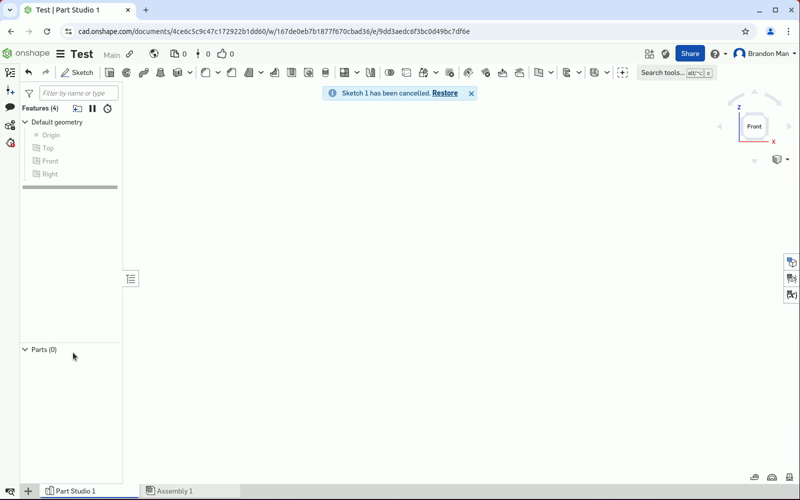
key(shift+s)
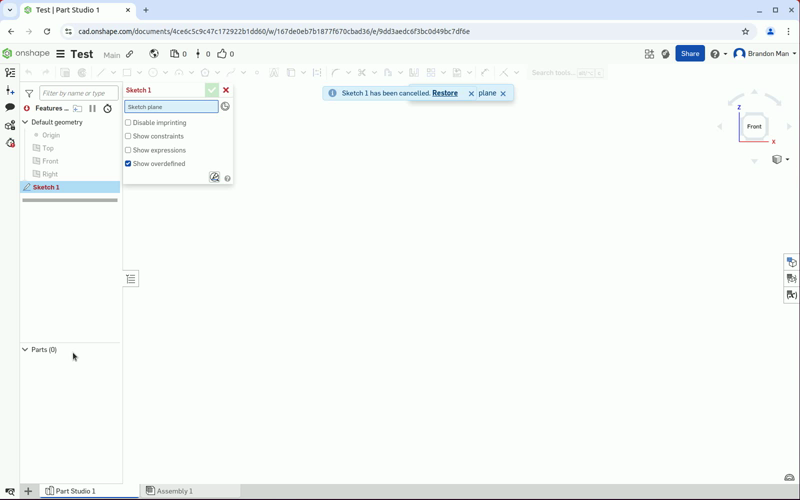
mouse_move(73, 163)
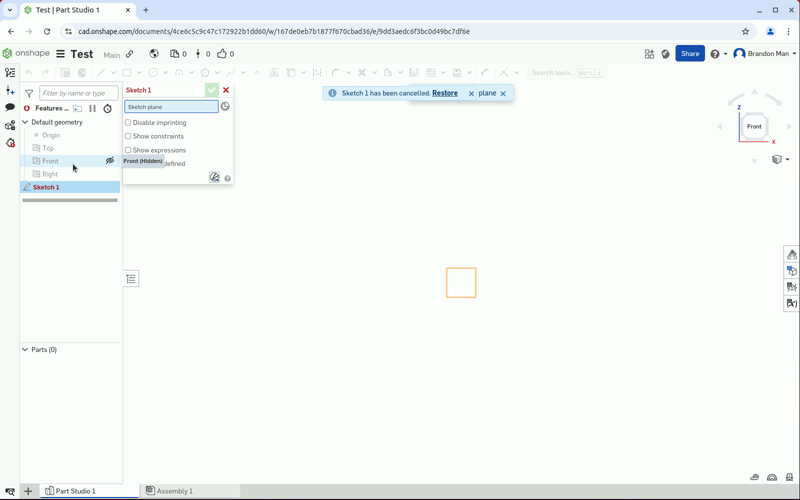
click(73, 163)
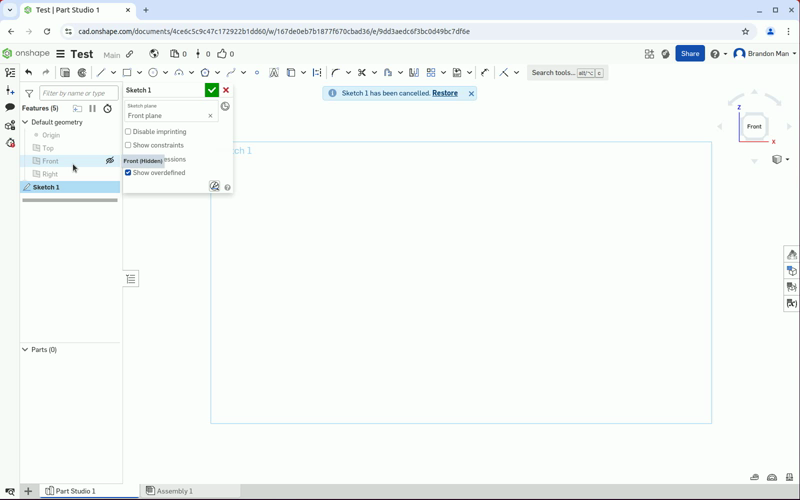
mouse_move(73, 352)
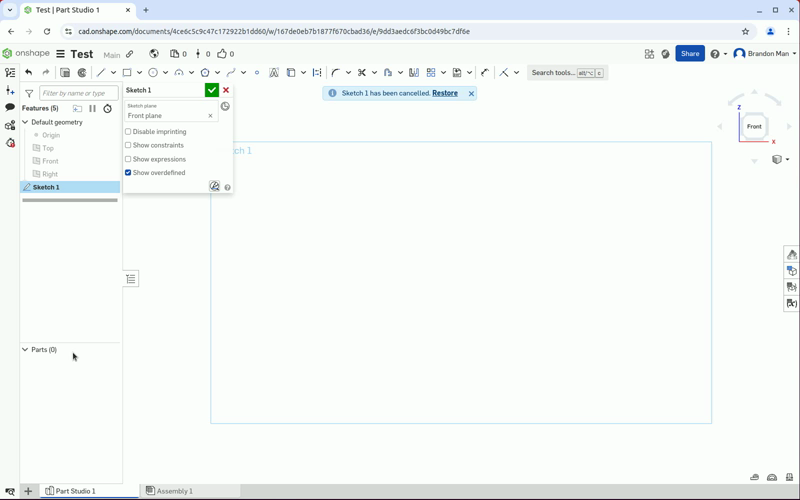
key(y)
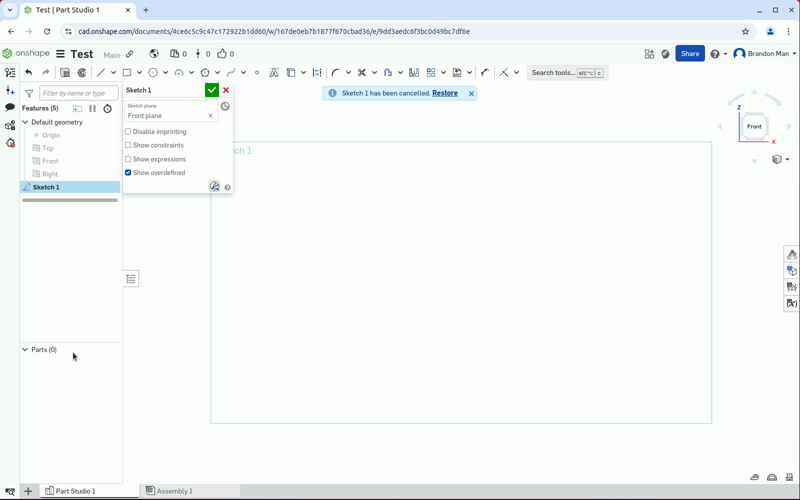
key(l)
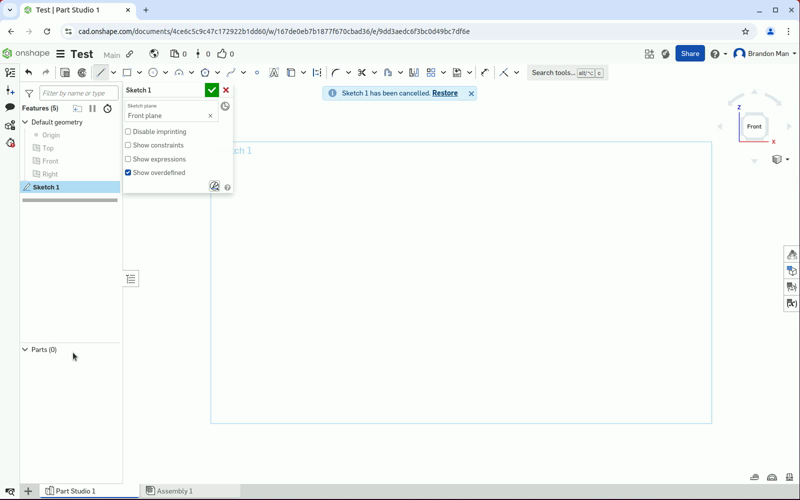
key_down(shift)
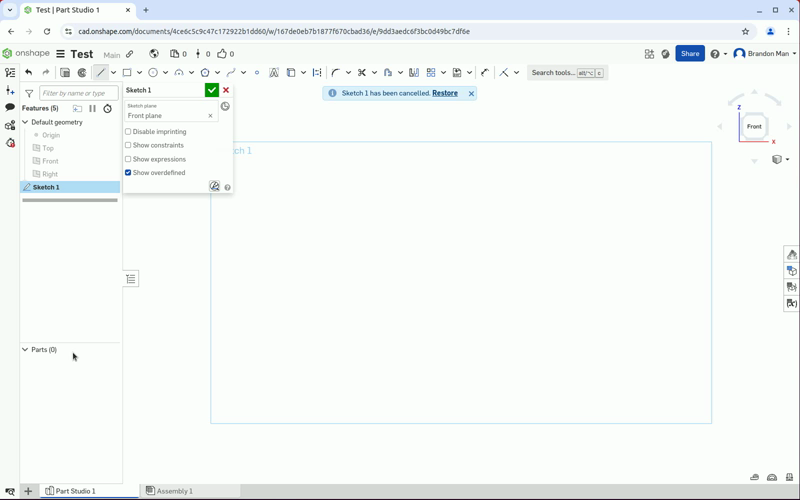
mouse_move(348, 282)
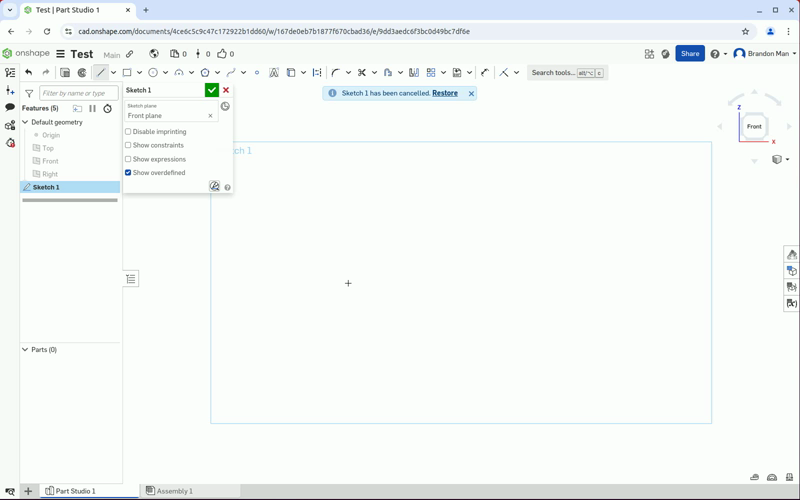
click(348, 282)
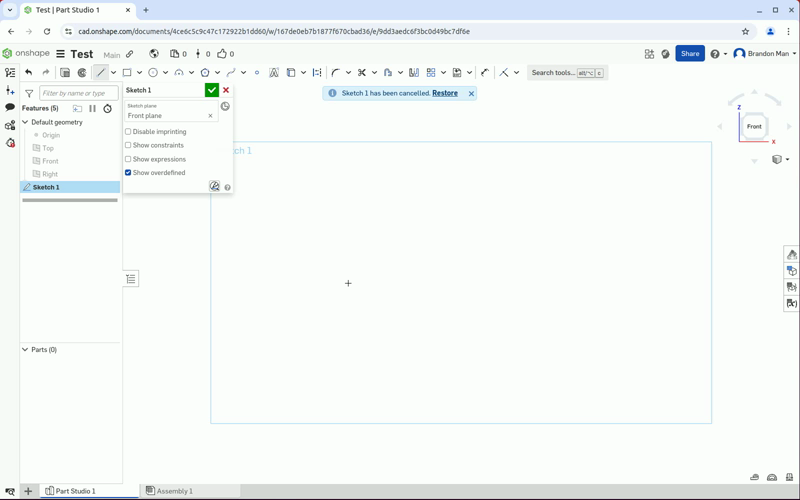
key_up(shift)
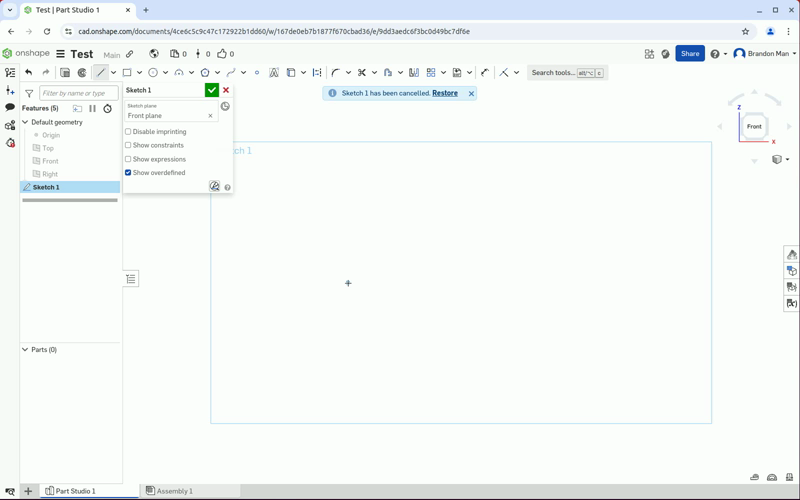
key_down(shift)
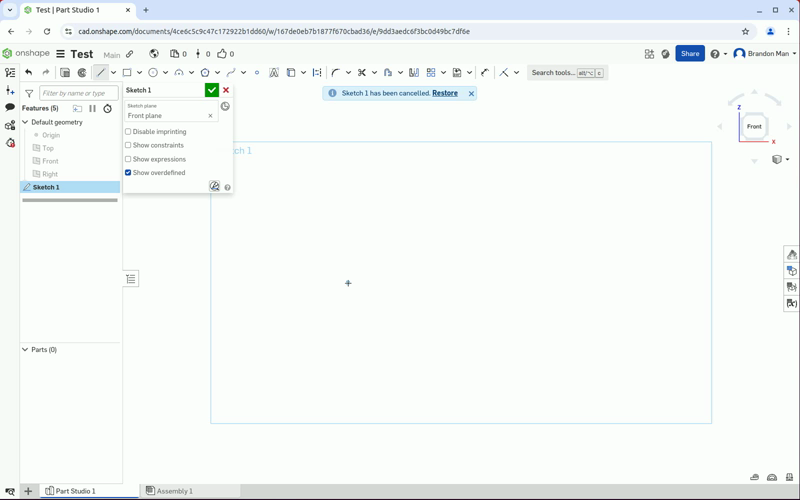
mouse_move(460, 282)
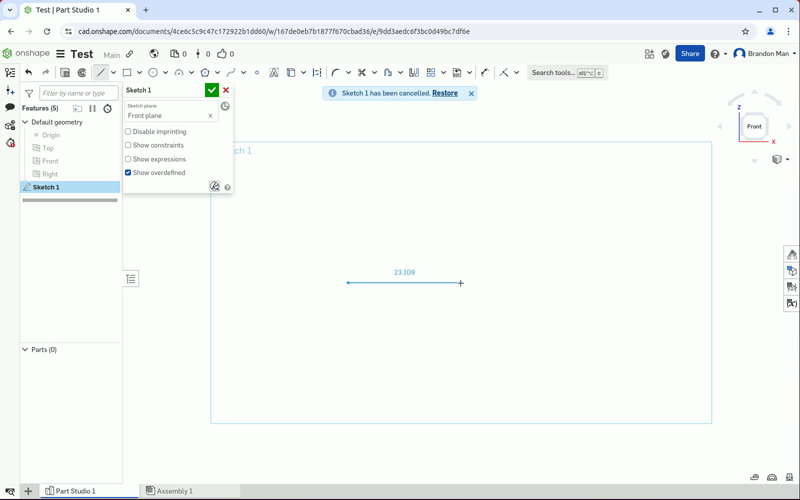
click(460, 282)
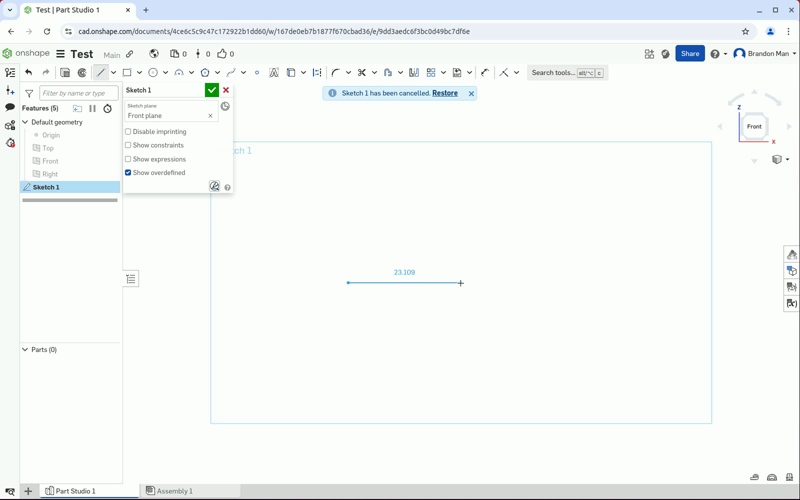
key_up(shift)
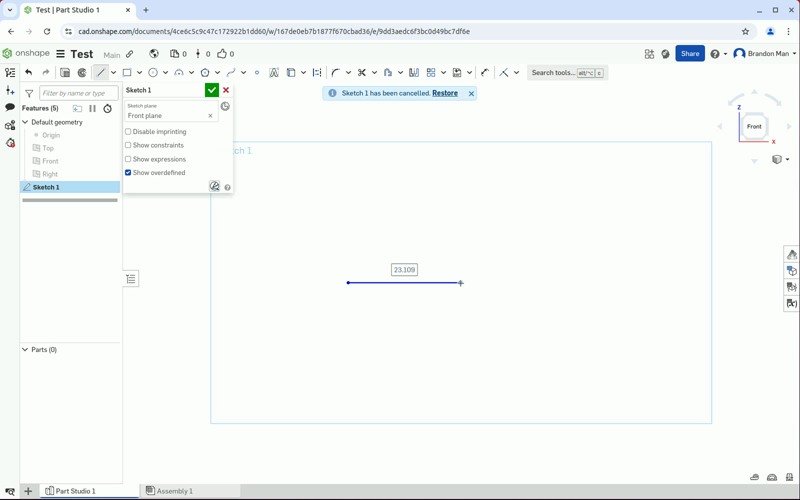
key_down(shift)
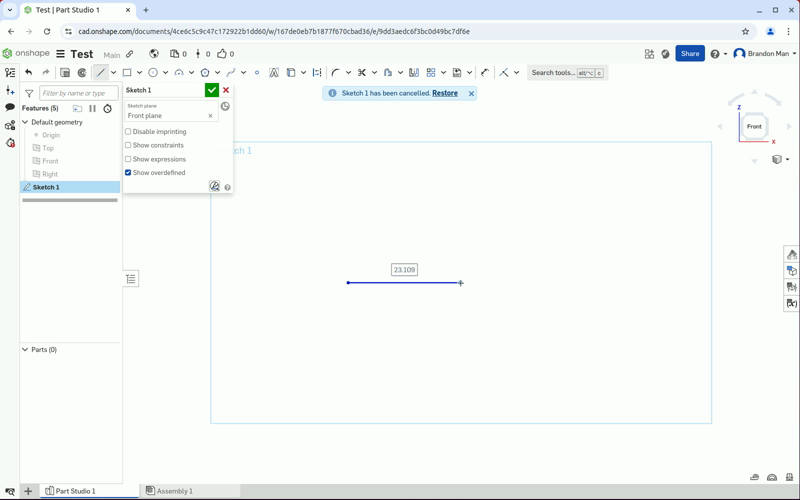
mouse_move(490, 282)
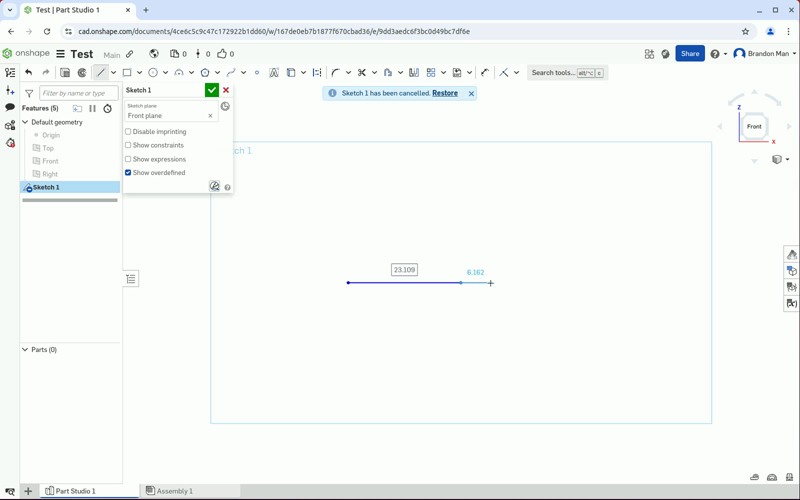
mouse_move(460, 268)
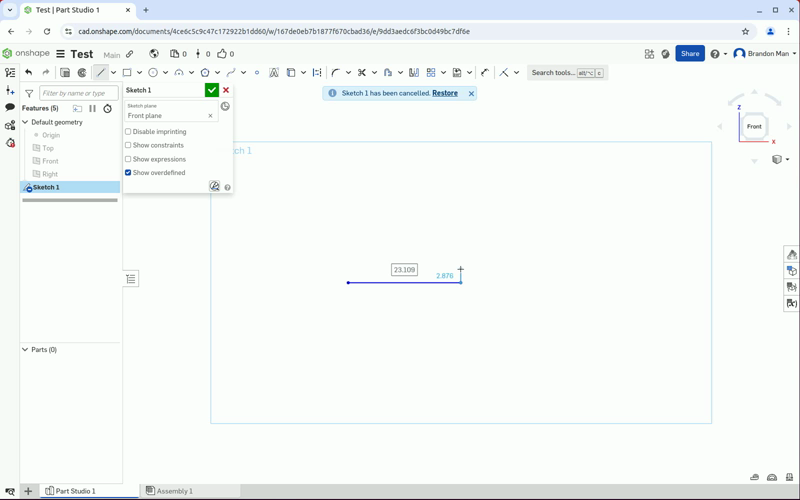
click(460, 268)
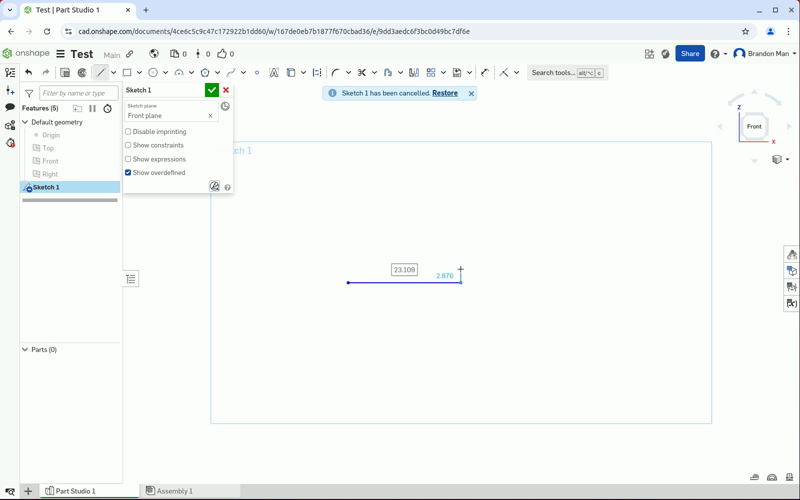
key_up(shift)
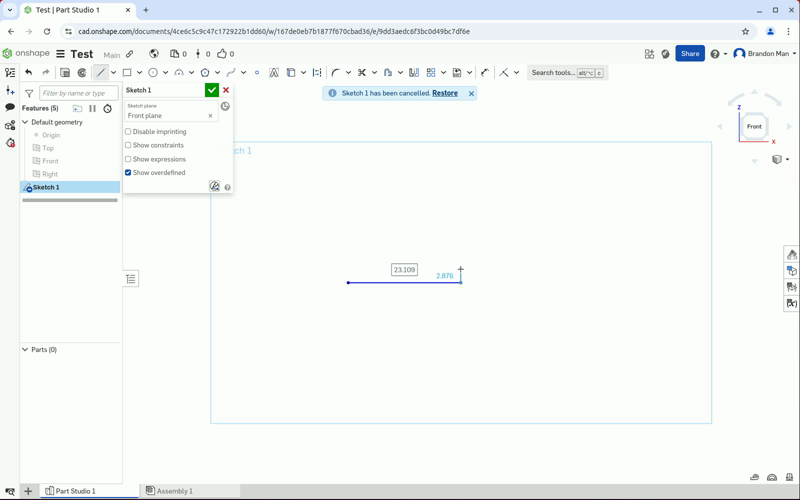
key_down(shift)
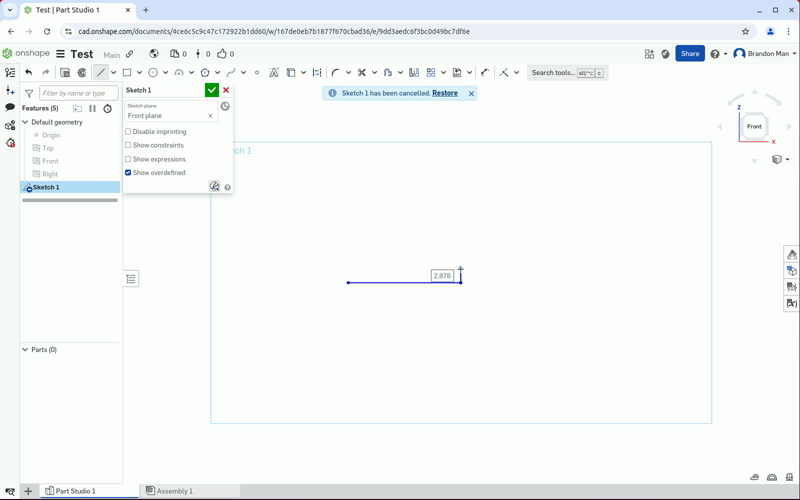
mouse_move(348, 268)
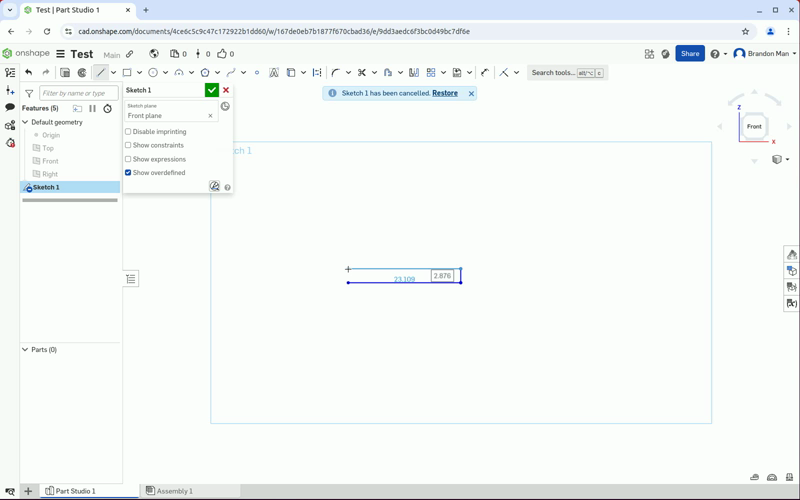
click(348, 268)
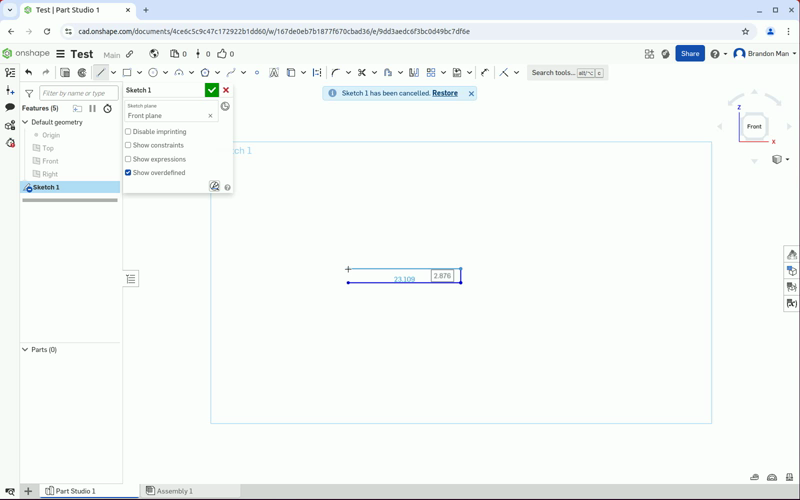
key_up(shift)
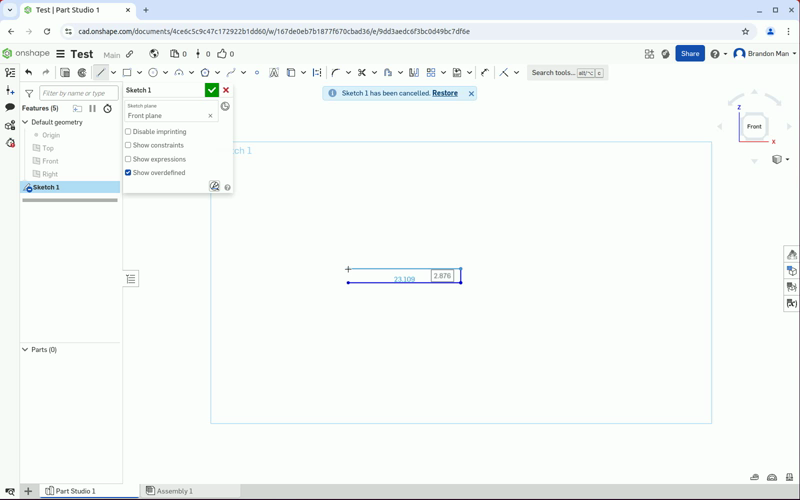
mouse_move(378, 268)
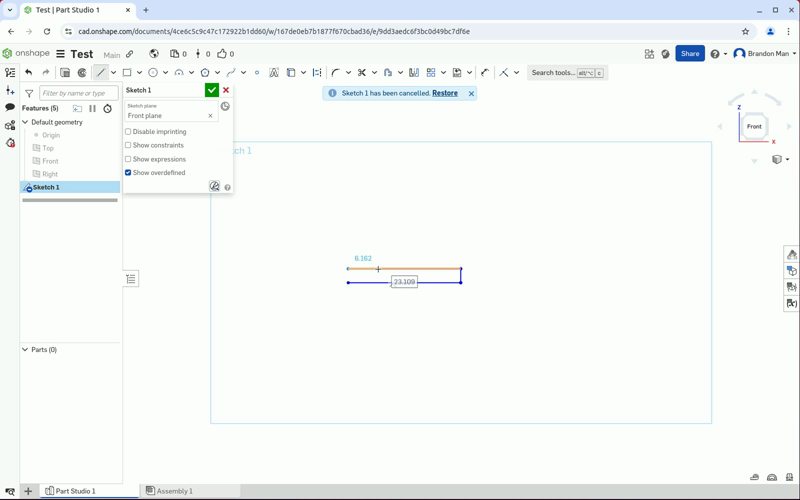
key_down(shift)
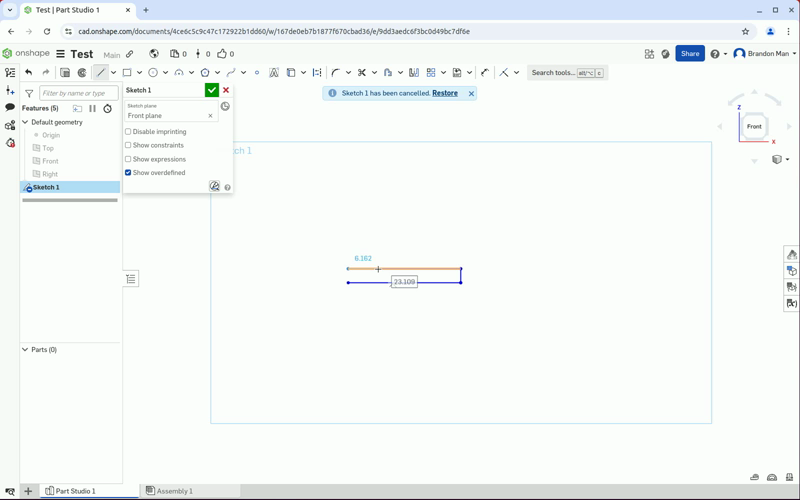
mouse_move(348, 282)
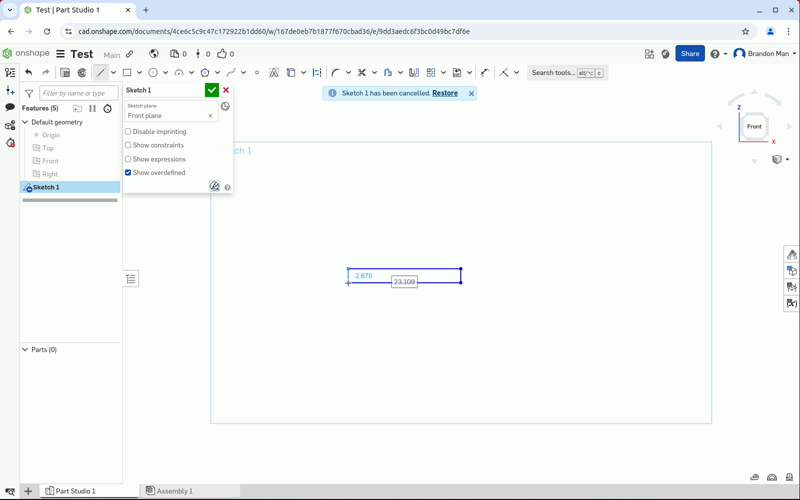
key_up(shift)
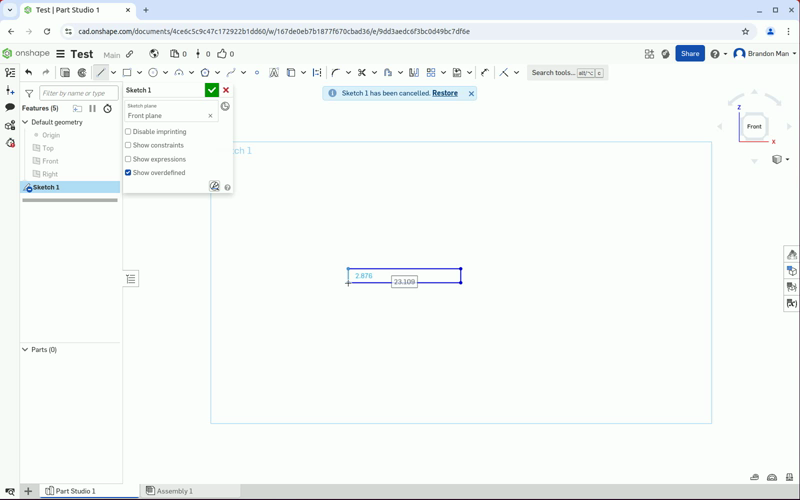
click(348, 282)
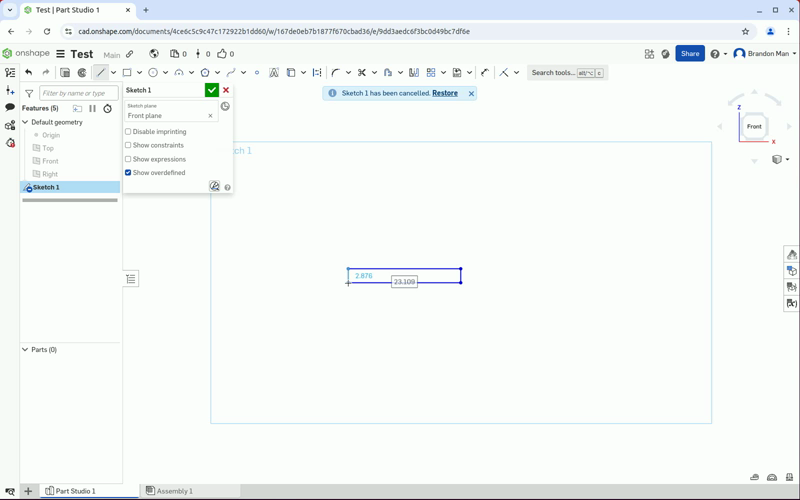
key(esc)
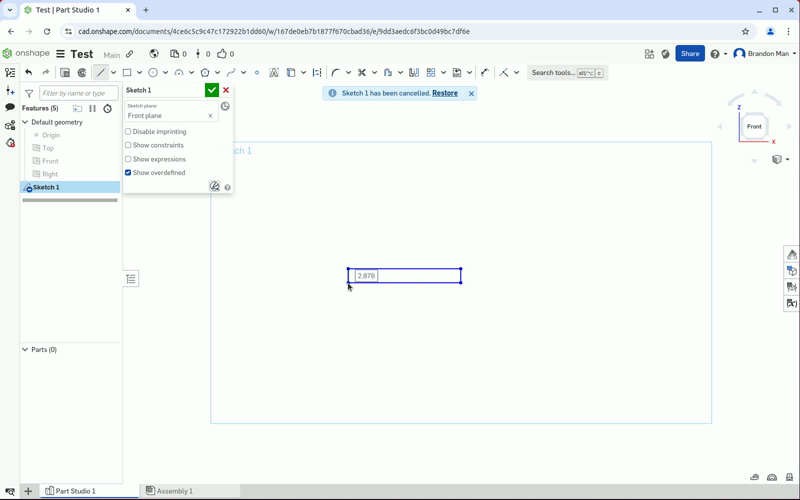
mouse_move(351, 280)
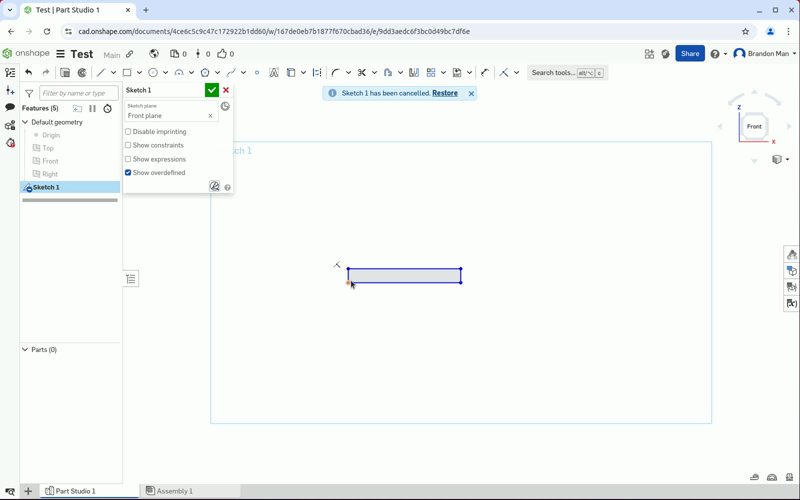
scroll(6)
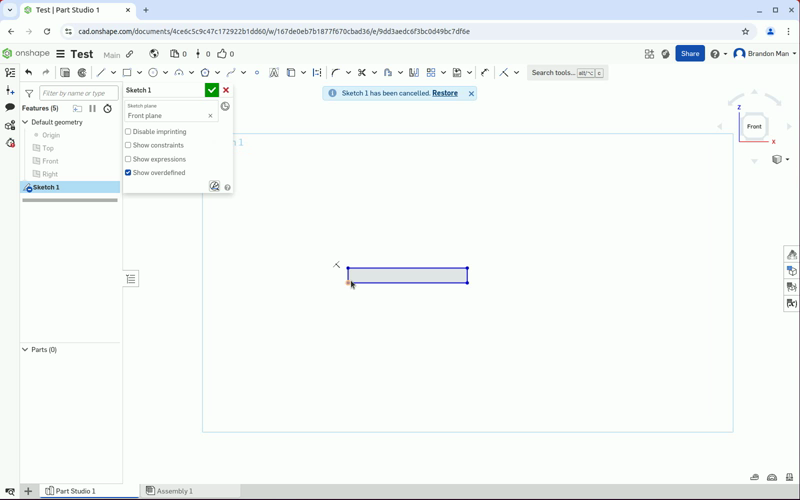
scroll(6)
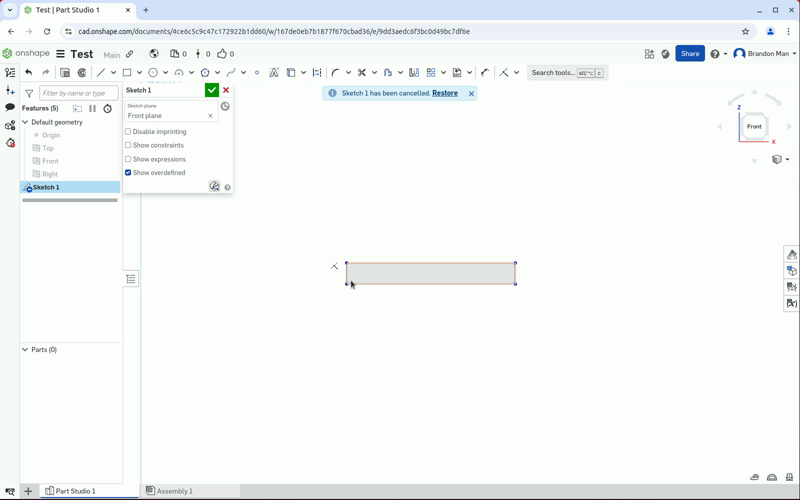
scroll(6)
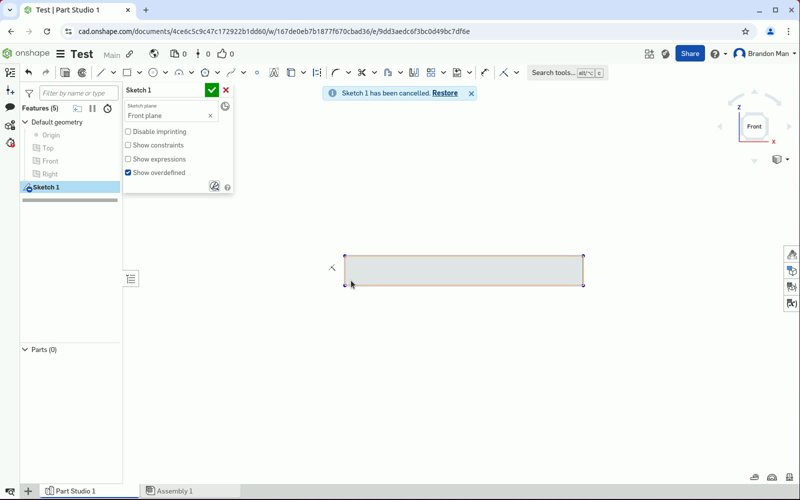
scroll(6)
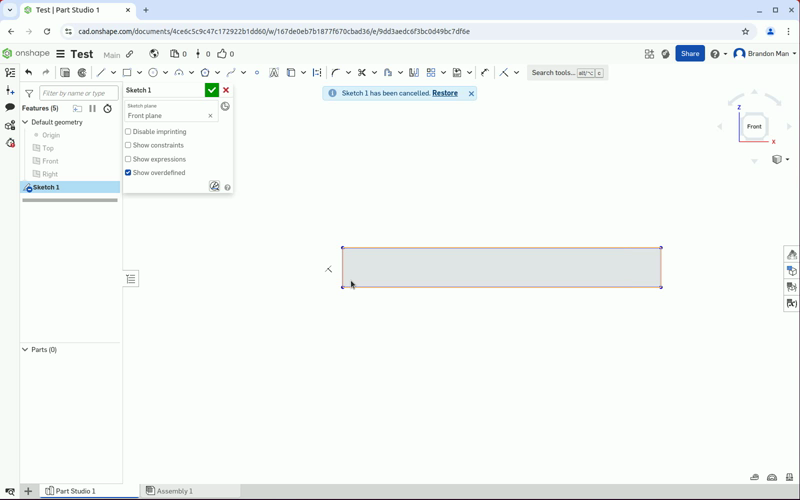
scroll(6)
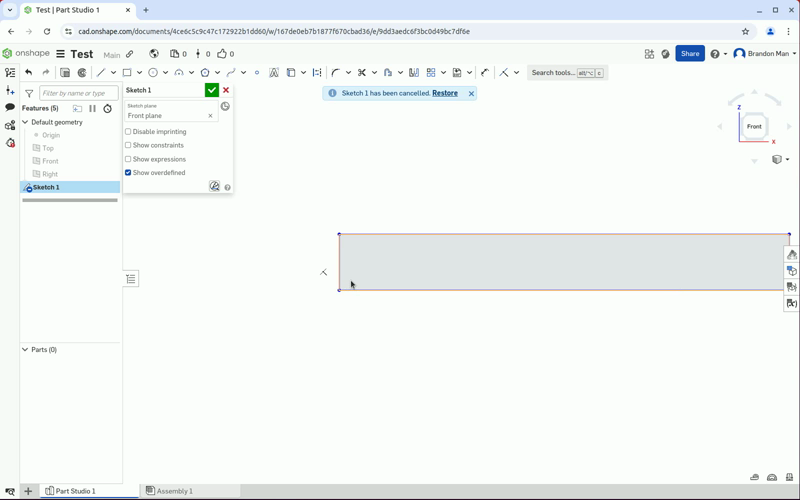
scroll(6)
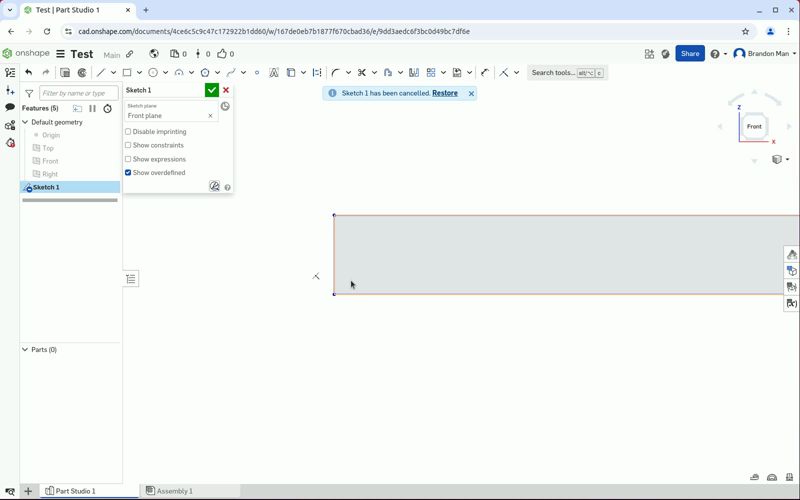
scroll(6)
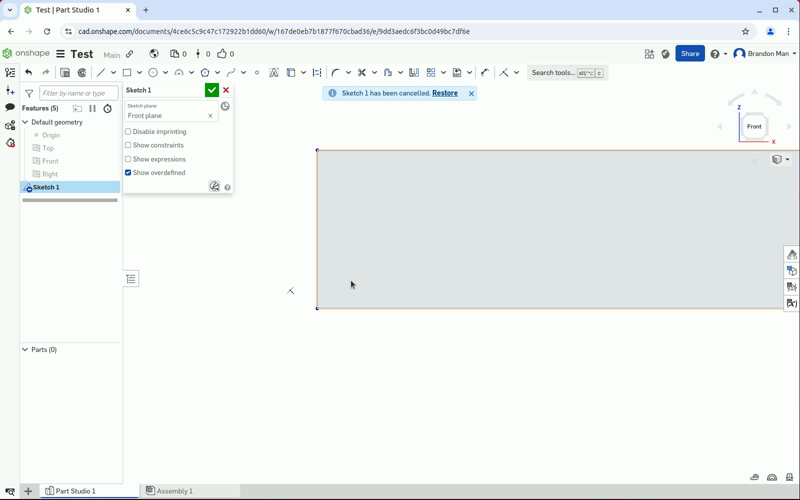
click(351, 280)
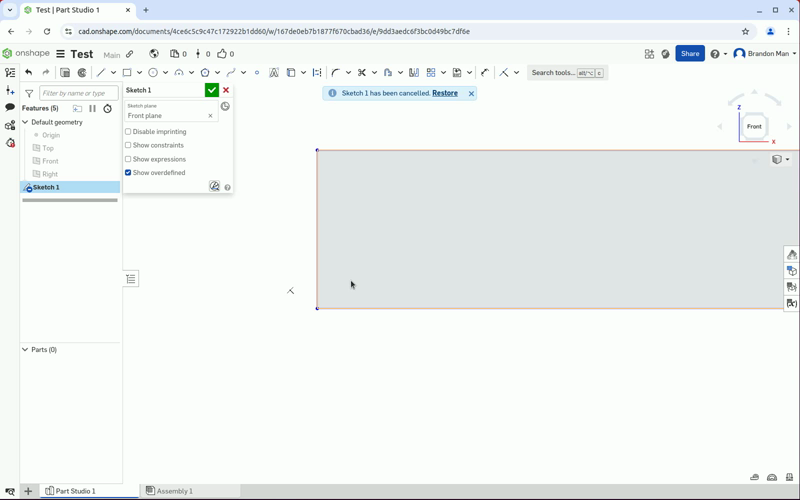
scroll(-6)
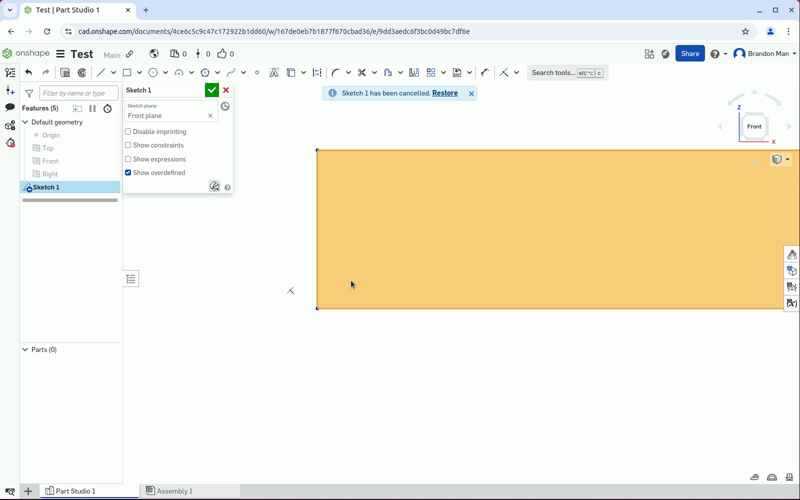
scroll(-6)
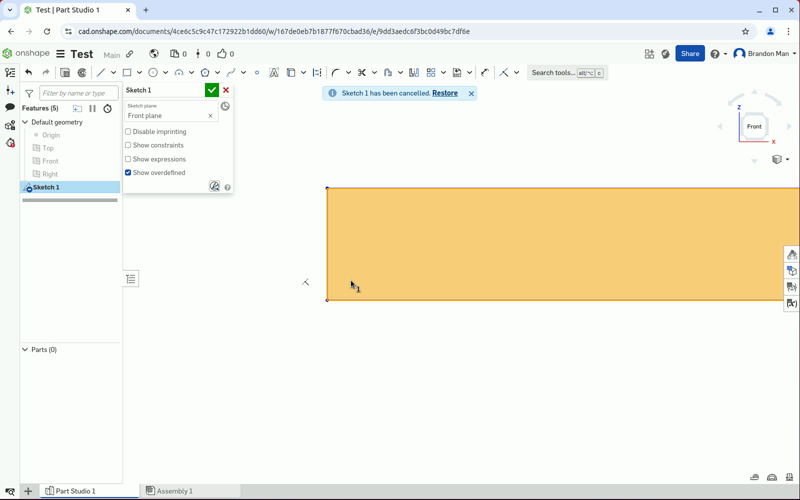
scroll(-6)
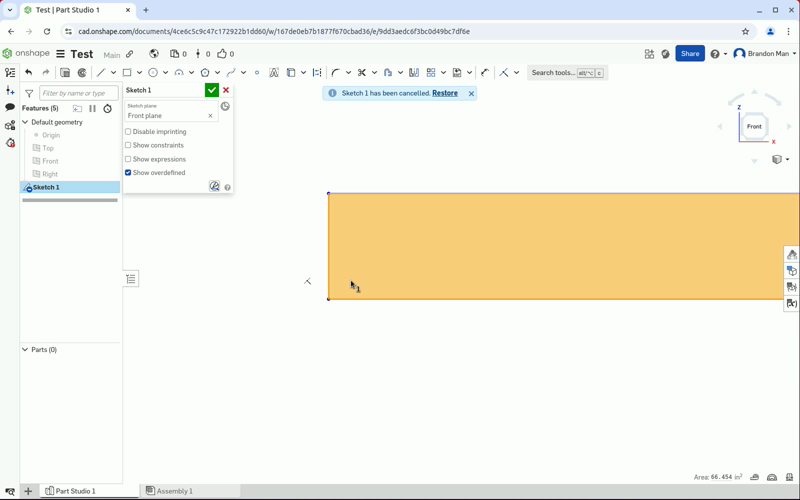
scroll(-6)
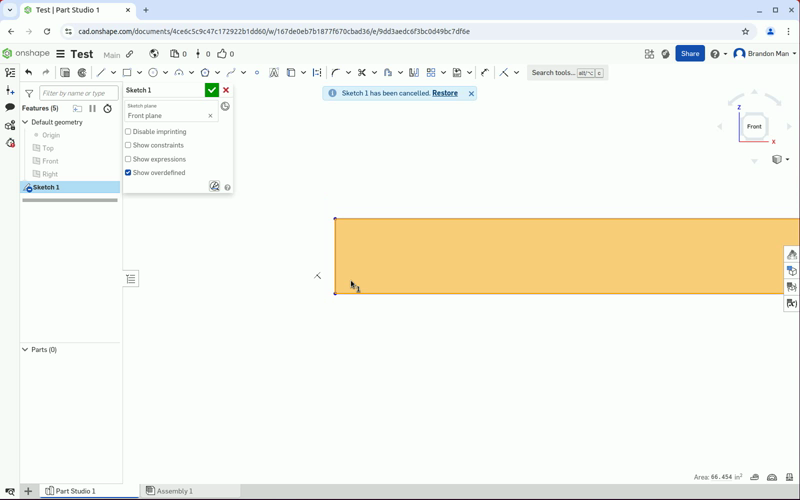
scroll(-6)
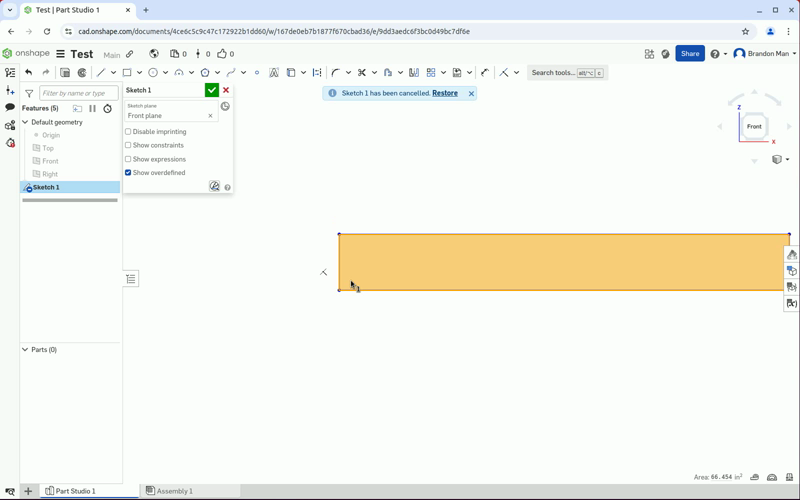
scroll(-6)
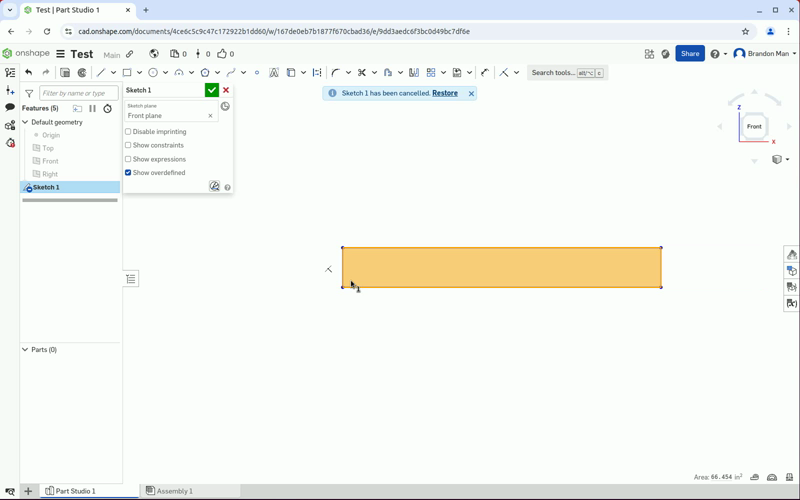
scroll(-6)
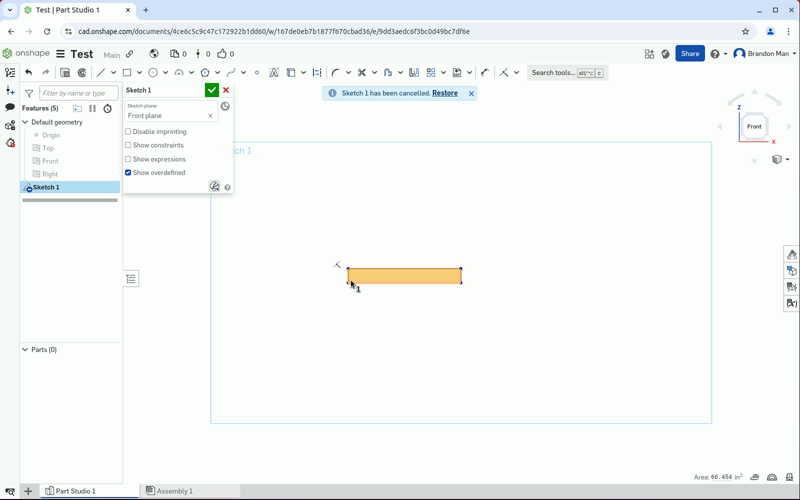
mouse_move(73, 352)
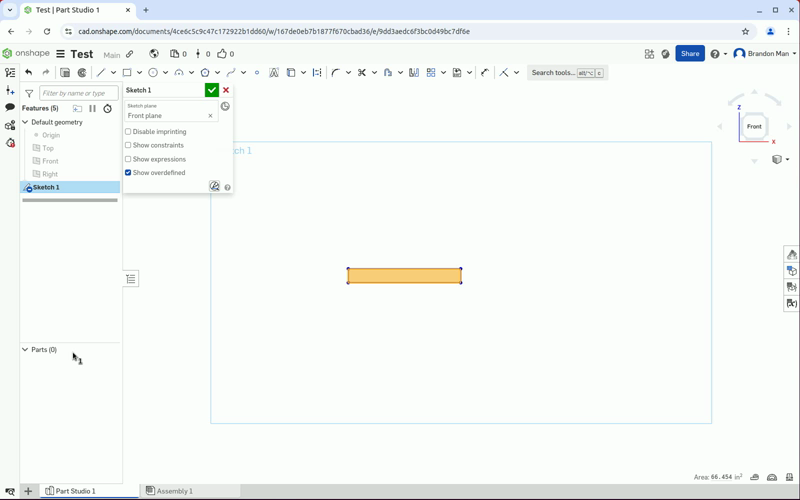
key(shift+y)
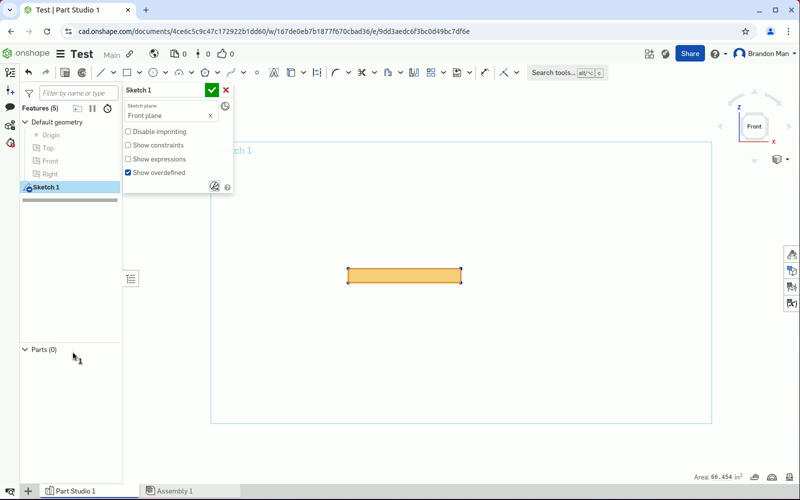
key(shift+e)
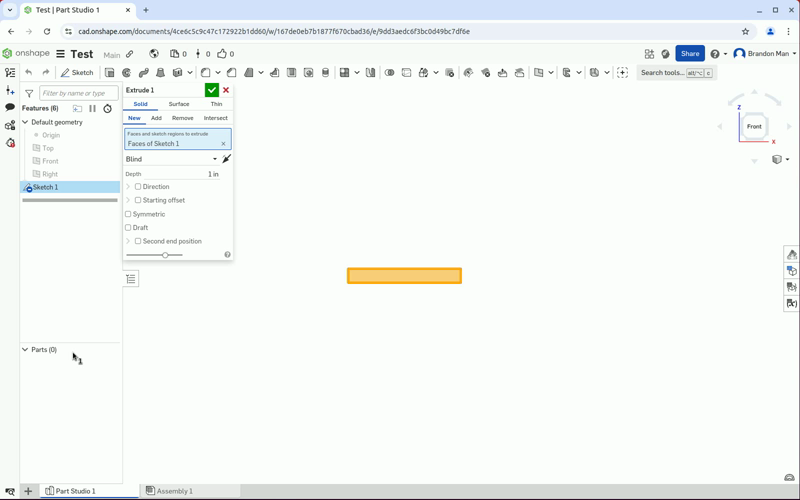
mouse_move(143, 106)
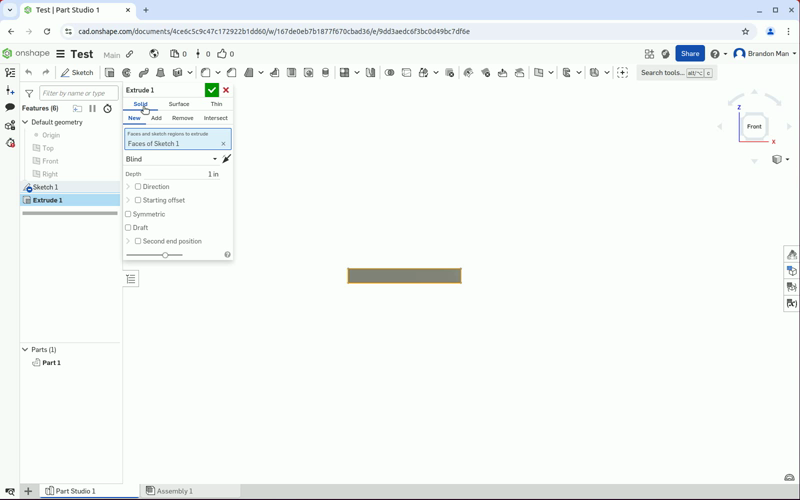
click(143, 106)
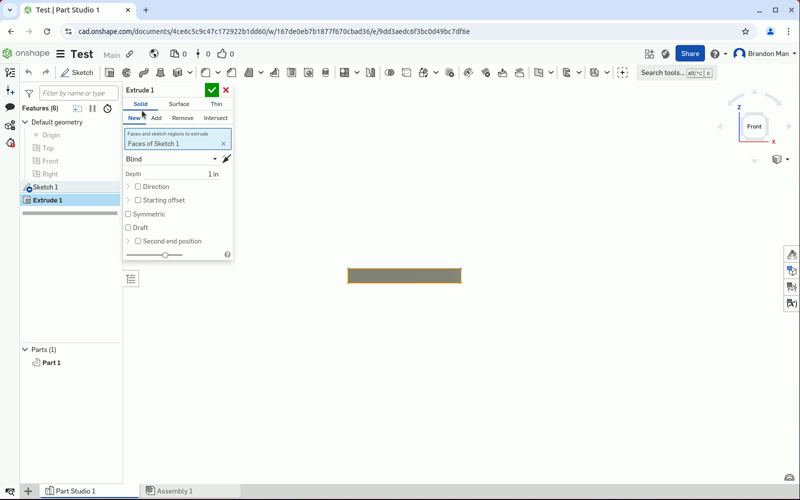
mouse_move(137, 120)
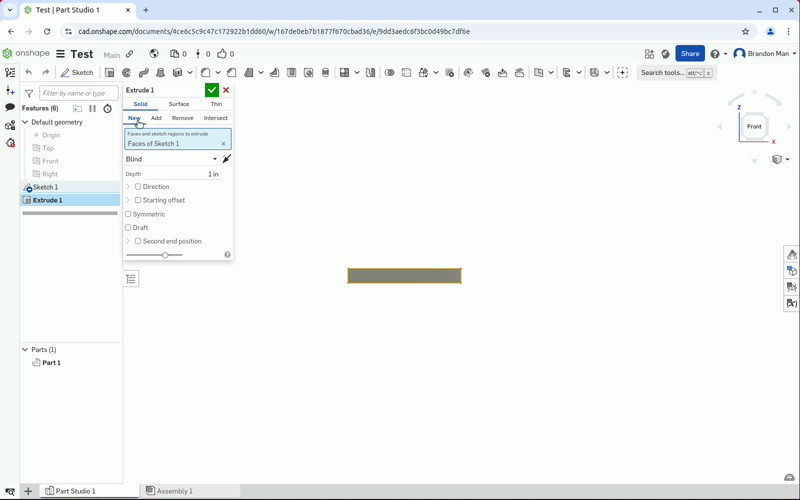
click(137, 120)
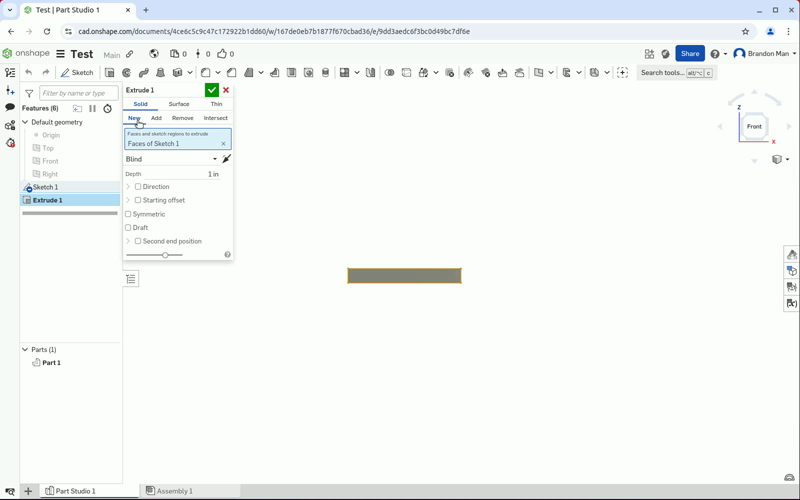
key(tab, 4)
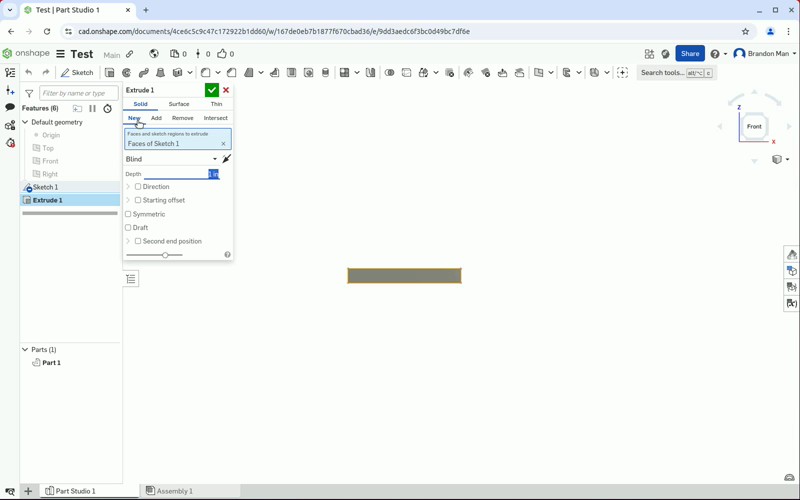
text(11.554)
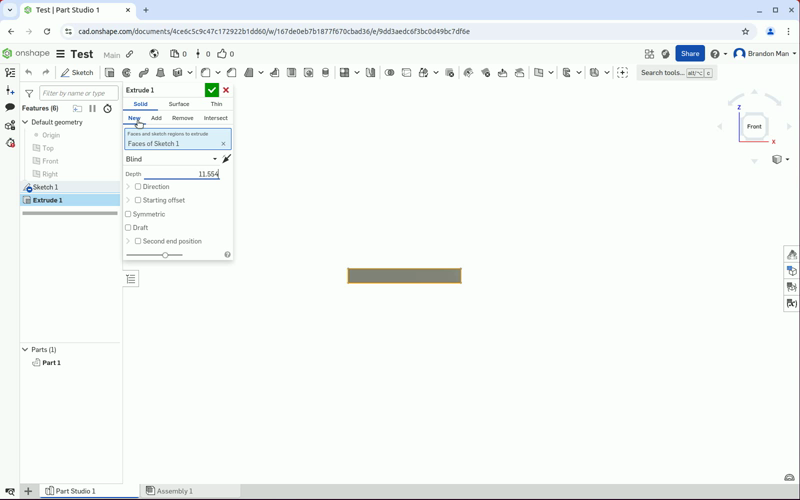
key(enter)
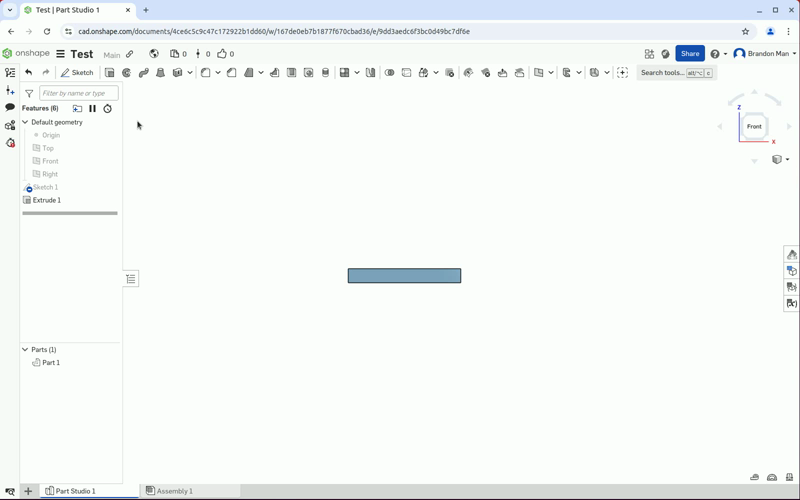
key(shift+h)
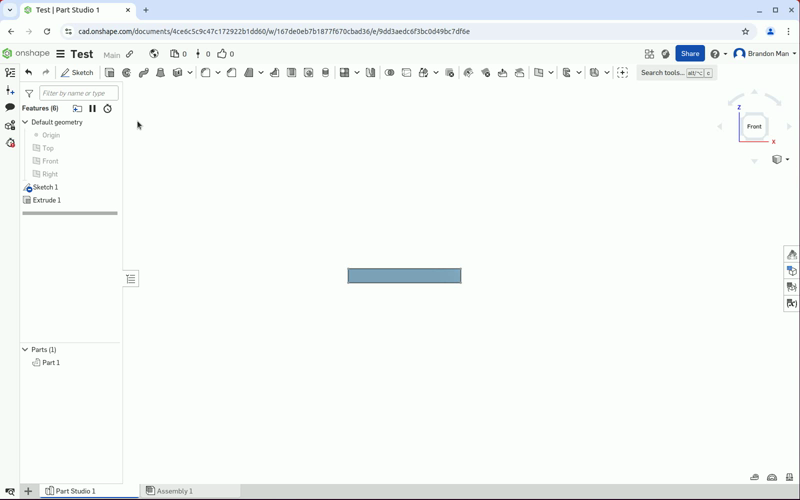
key(shift+h)
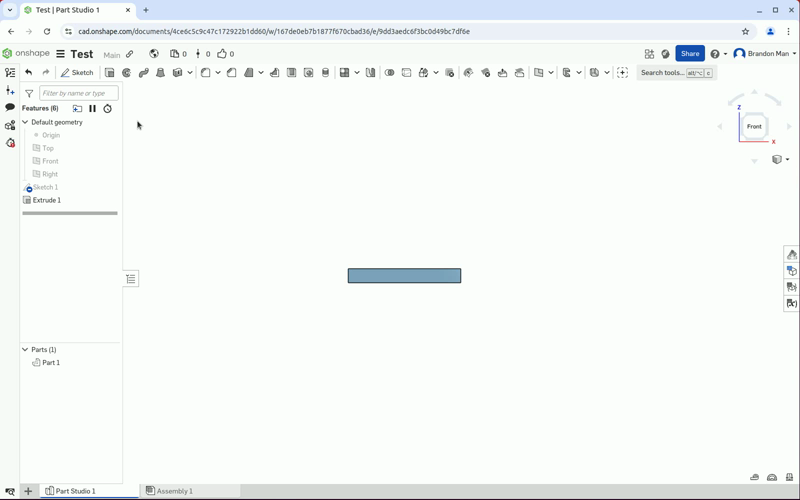
mouse_move(73, 189)
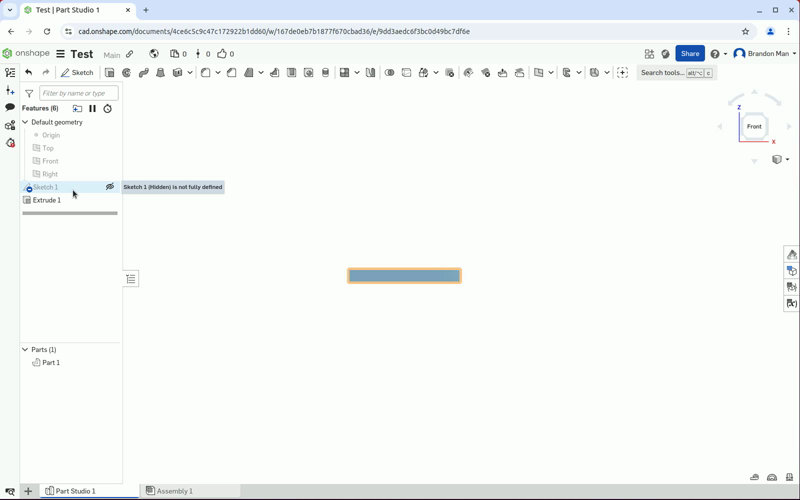
click(73, 189)
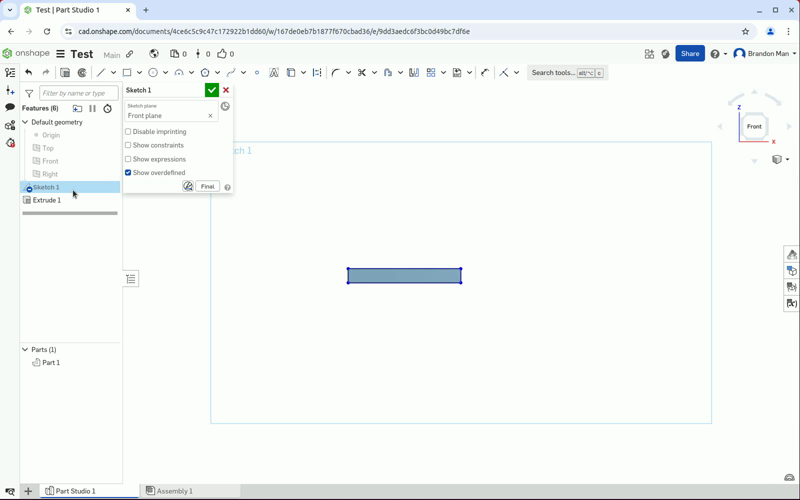
mouse_move(229, 92)
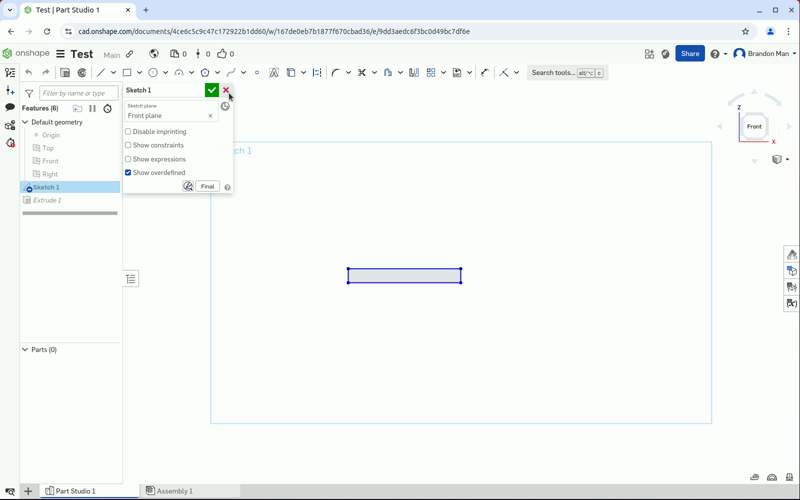
click(229, 92)
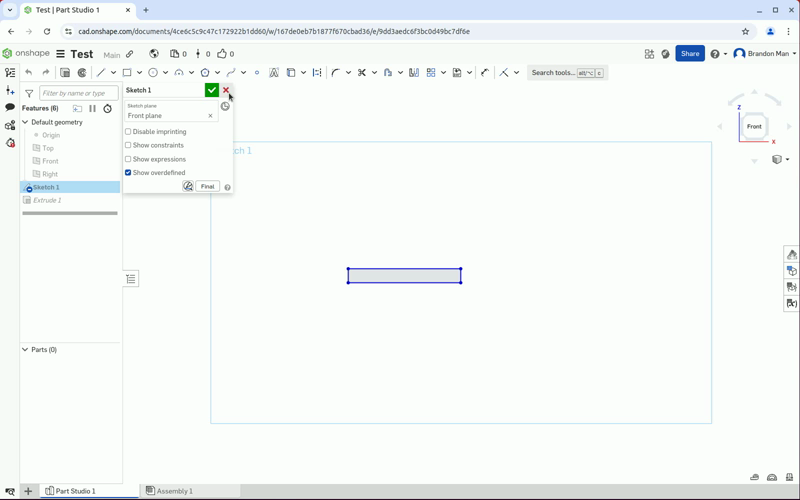
key(shift+s)
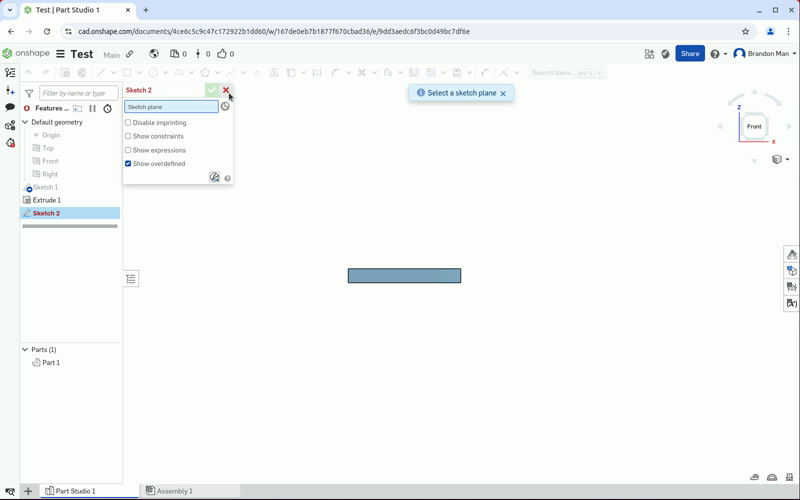
mouse_move(73, 163)
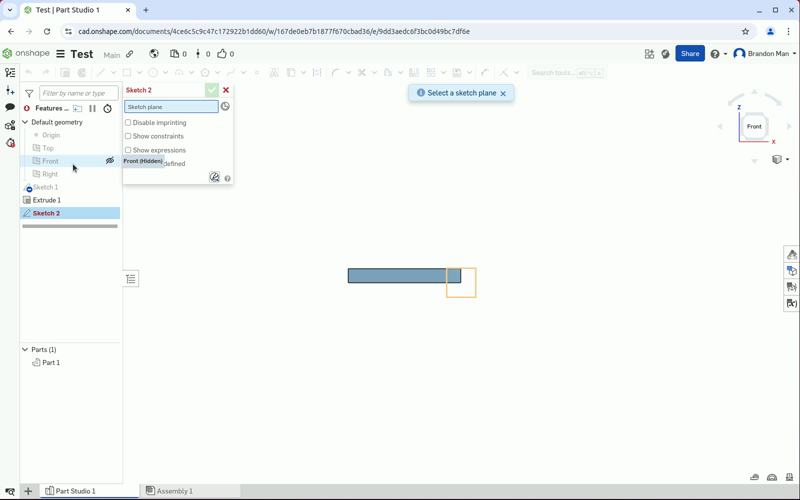
click(73, 163)
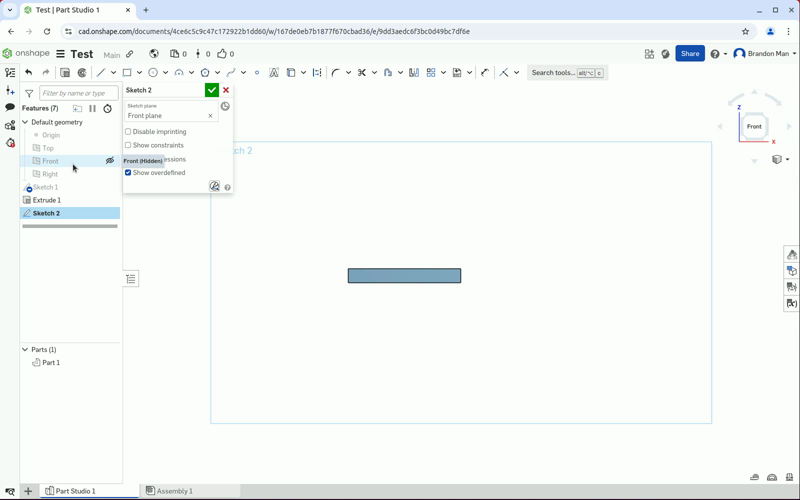
mouse_move(73, 352)
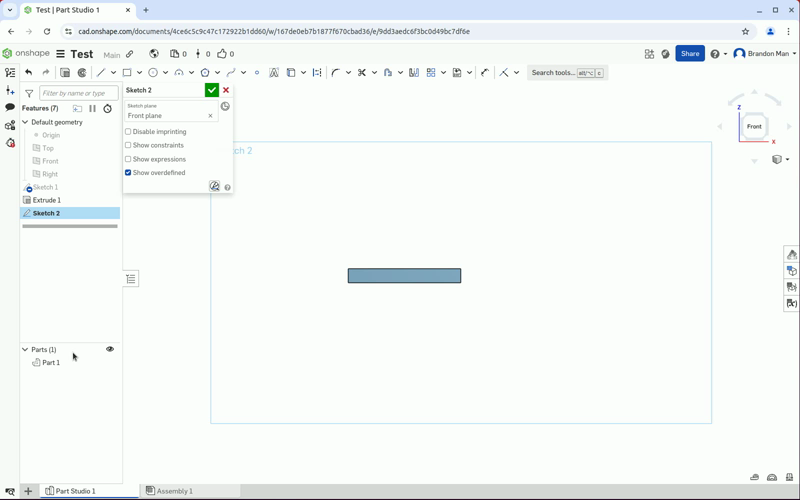
key(y)
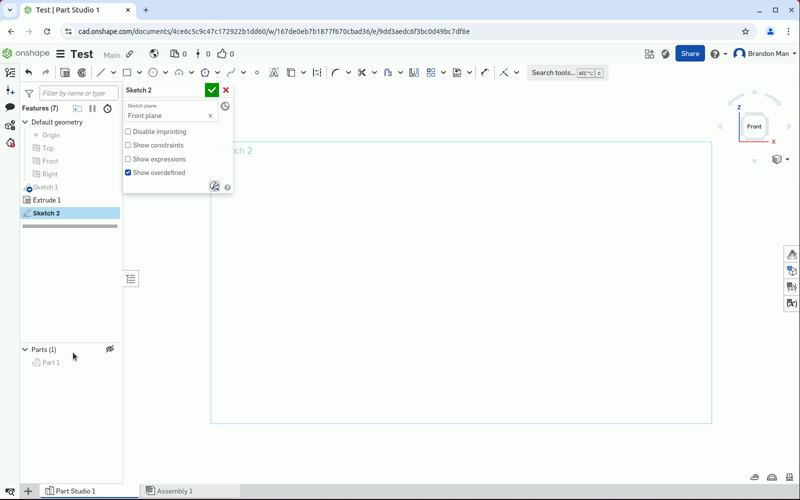
key(l)
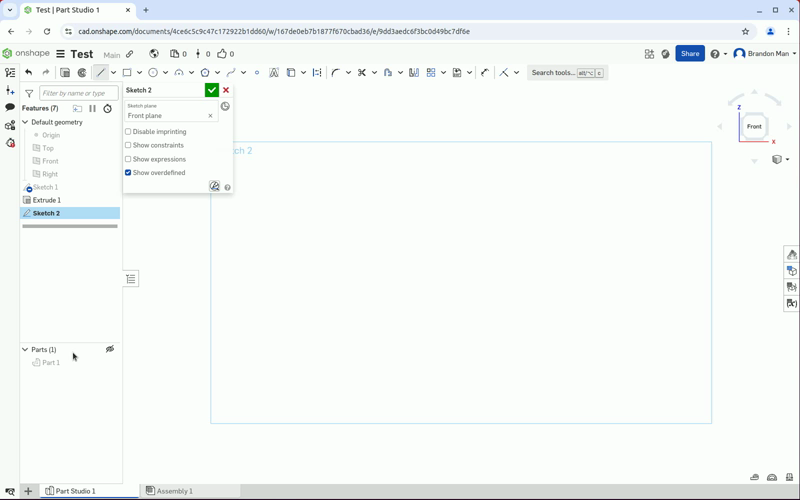
key_down(shift)
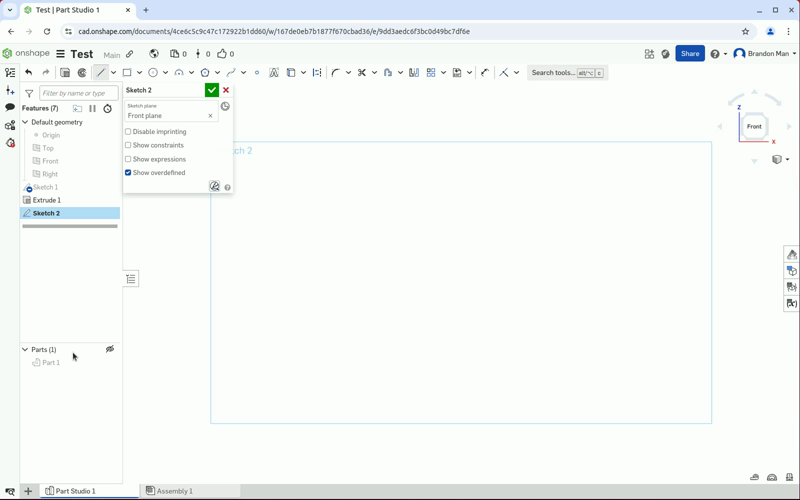
mouse_move(348, 282)
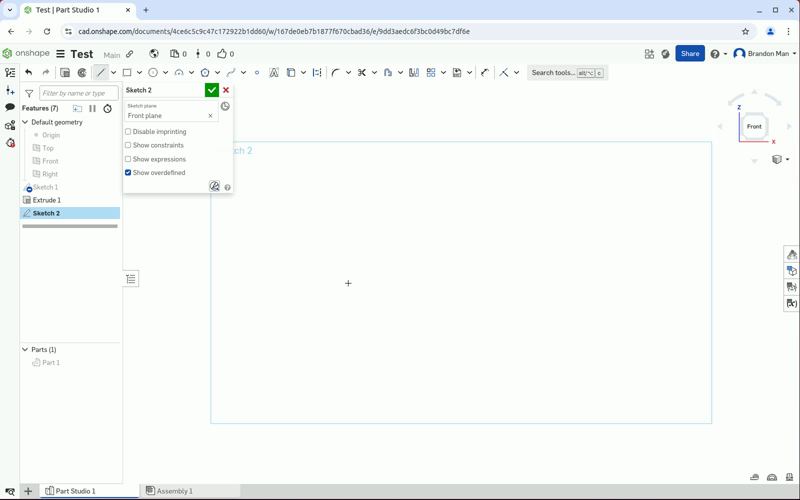
click(348, 282)
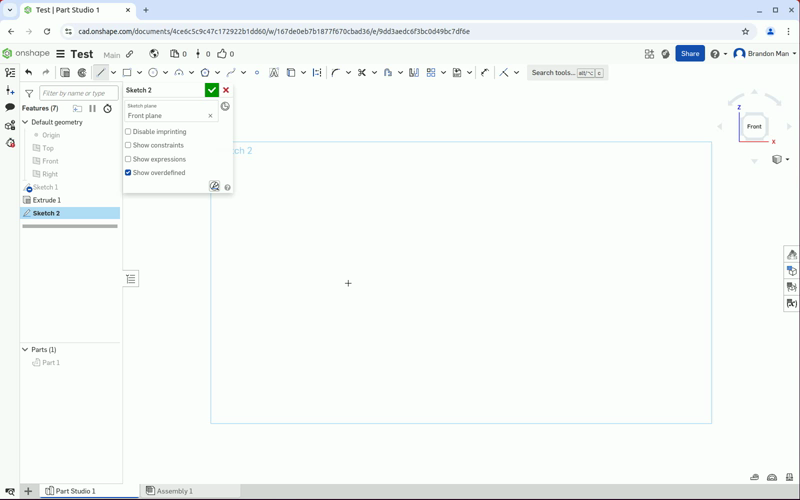
key_up(shift)
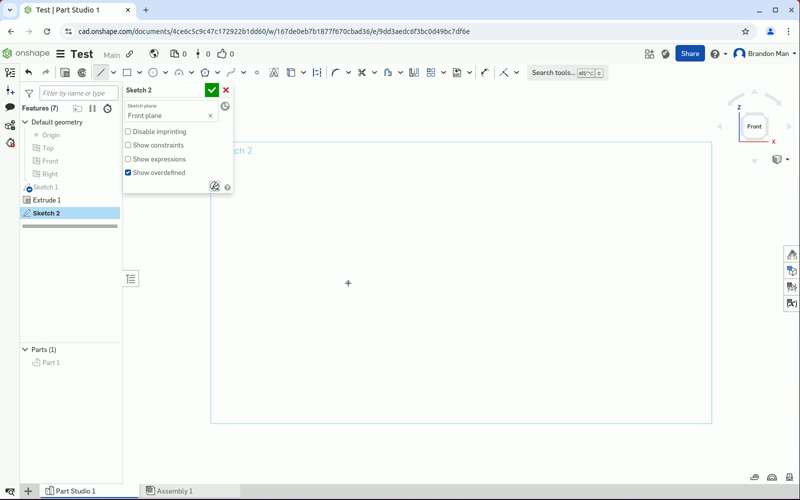
key_down(shift)
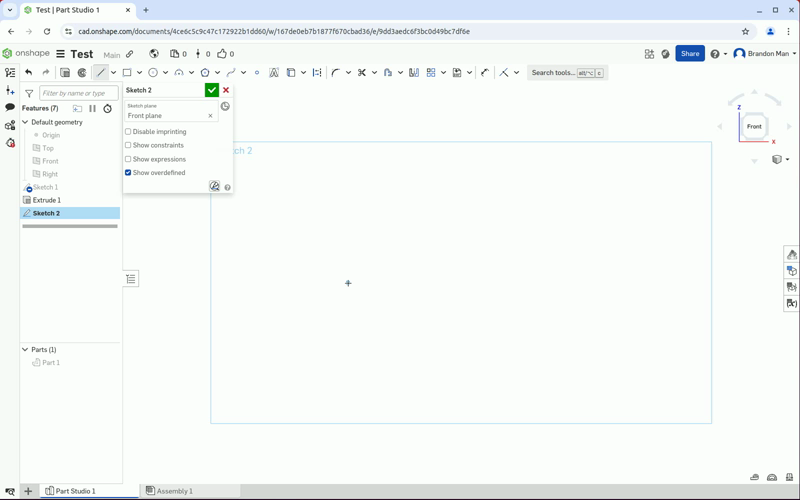
mouse_move(460, 282)
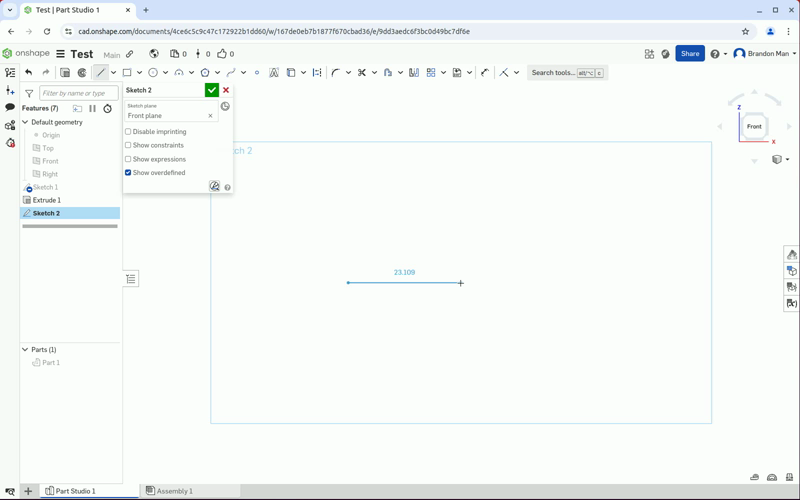
click(460, 282)
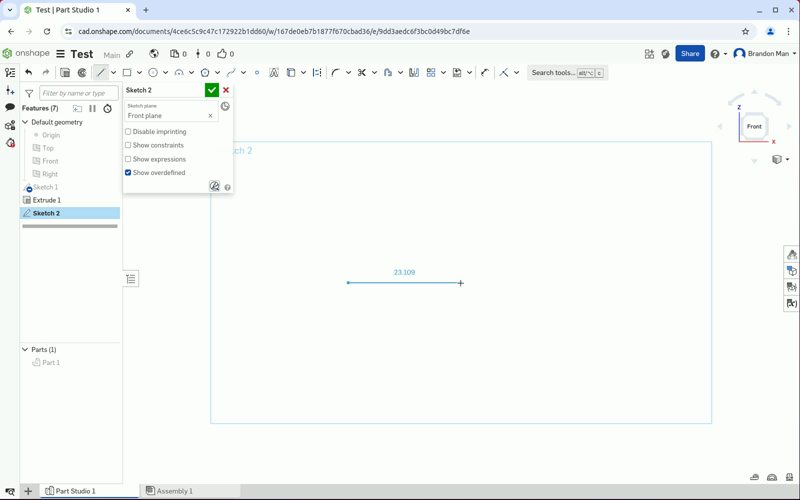
key_up(shift)
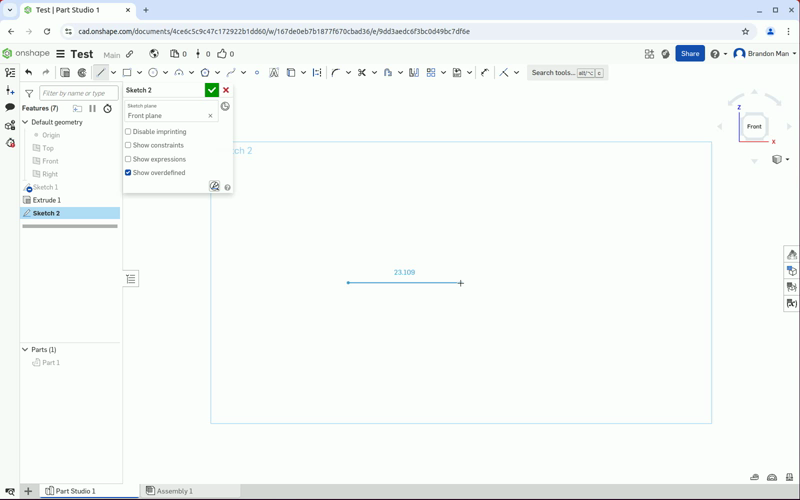
key_down(shift)
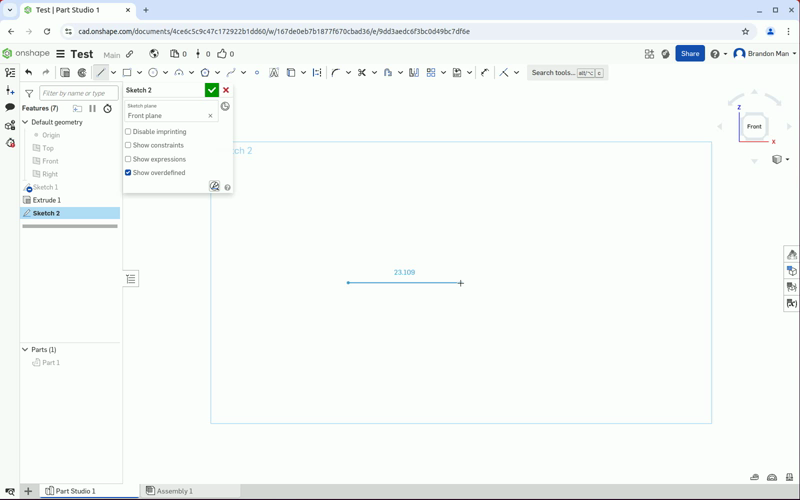
mouse_move(490, 282)
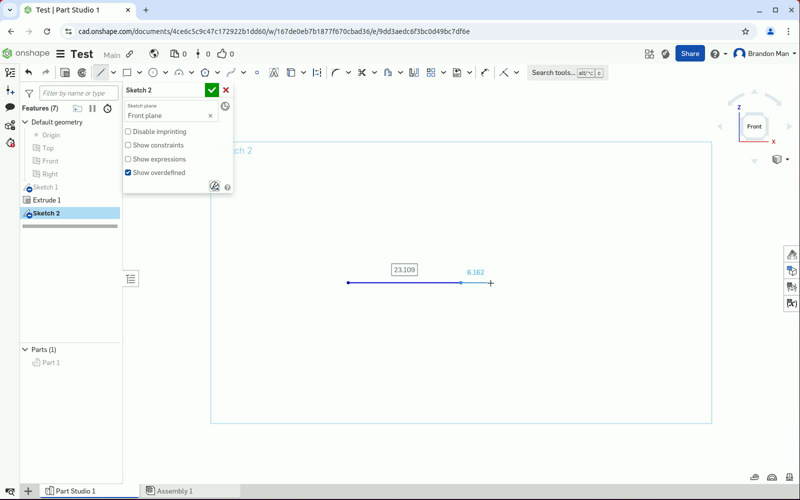
mouse_move(460, 268)
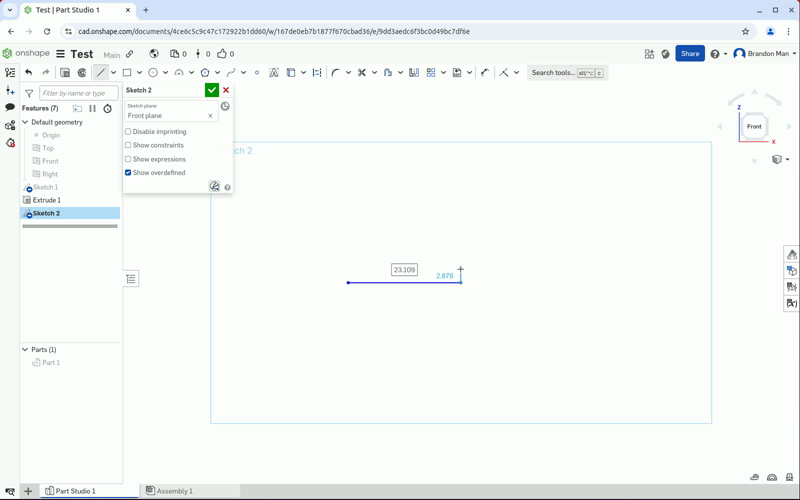
click(460, 268)
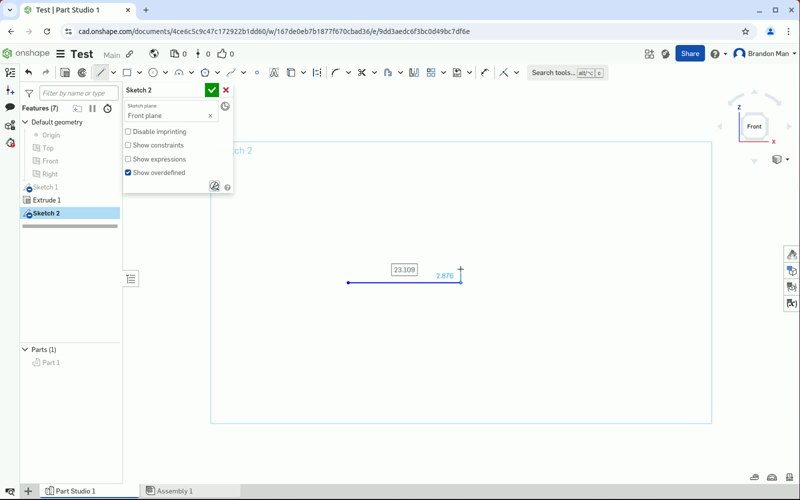
key_up(shift)
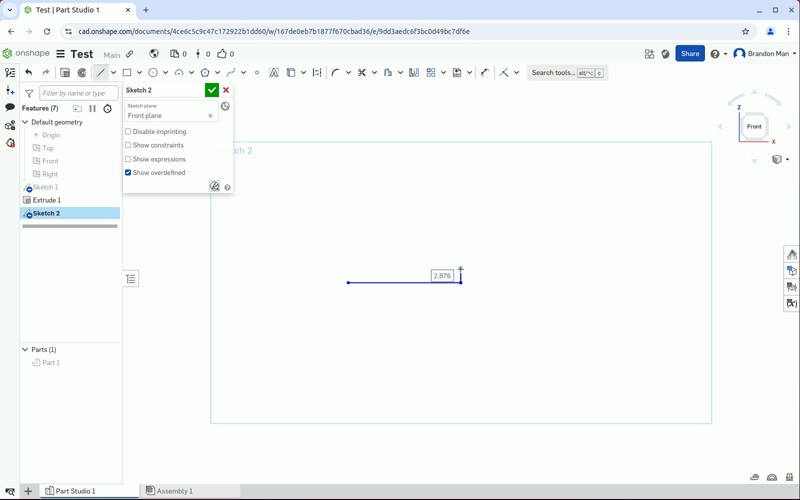
key_down(shift)
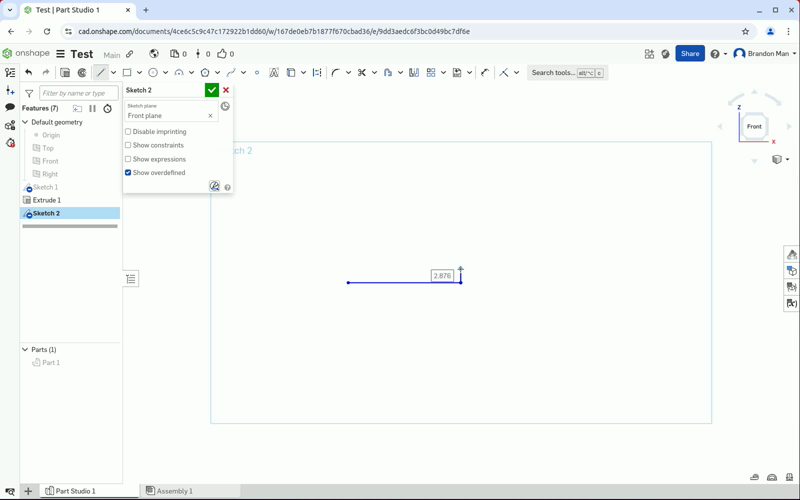
mouse_move(348, 268)
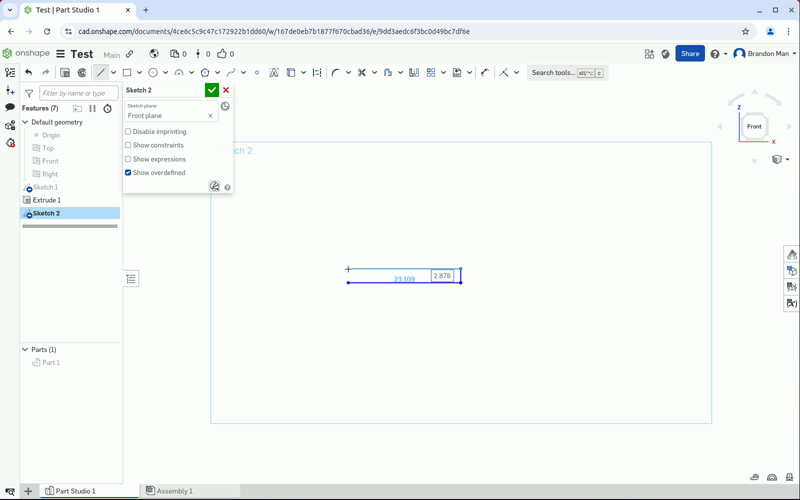
click(348, 268)
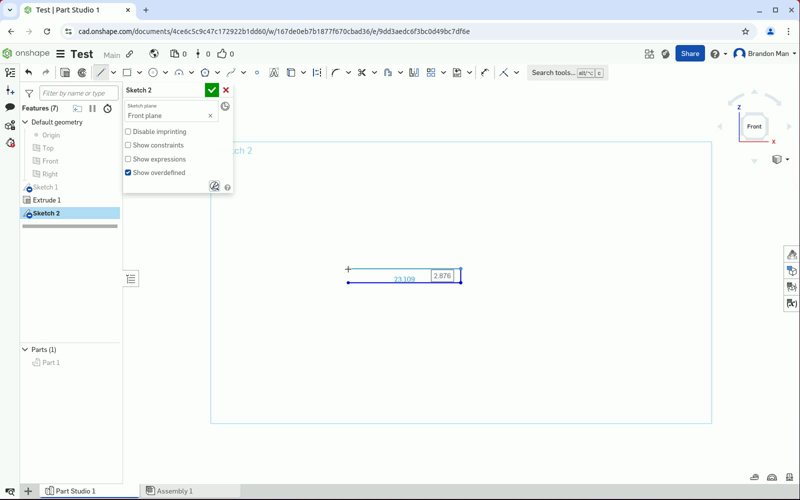
key_up(shift)
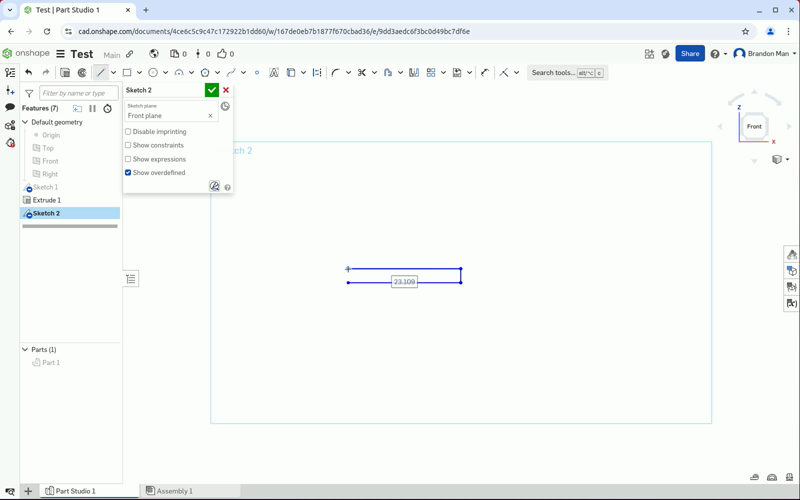
mouse_move(378, 268)
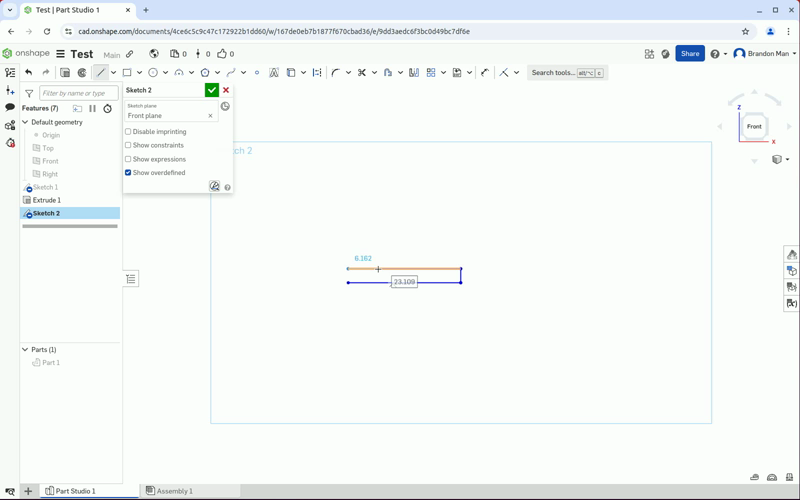
key_down(shift)
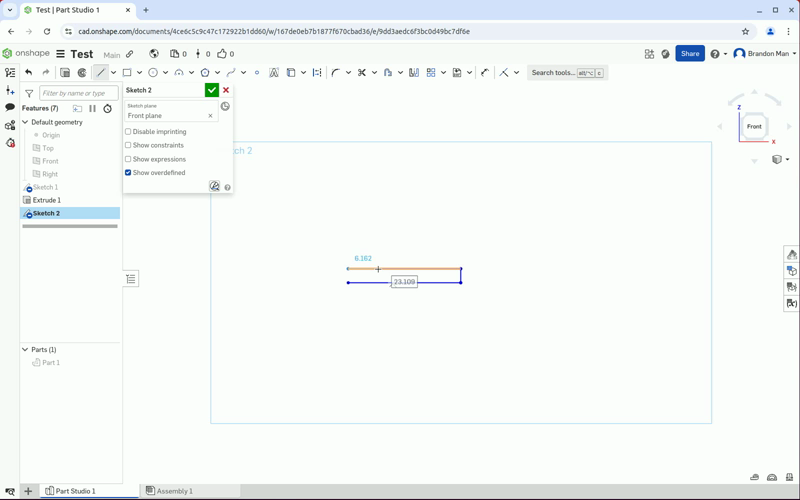
mouse_move(348, 282)
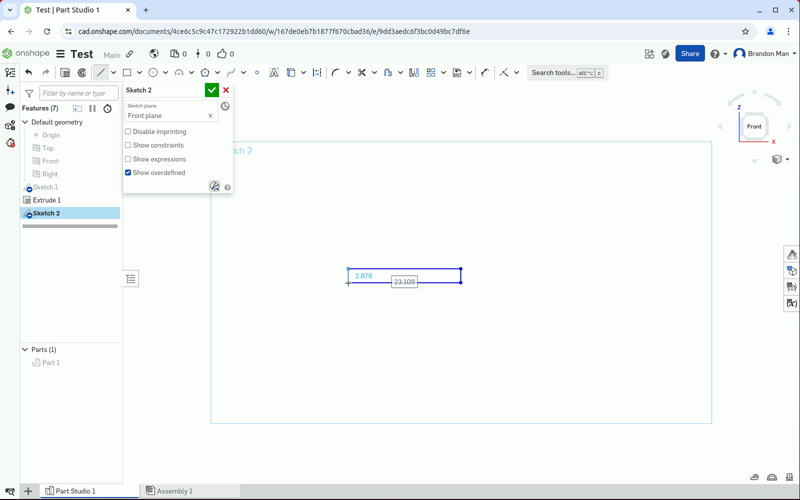
key_up(shift)
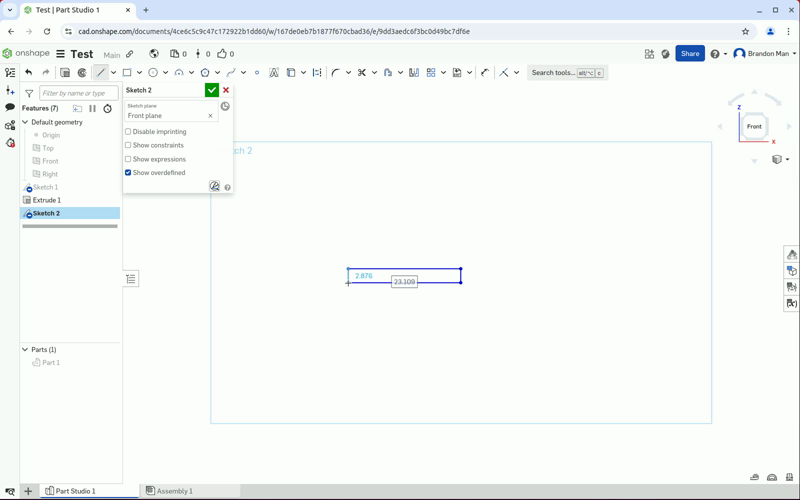
click(348, 282)
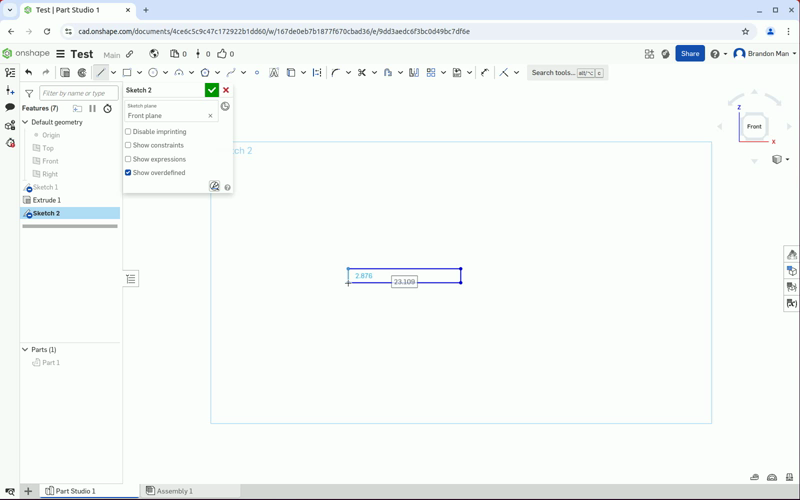
key(esc)
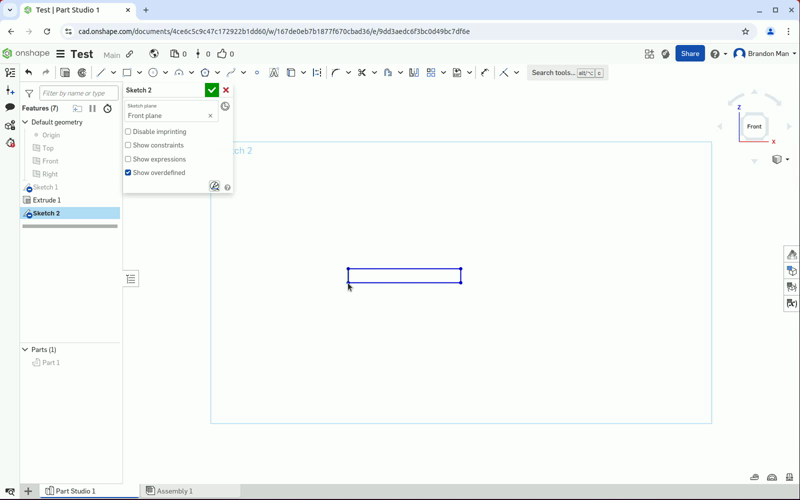
mouse_move(405, 270)
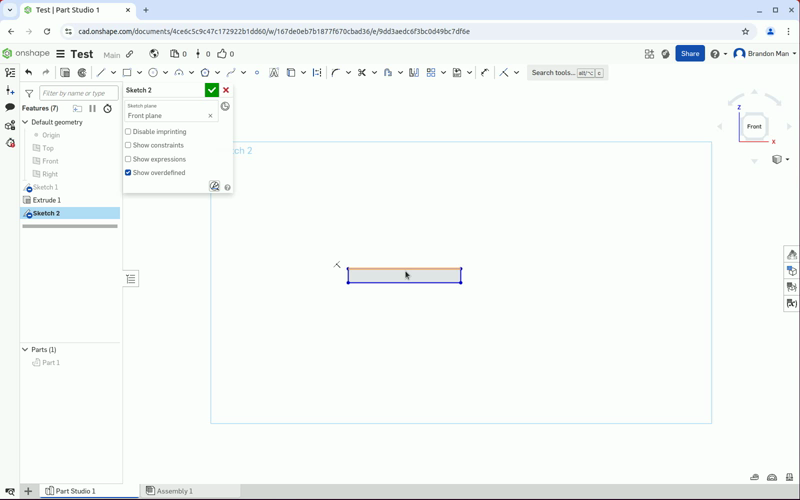
scroll(6)
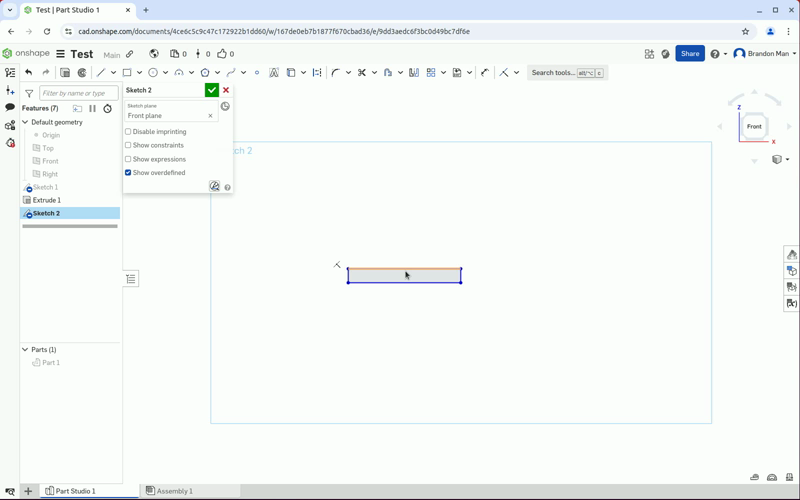
scroll(6)
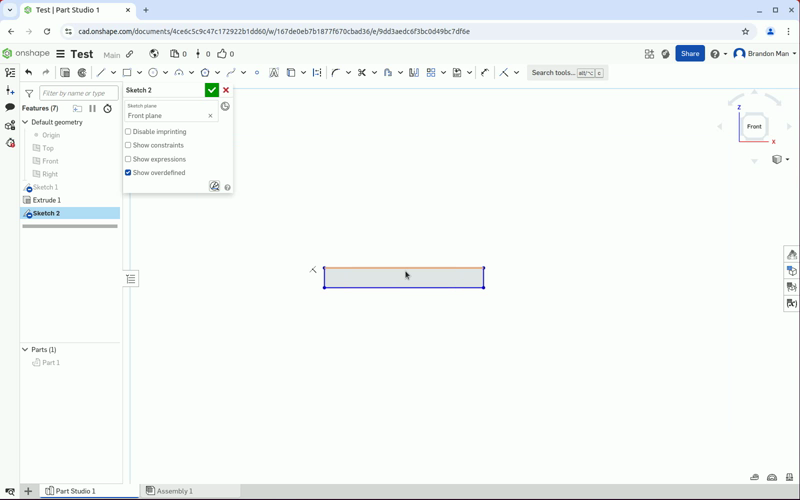
scroll(6)
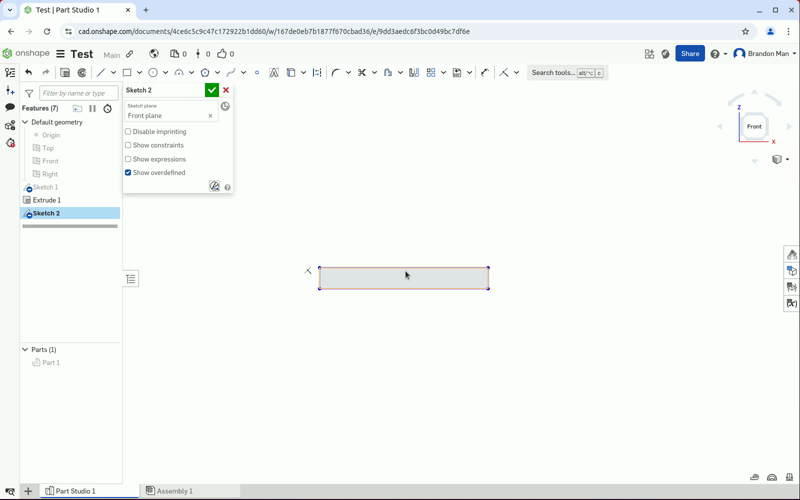
scroll(6)
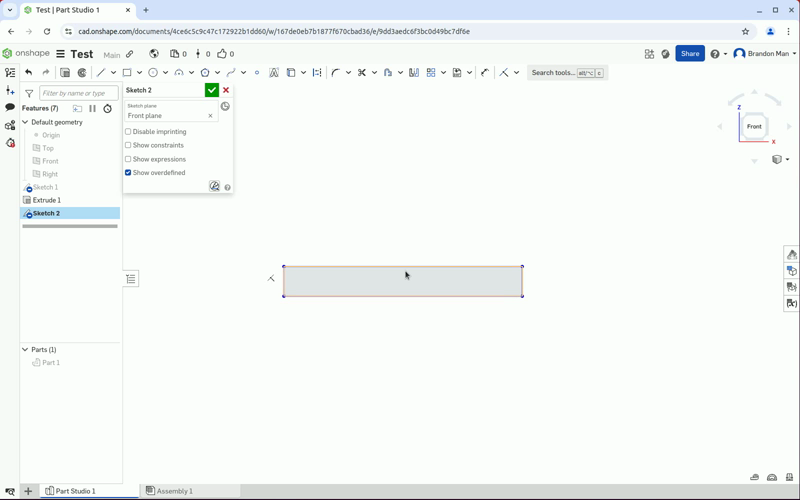
scroll(6)
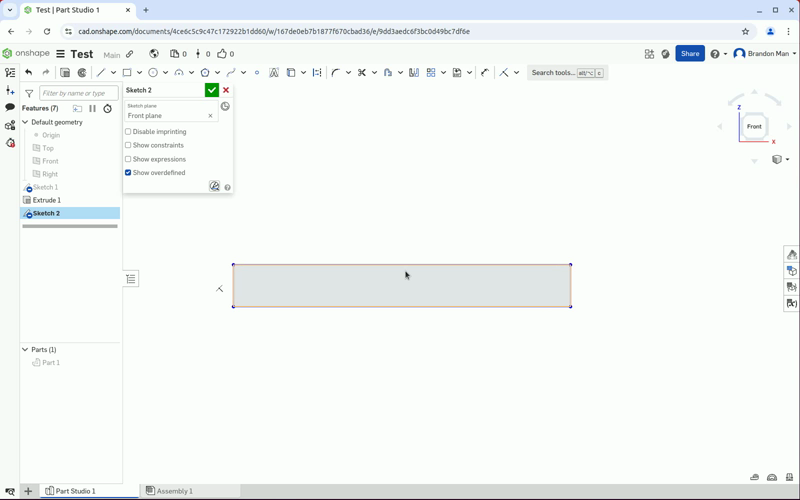
scroll(6)
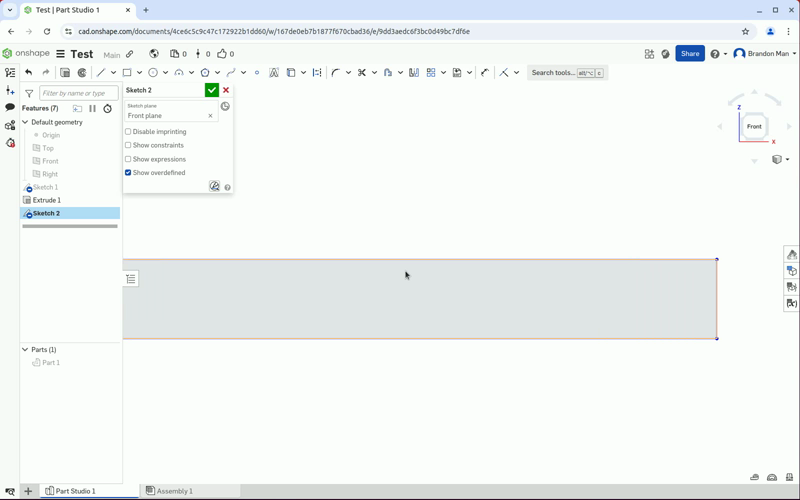
scroll(6)
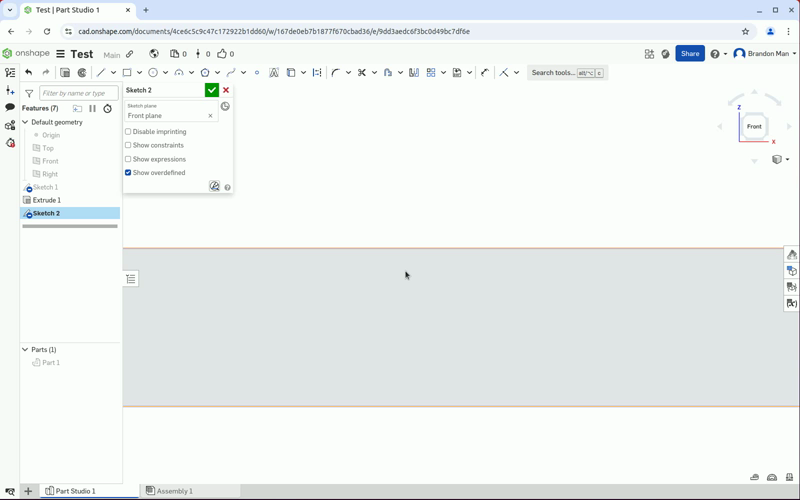
click(405, 270)
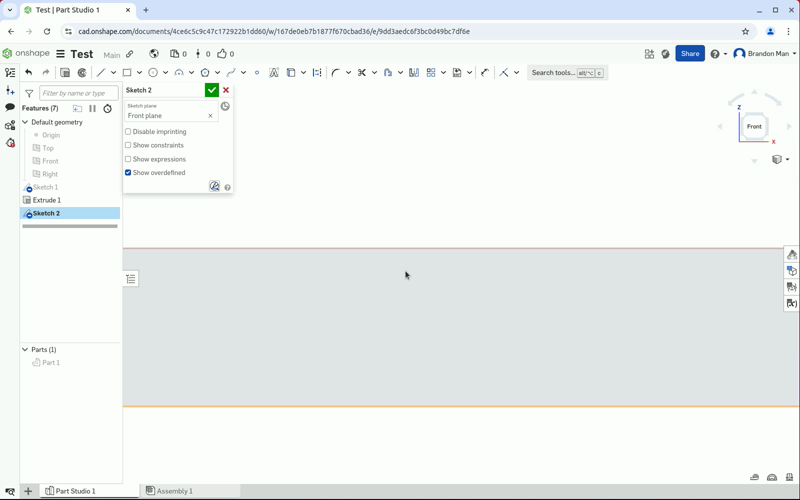
scroll(-6)
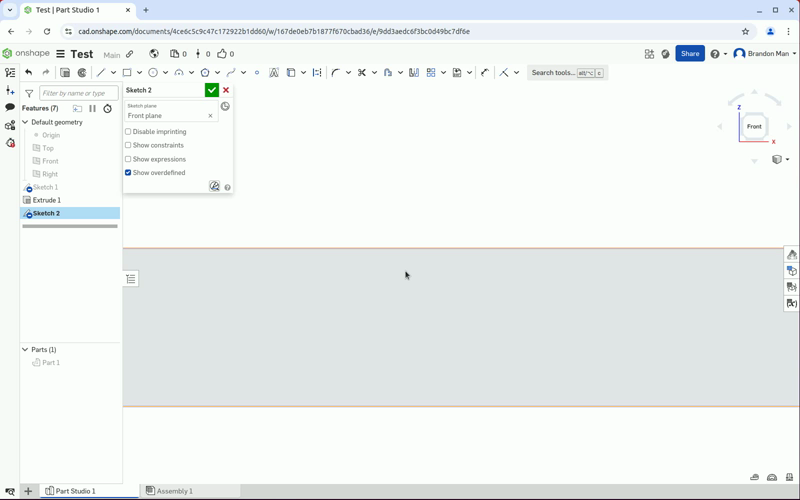
scroll(-6)
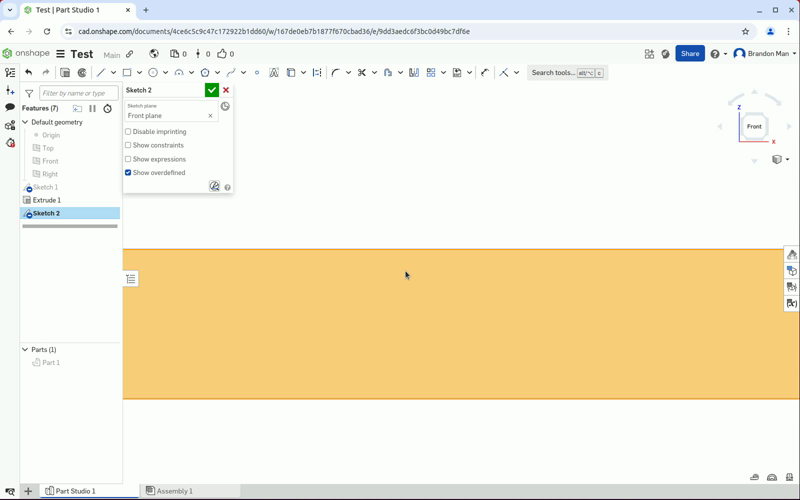
scroll(-6)
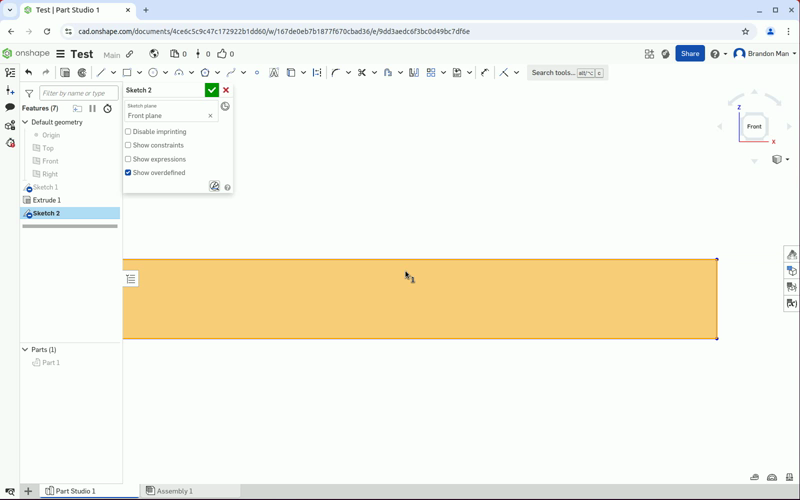
scroll(-6)
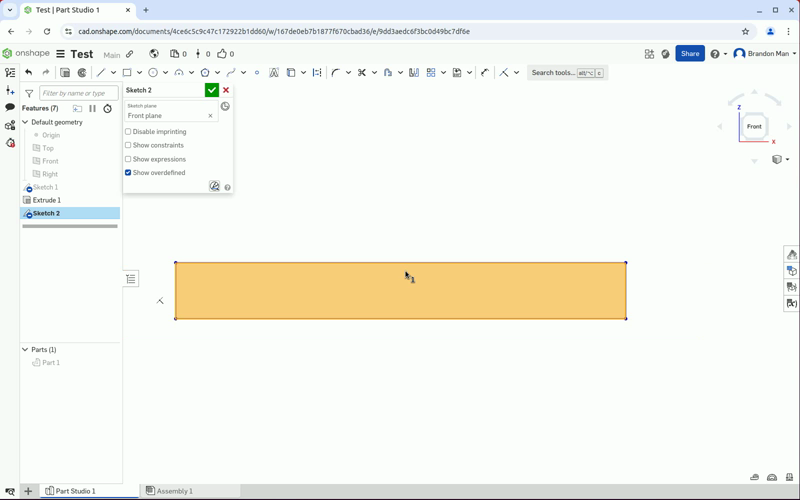
scroll(-6)
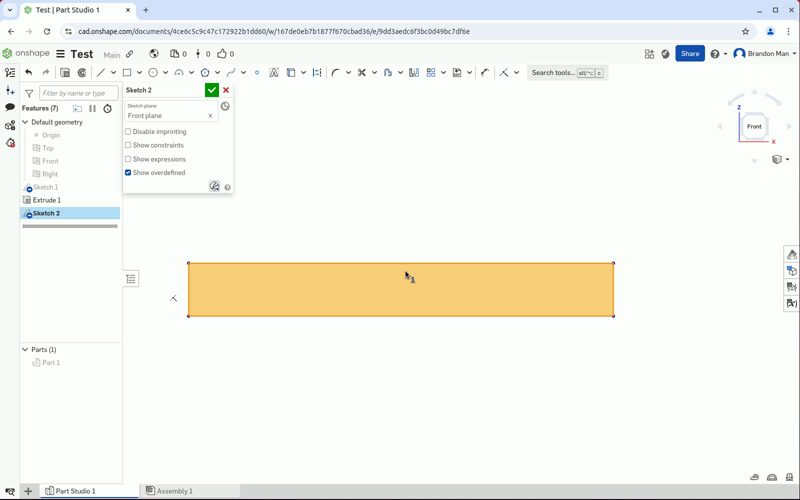
scroll(-6)
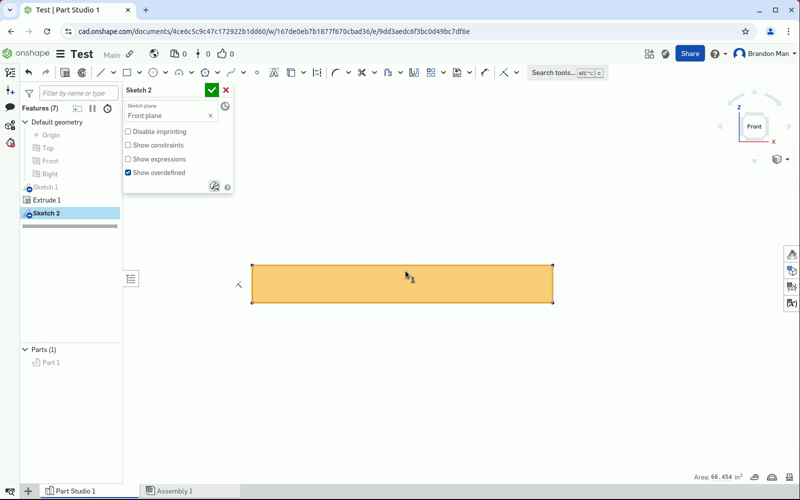
scroll(-6)
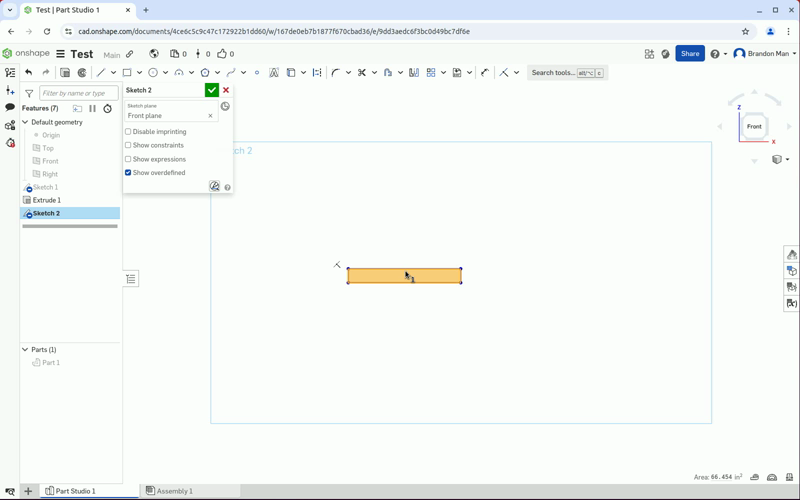
mouse_move(73, 352)
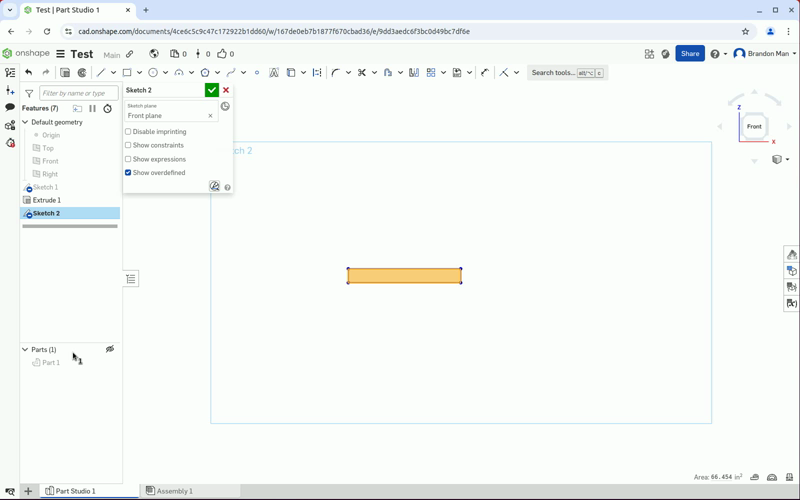
key(shift+y)
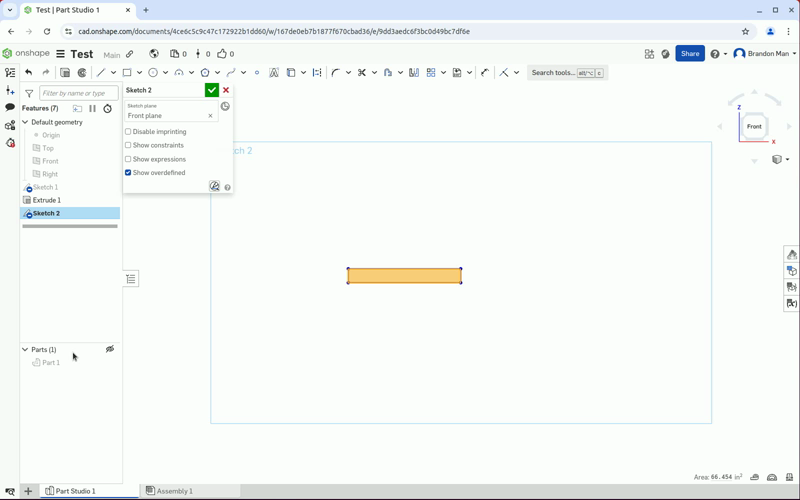
key(shift+e)
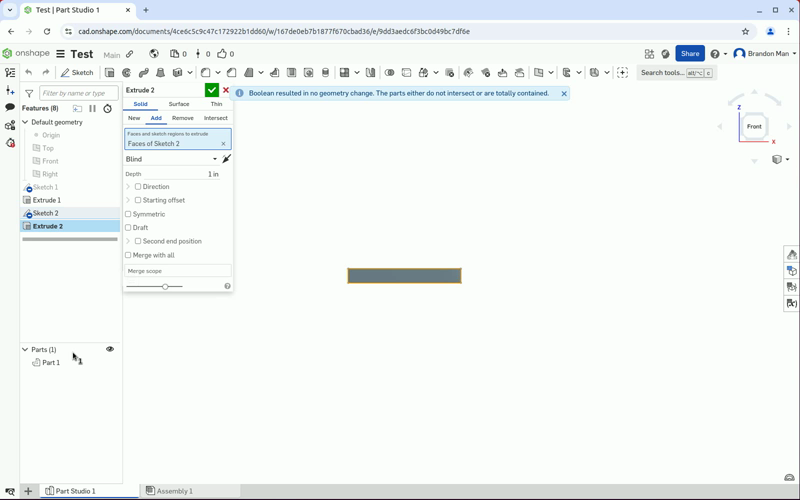
mouse_move(143, 106)
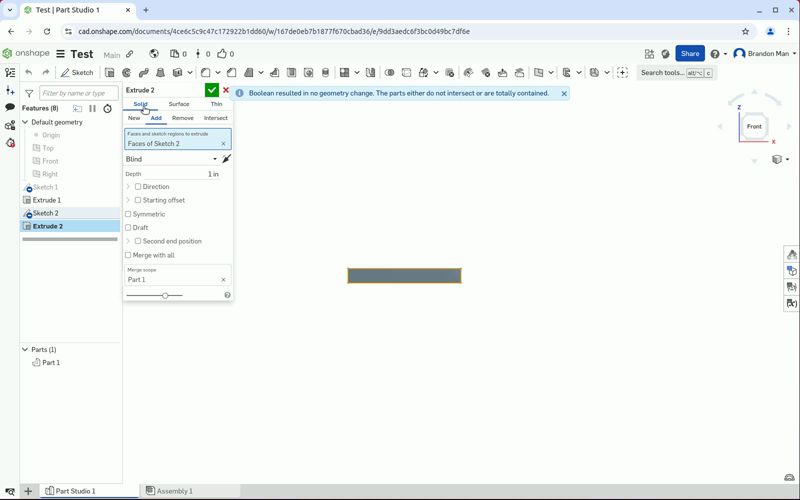
click(143, 106)
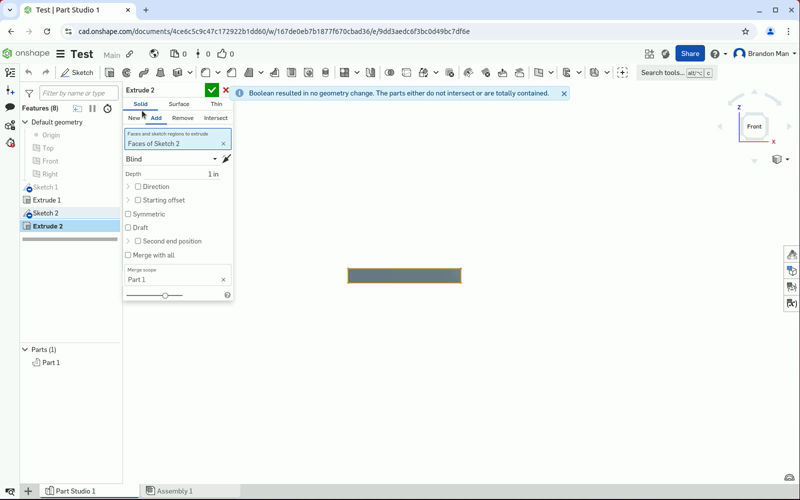
mouse_move(137, 120)
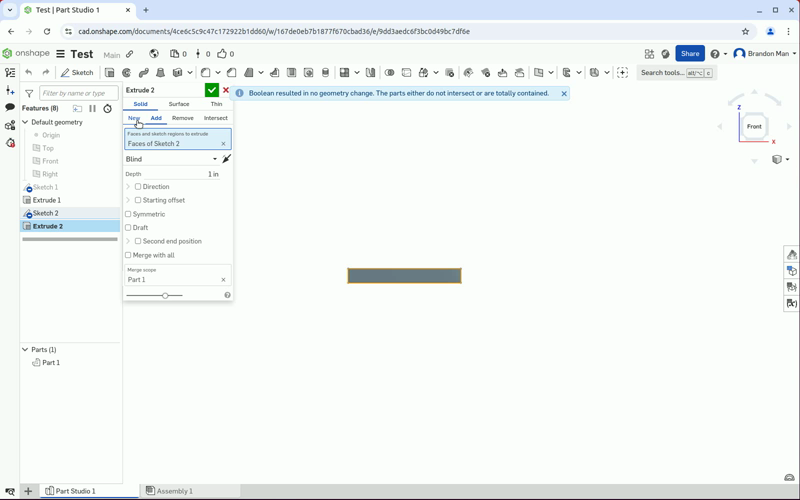
click(137, 120)
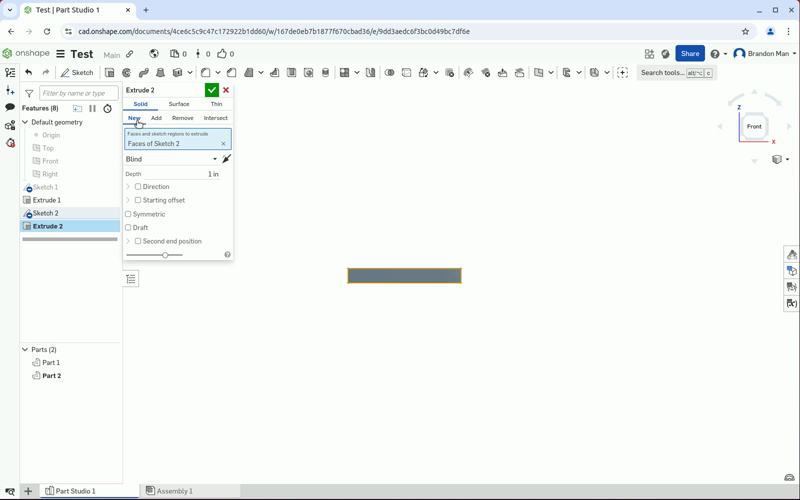
key(tab, 4)
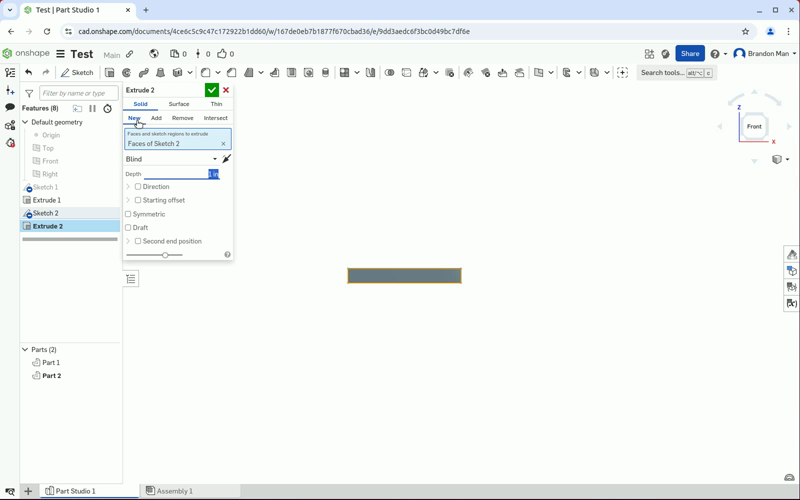
text(11.554)
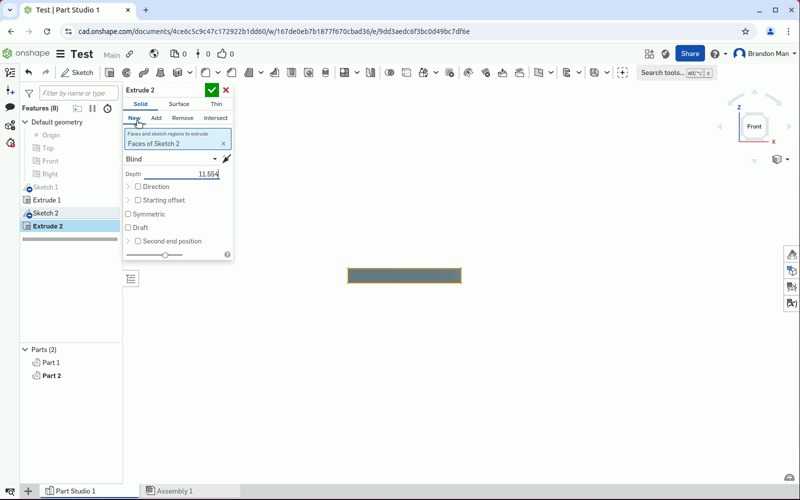
key(enter)
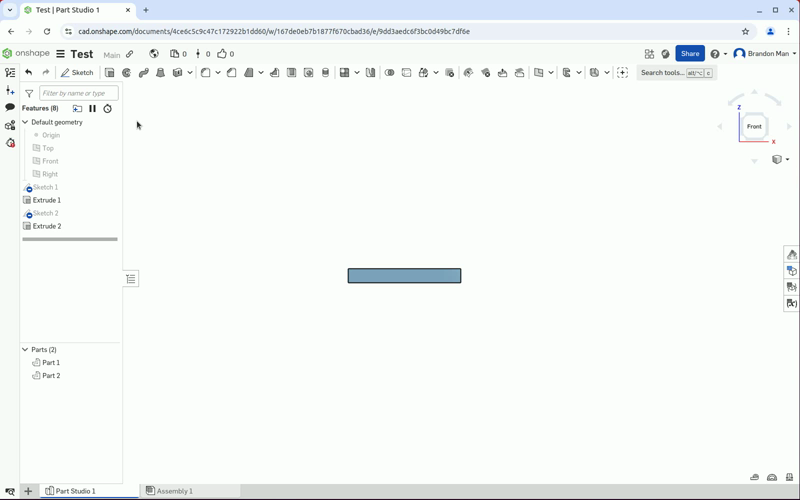
key(shift+h)
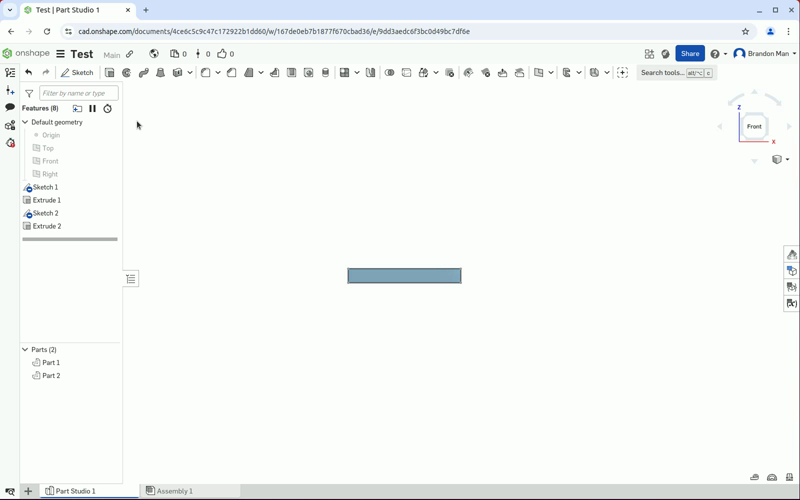
key(shift+h)
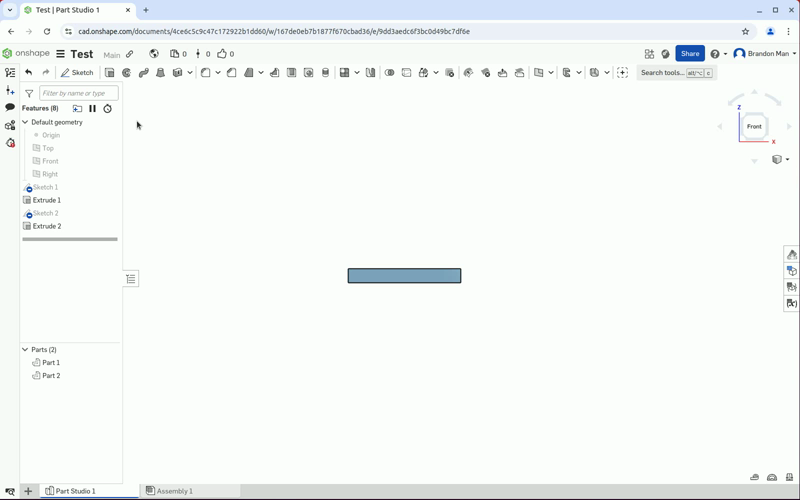
mouse_move(73, 189)
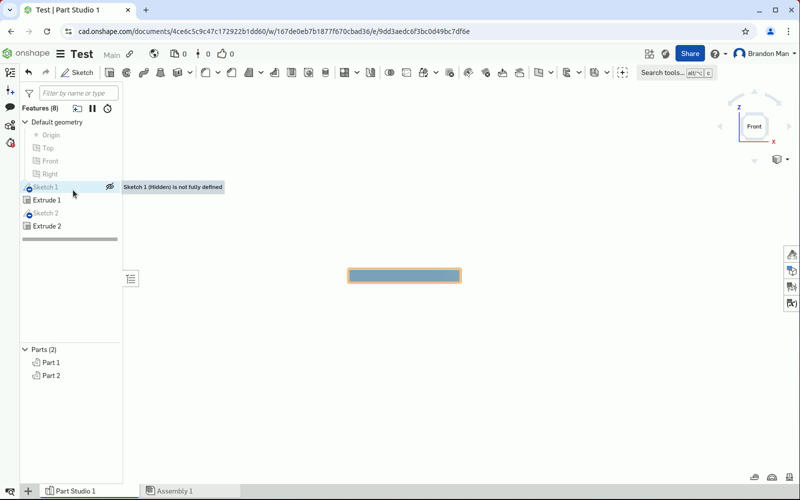
click(73, 189)
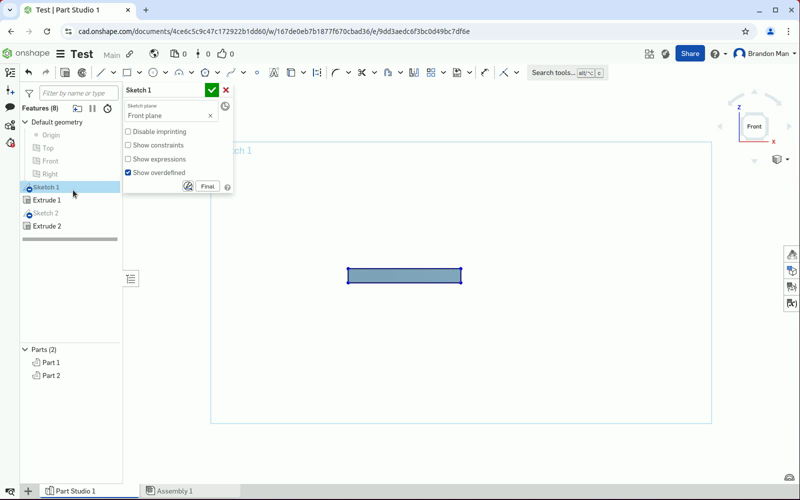
mouse_move(229, 92)
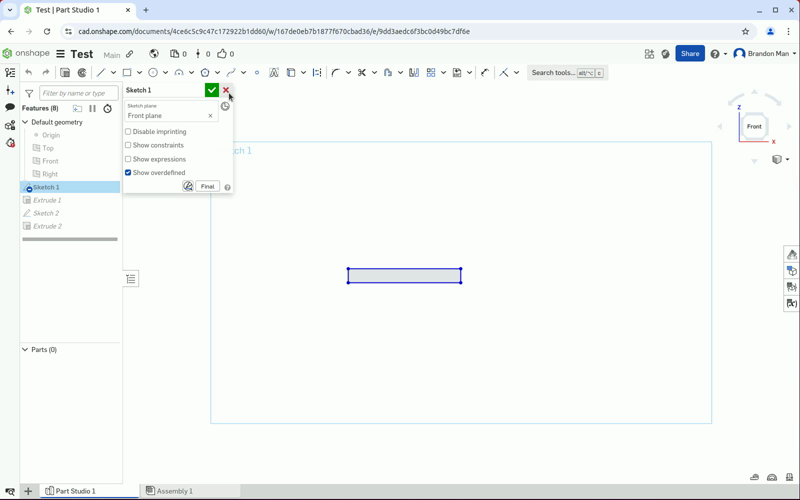
click(229, 92)
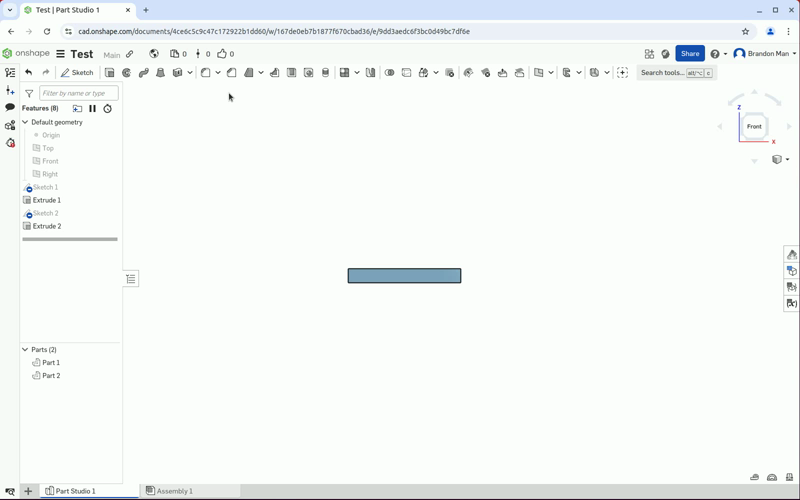
mouse_move(73, 352)
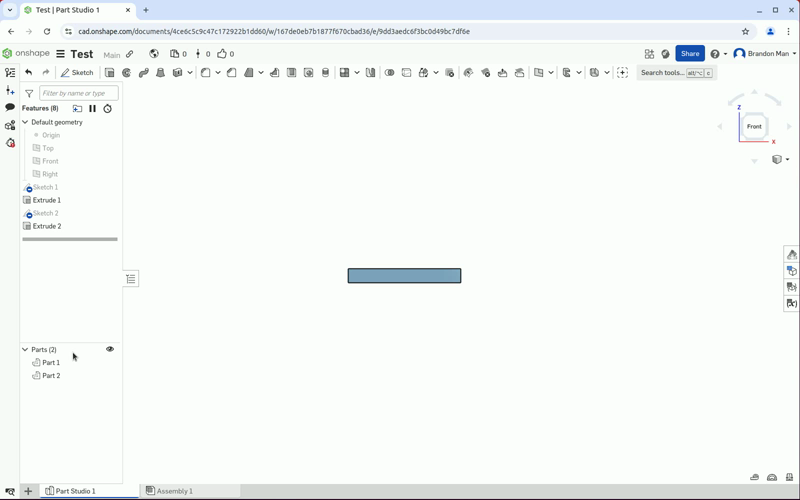
key(y)
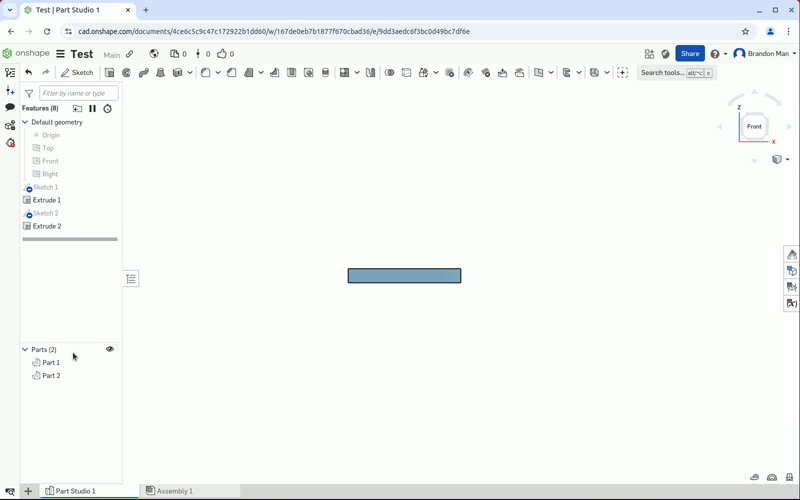
key(shift+p)
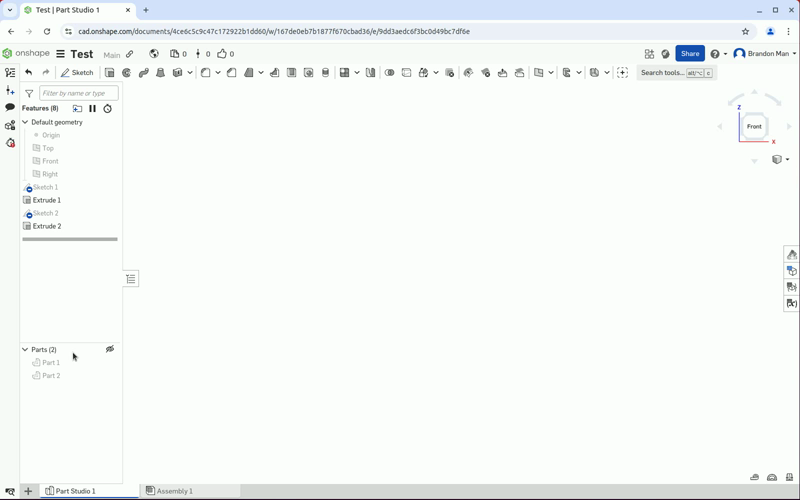
key(space)
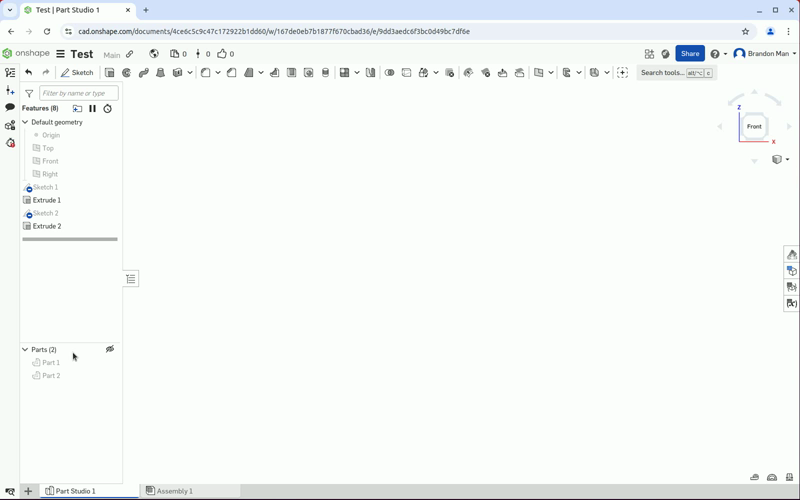
key_down(shift)
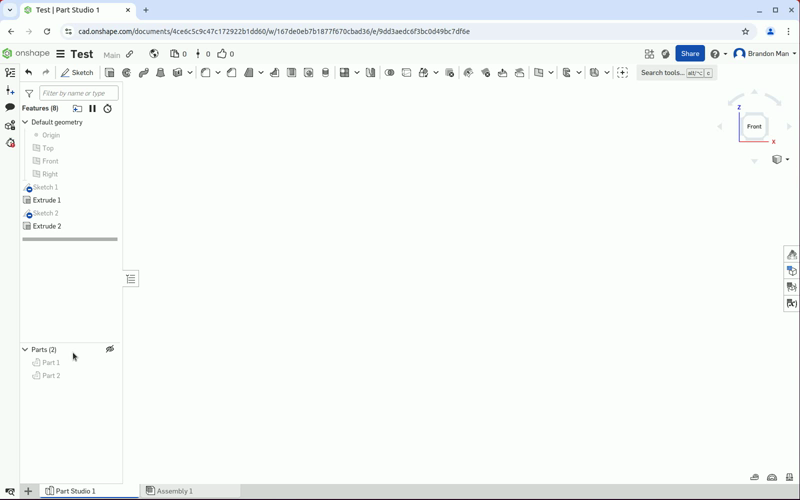
key(left)
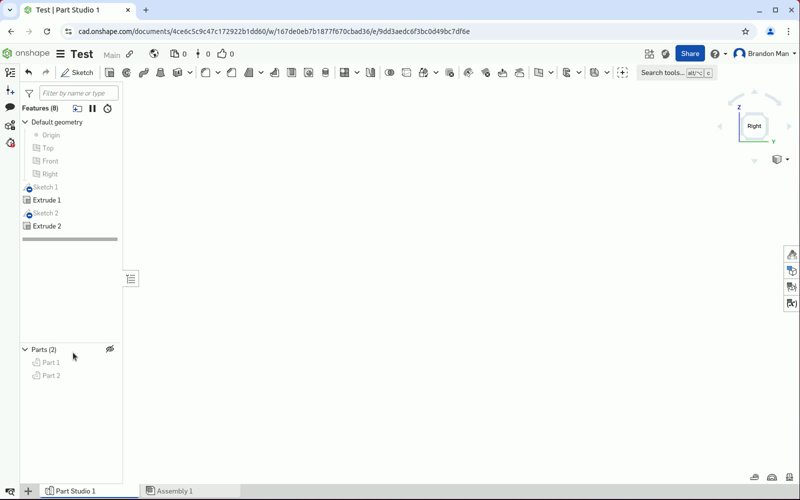
key_up(shift)
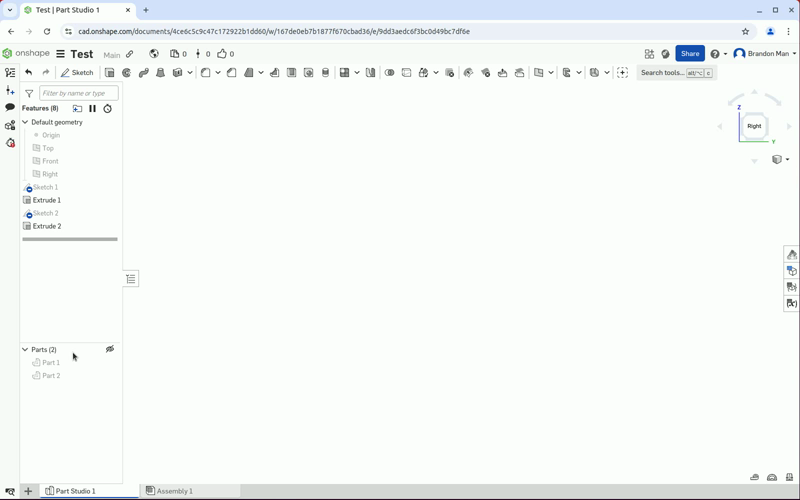
mouse_move(73, 352)
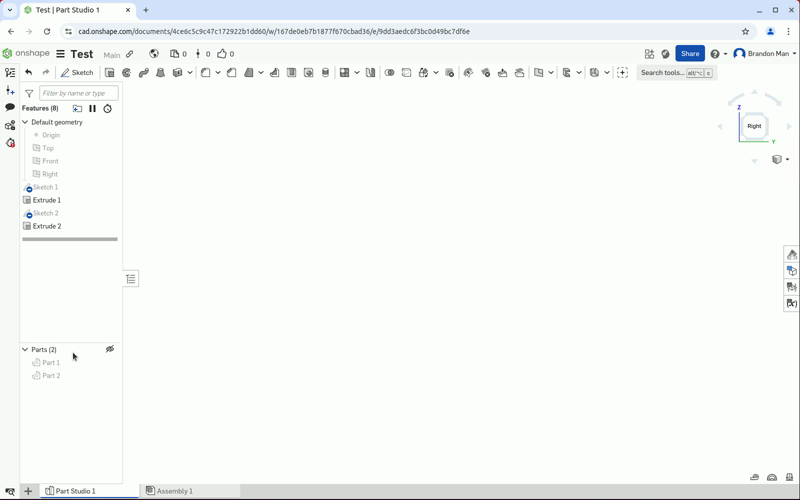
key(shift+y)
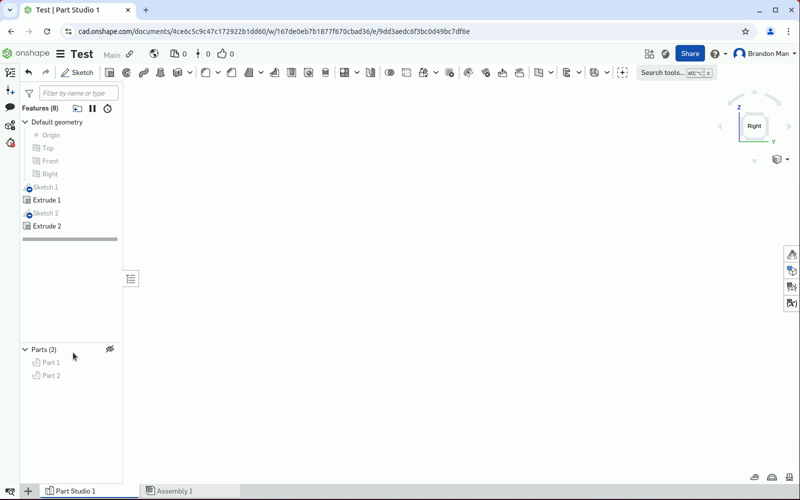
key(shift+s)
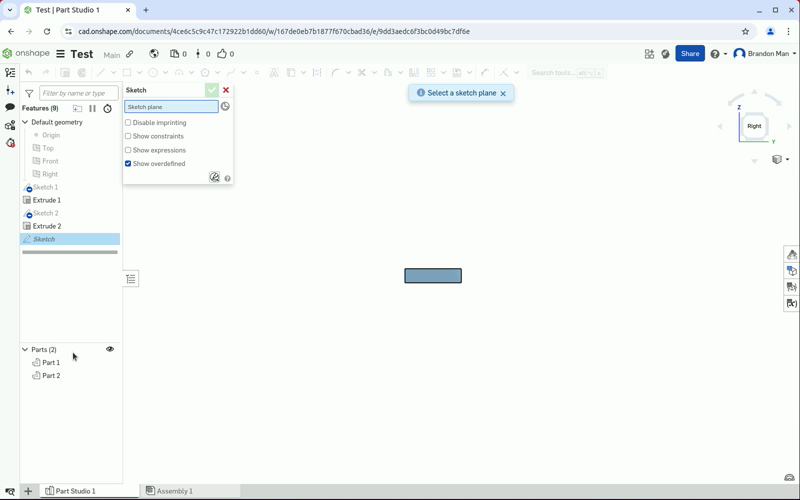
mouse_move(73, 176)
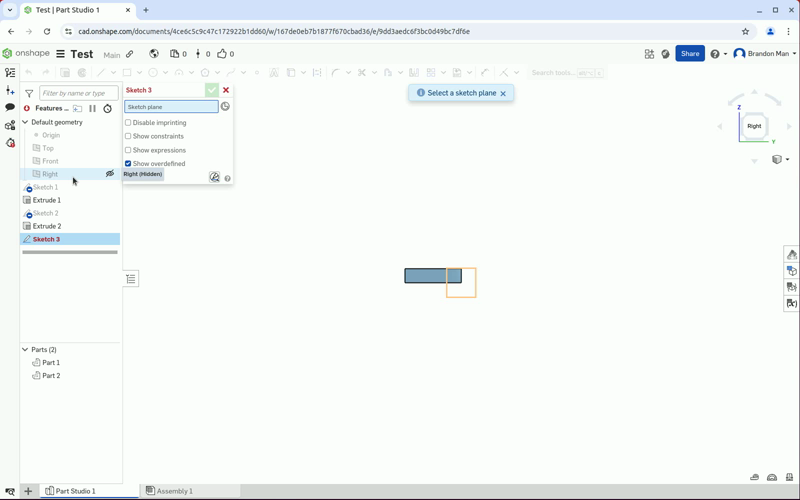
click(73, 176)
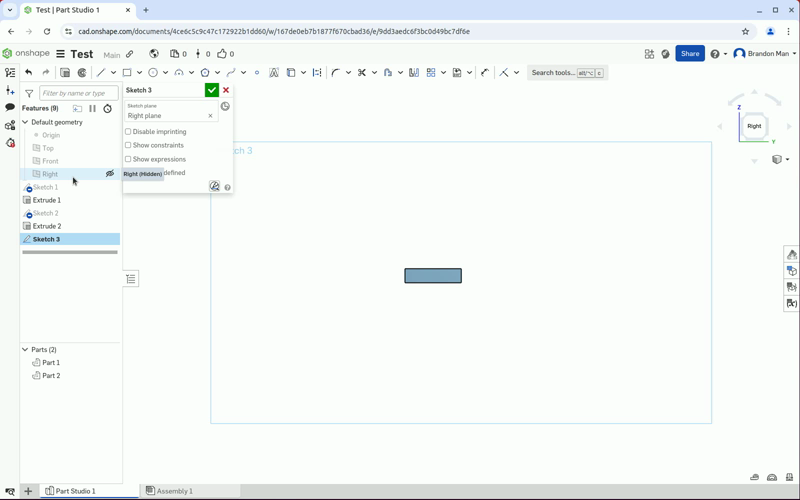
mouse_move(73, 352)
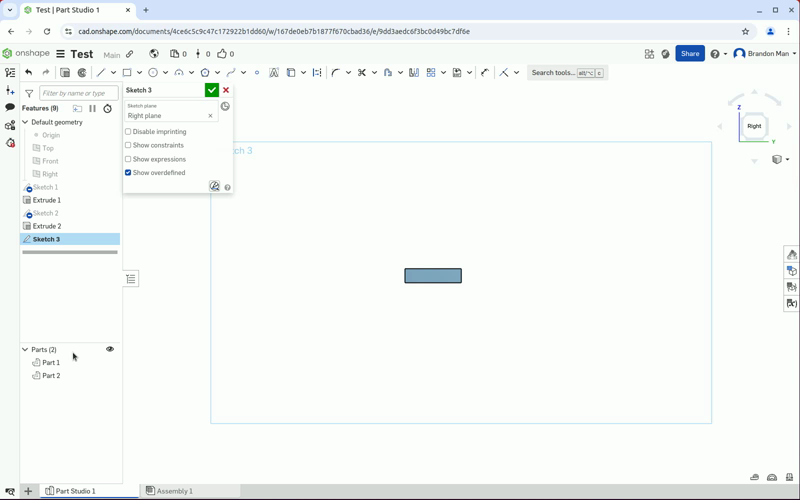
key(y)
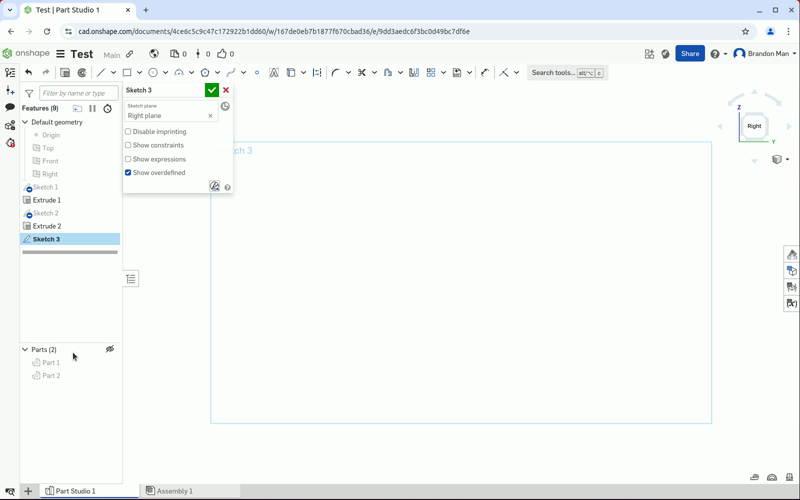
key(l)
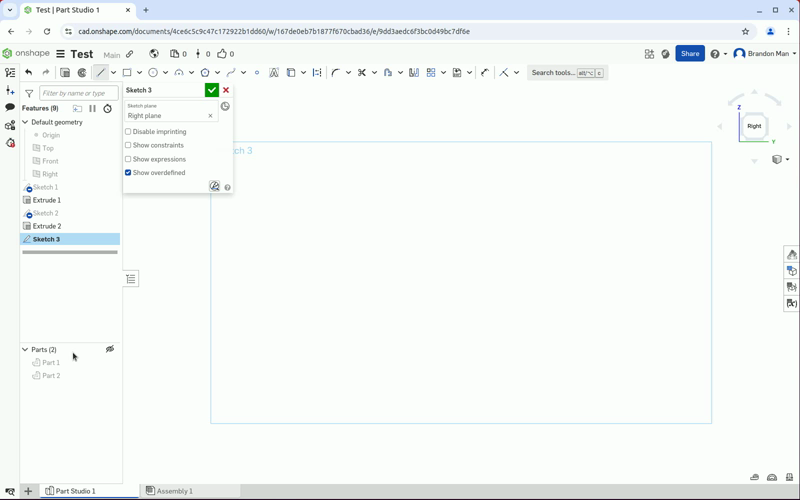
key_down(shift)
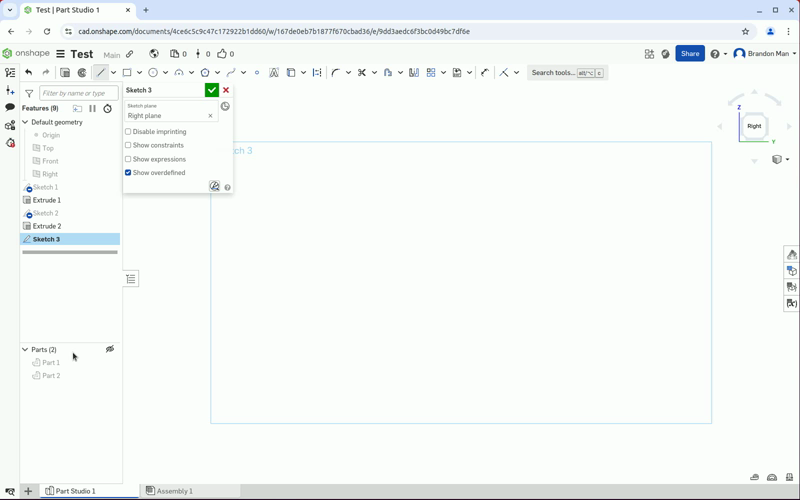
mouse_move(432, 268)
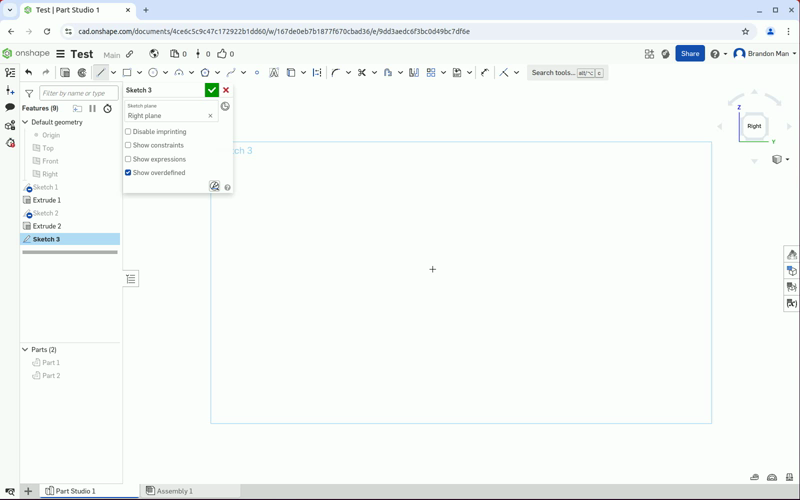
click(432, 268)
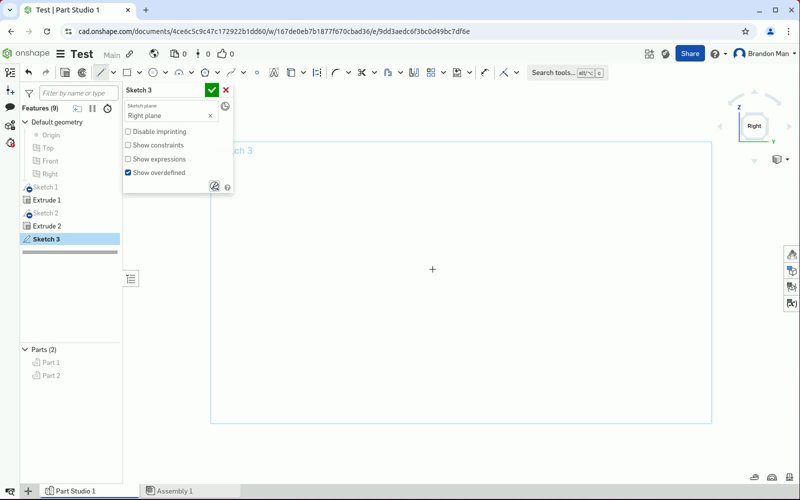
key_up(shift)
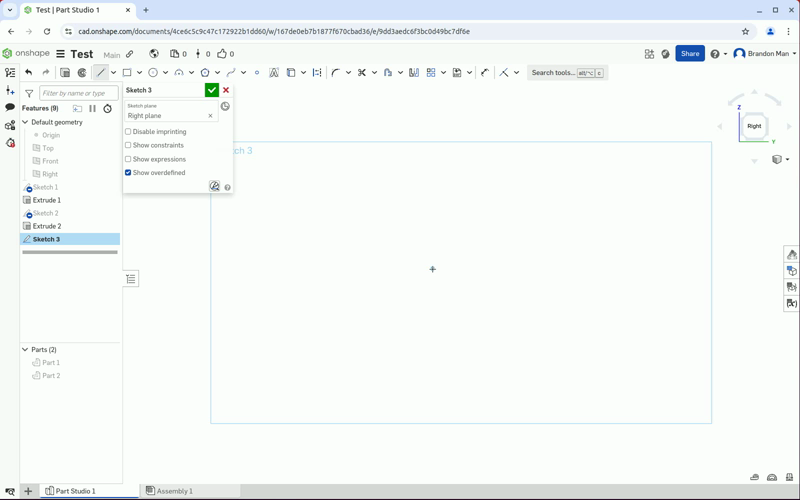
key_down(shift)
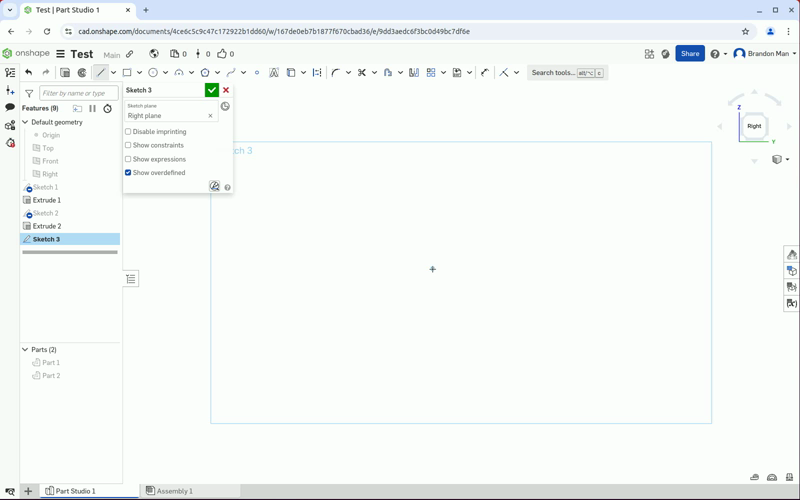
mouse_move(462, 268)
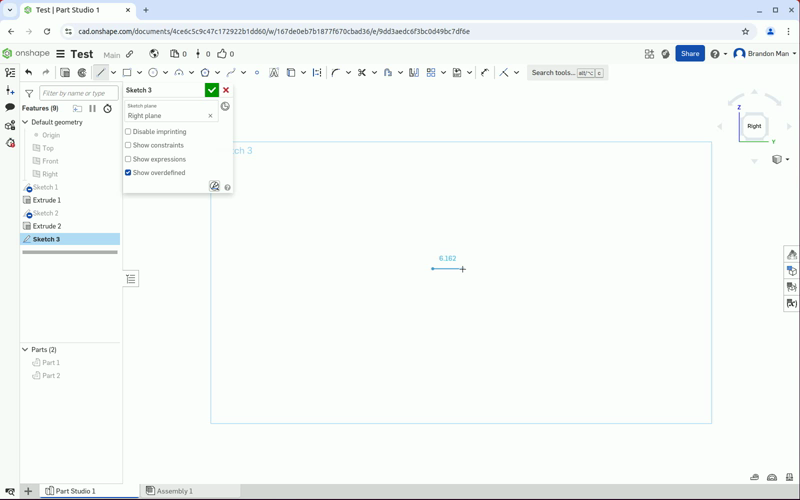
mouse_move(461, 268)
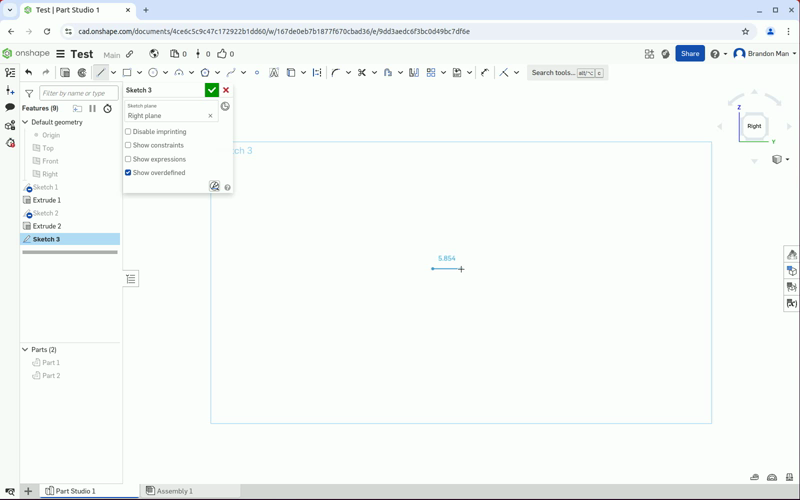
click(461, 268)
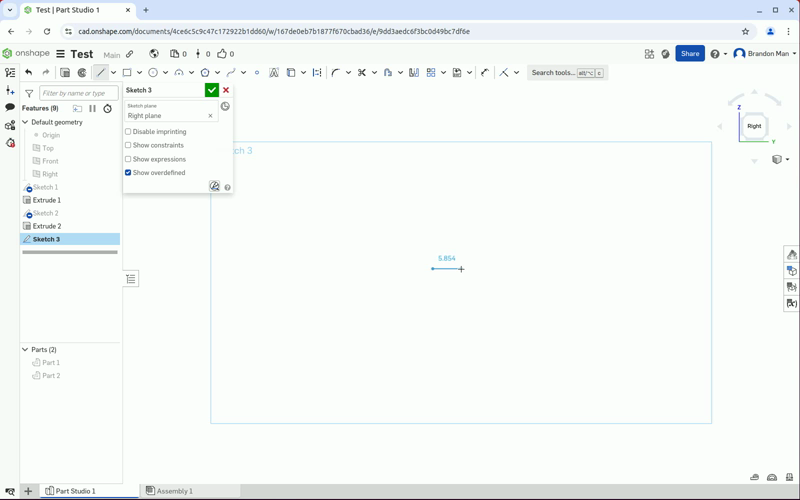
key_up(shift)
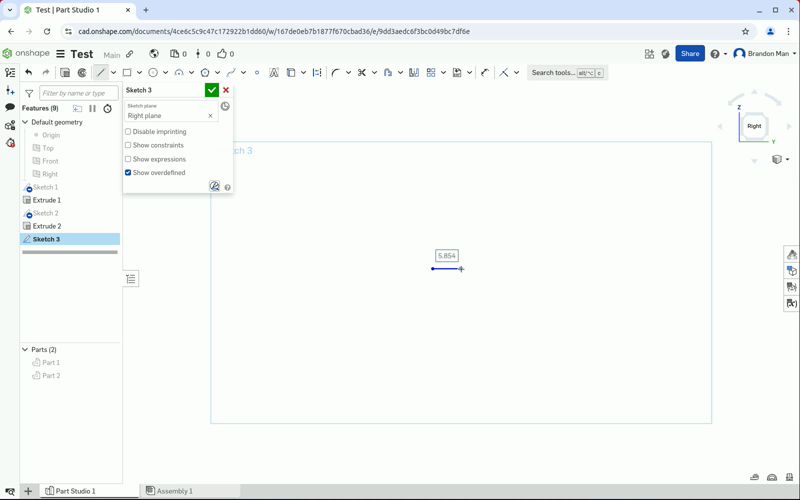
key_down(shift)
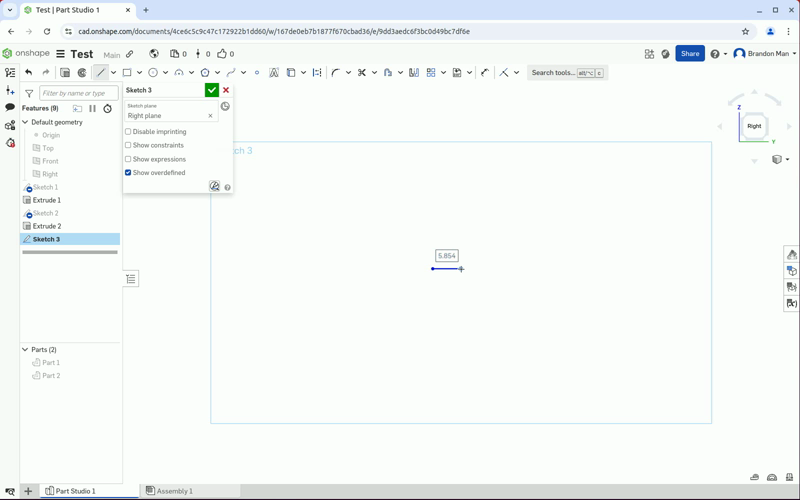
mouse_move(491, 268)
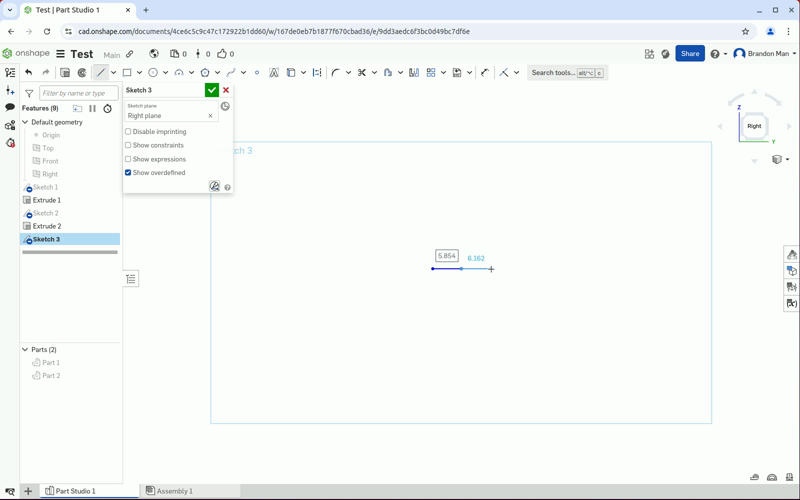
mouse_move(461, 225)
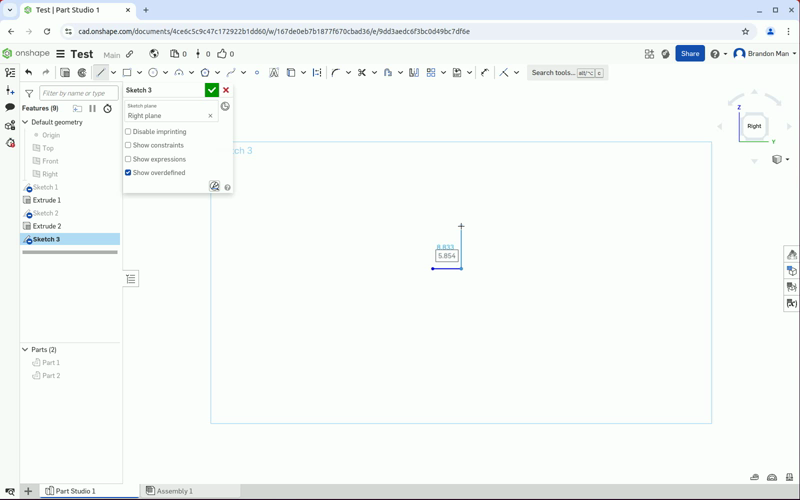
click(461, 225)
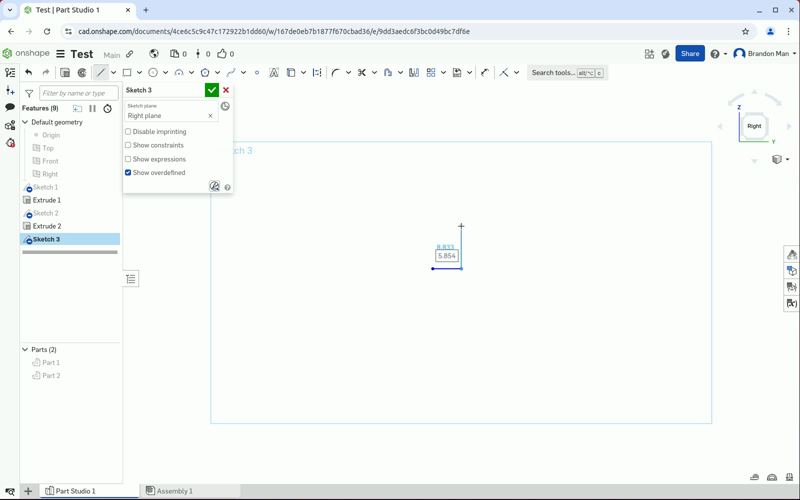
key_up(shift)
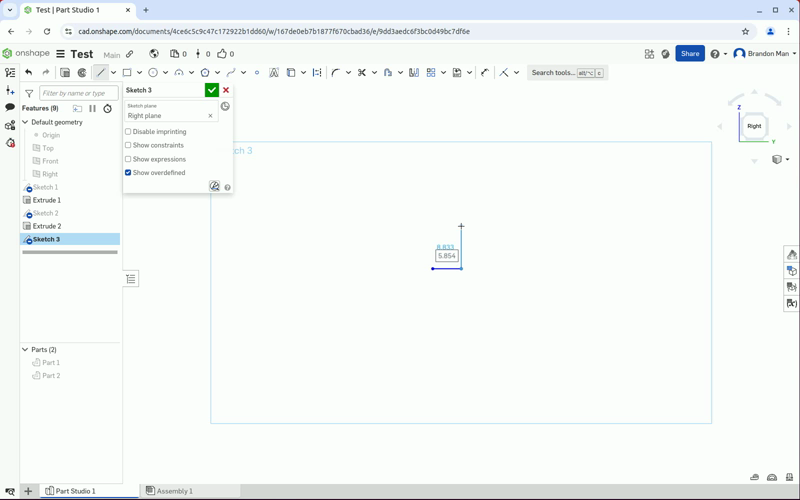
key_down(shift)
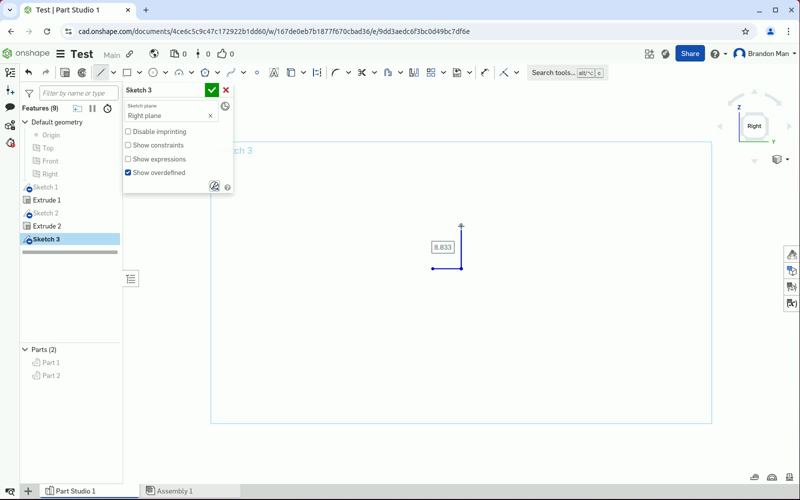
mouse_move(491, 225)
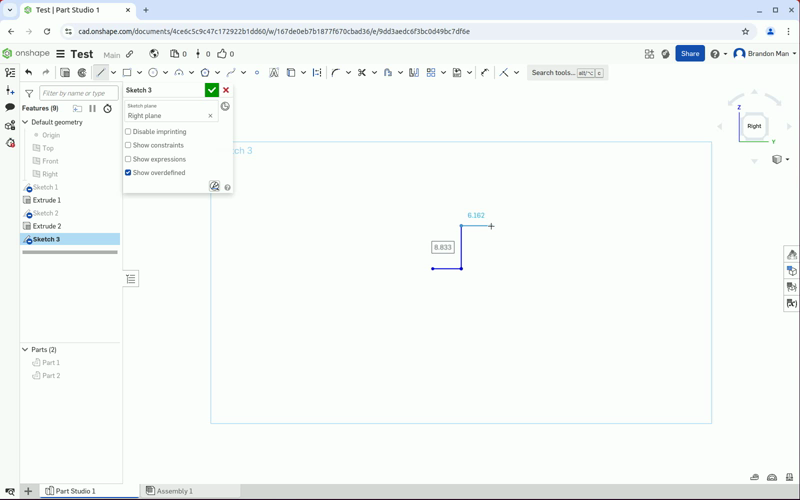
mouse_move(432, 225)
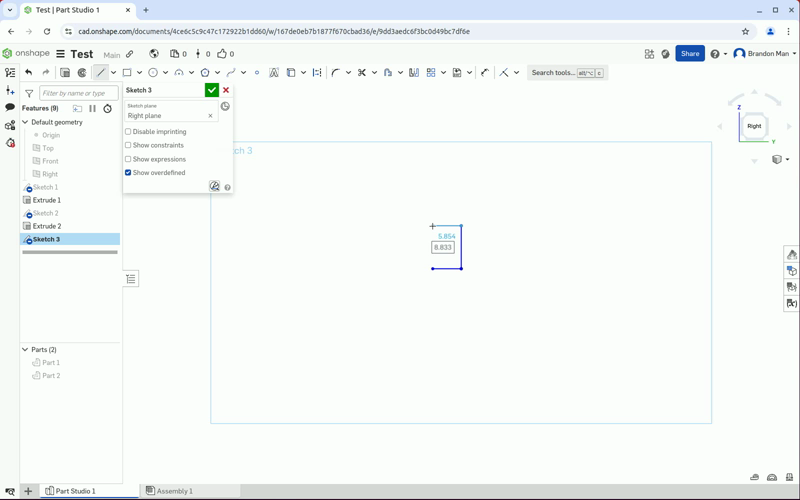
click(432, 225)
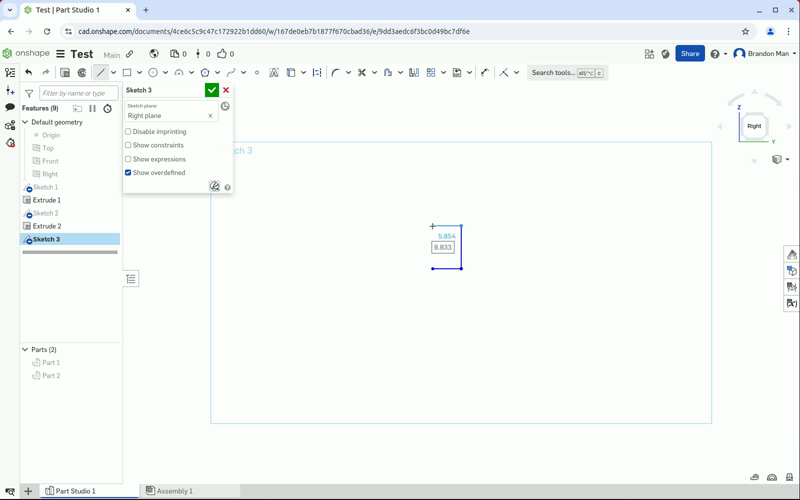
key_up(shift)
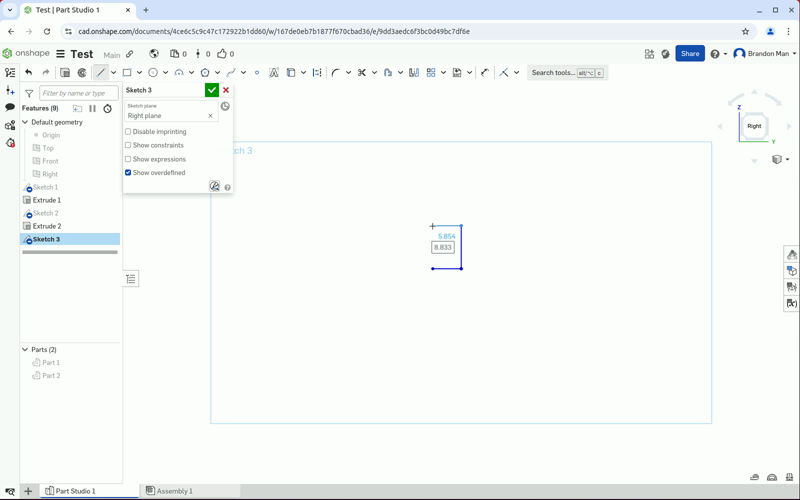
mouse_move(462, 225)
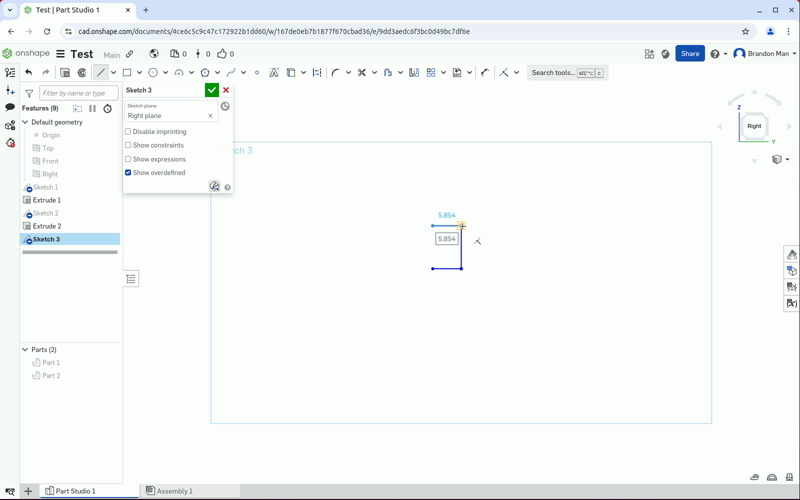
key_down(shift)
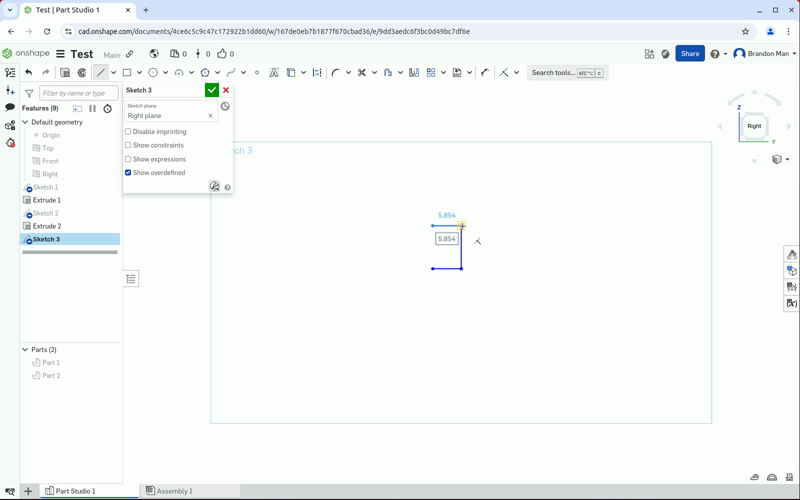
mouse_move(432, 268)
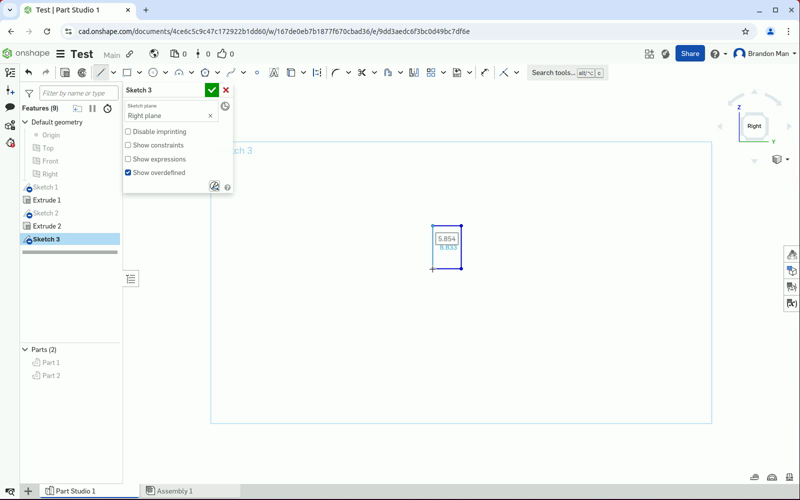
key_up(shift)
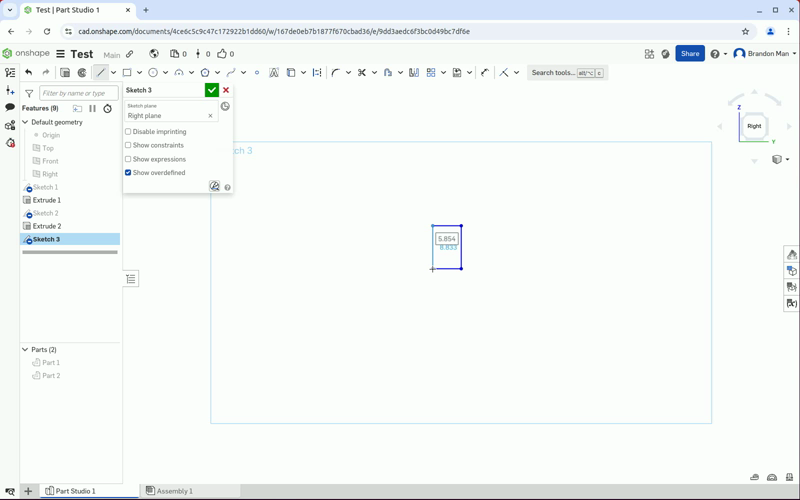
click(432, 268)
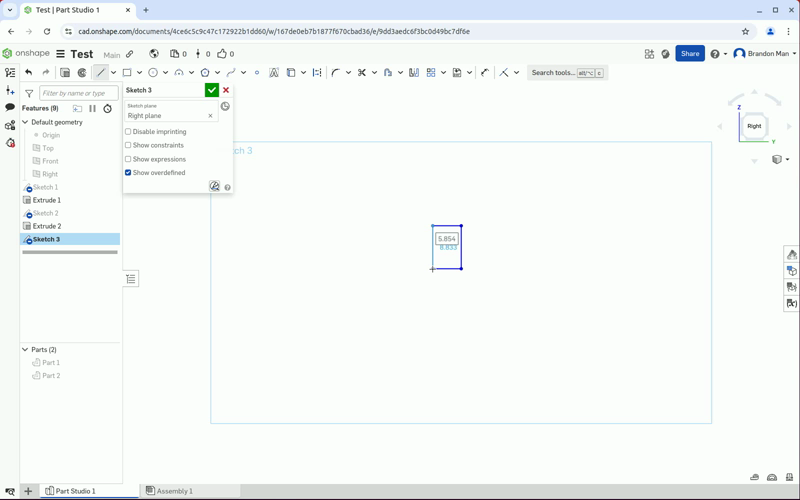
key(esc)
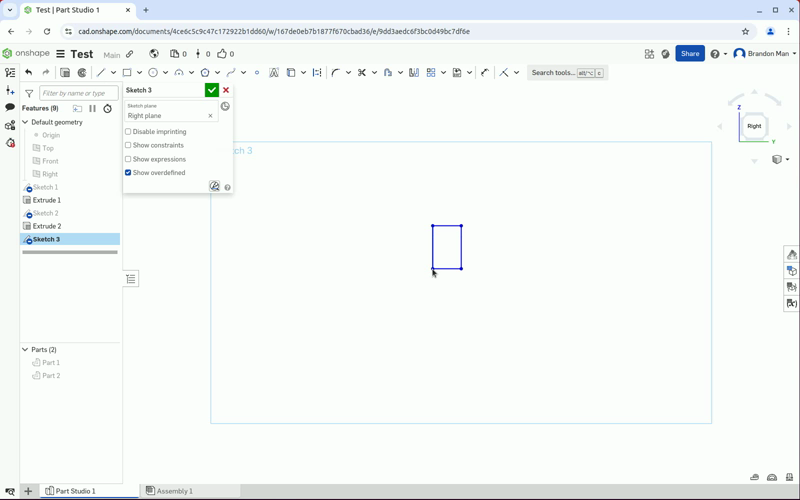
mouse_move(439, 255)
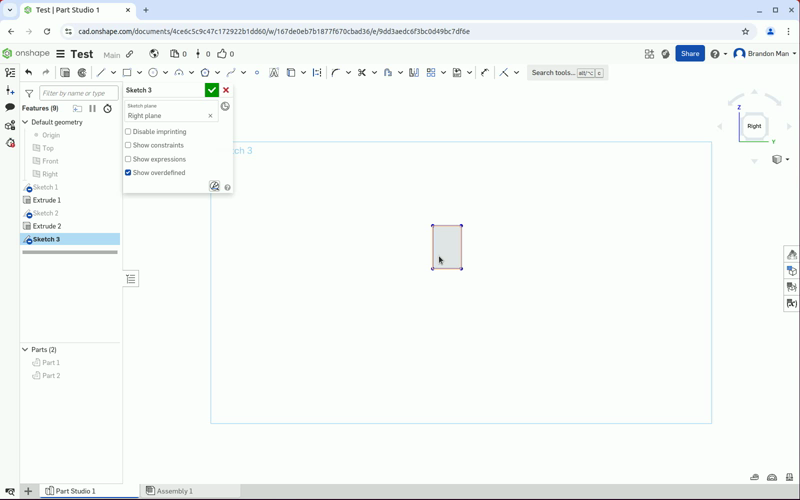
scroll(6)
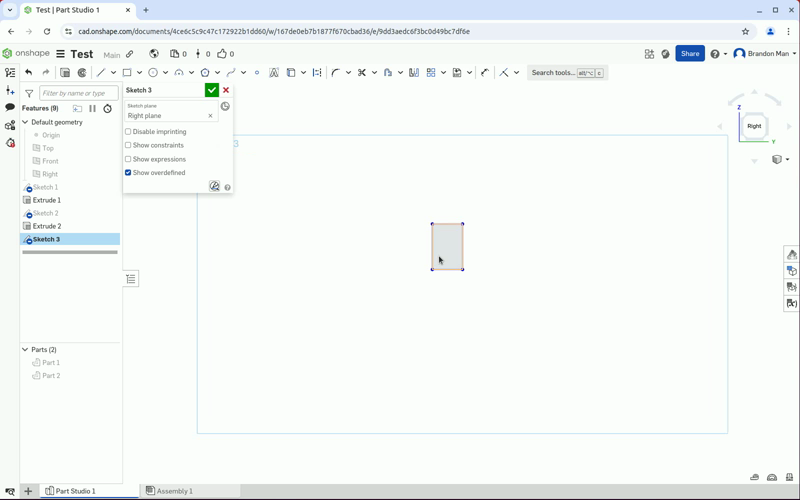
scroll(6)
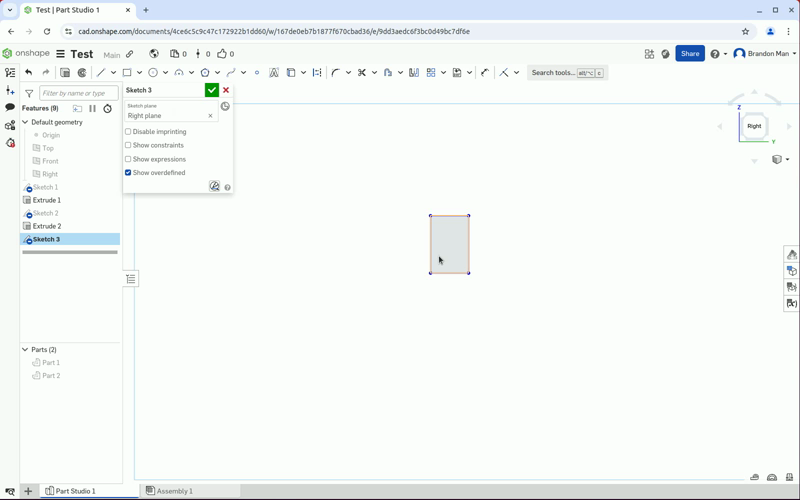
scroll(6)
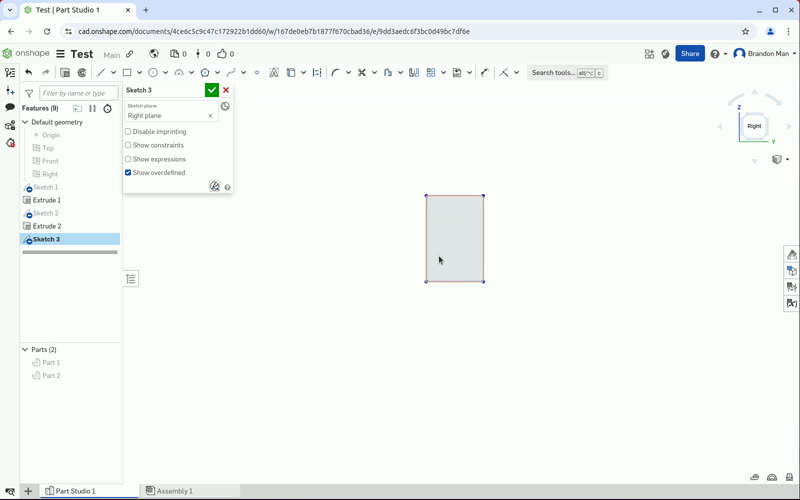
scroll(6)
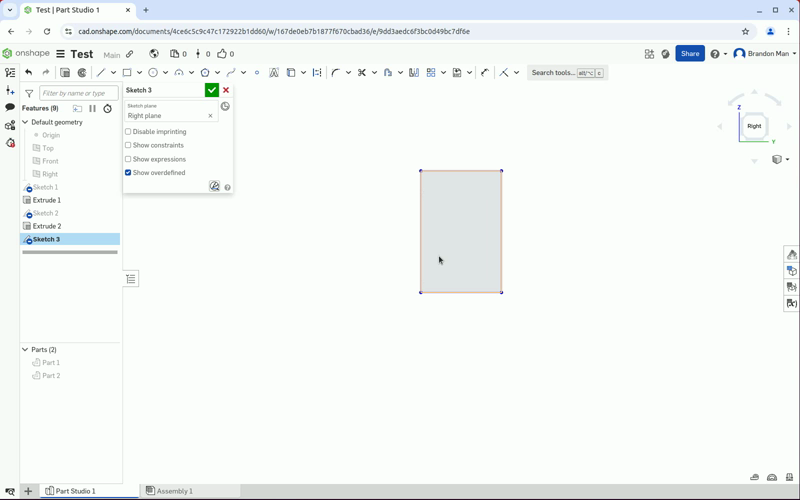
scroll(6)
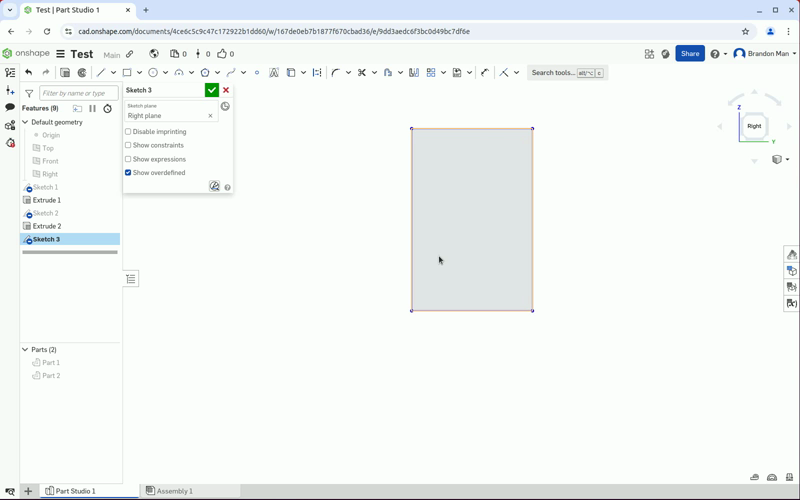
scroll(6)
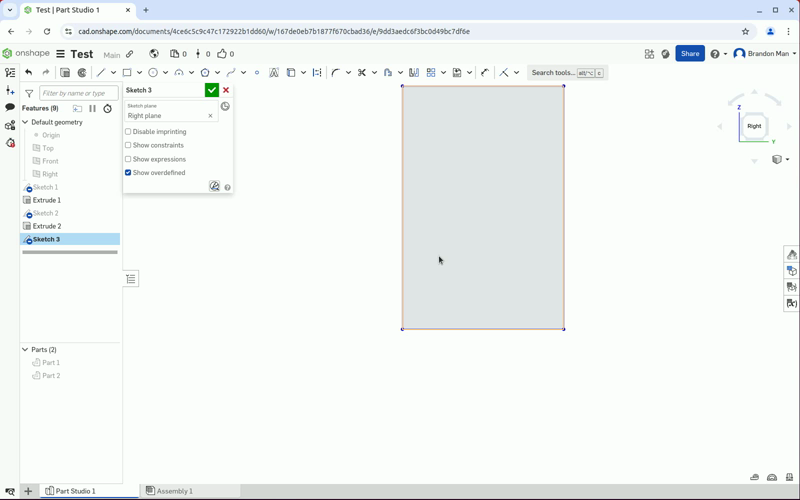
scroll(6)
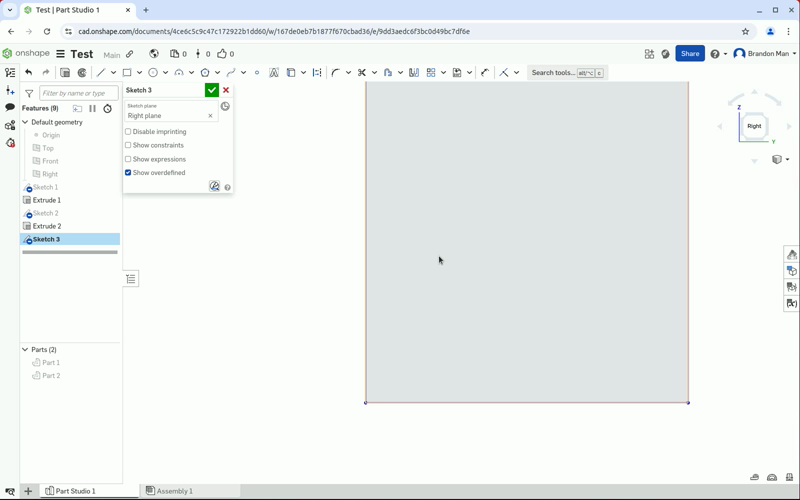
click(439, 255)
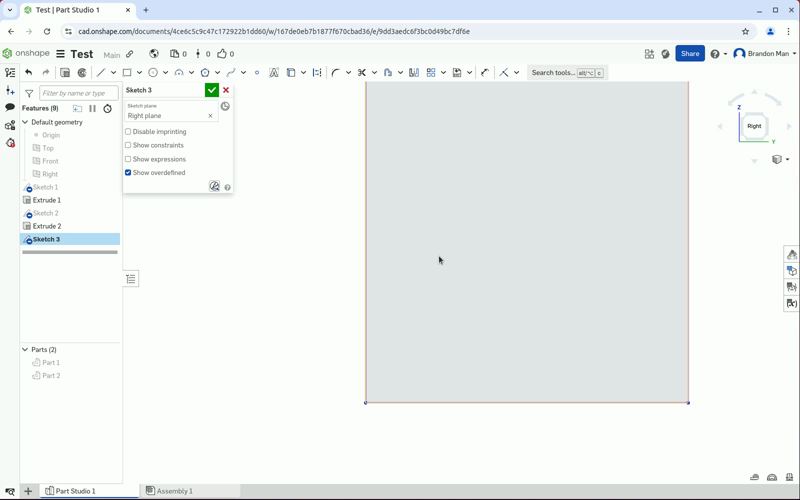
scroll(-6)
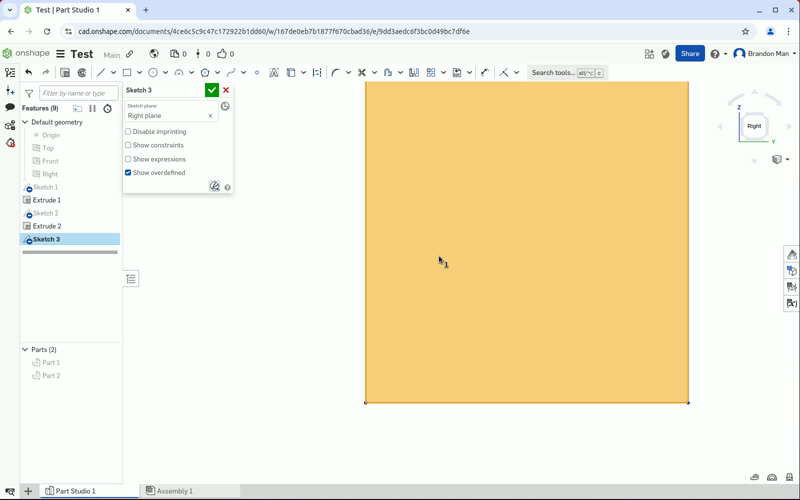
scroll(-6)
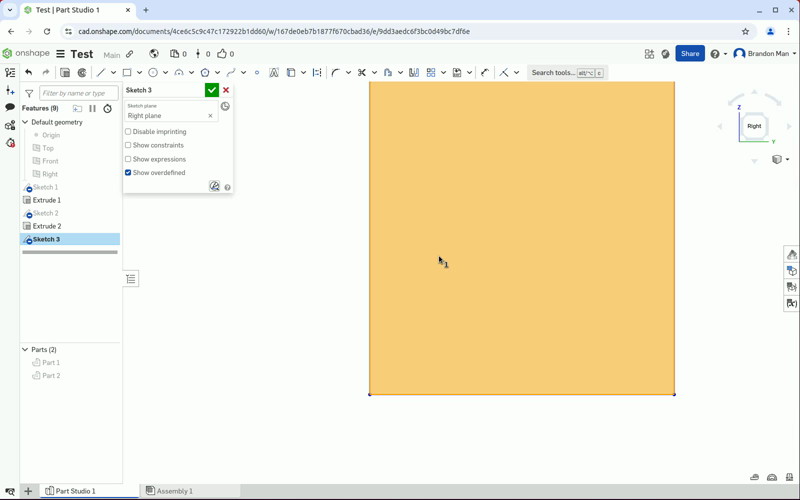
scroll(-6)
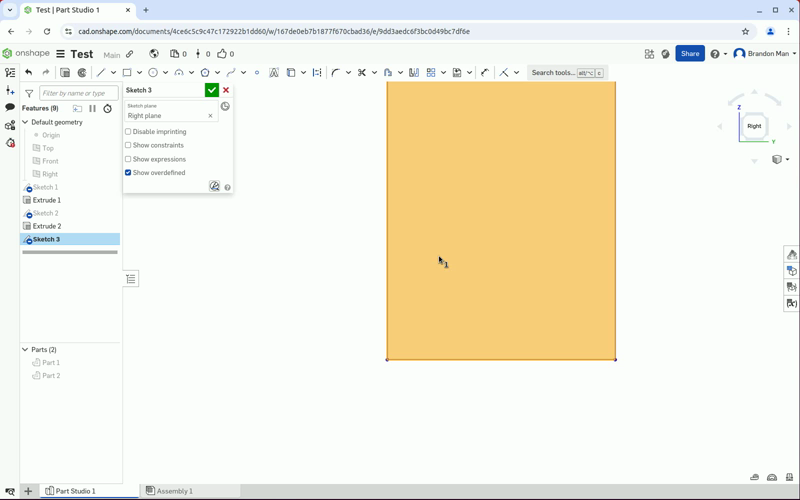
scroll(-6)
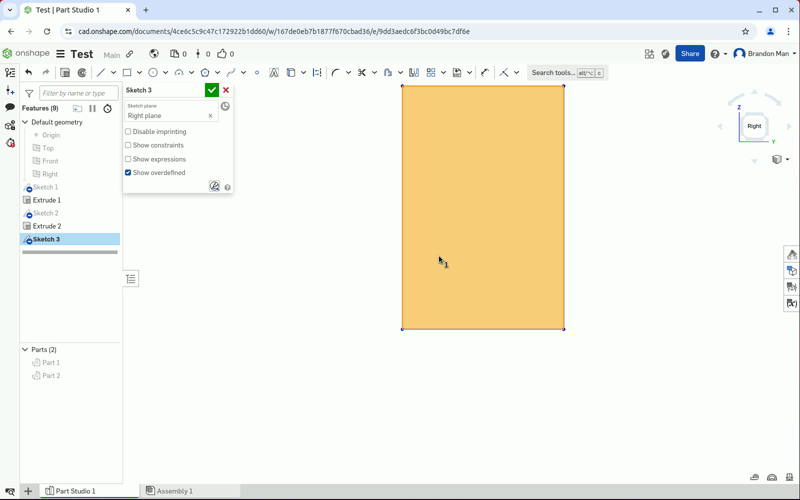
scroll(-6)
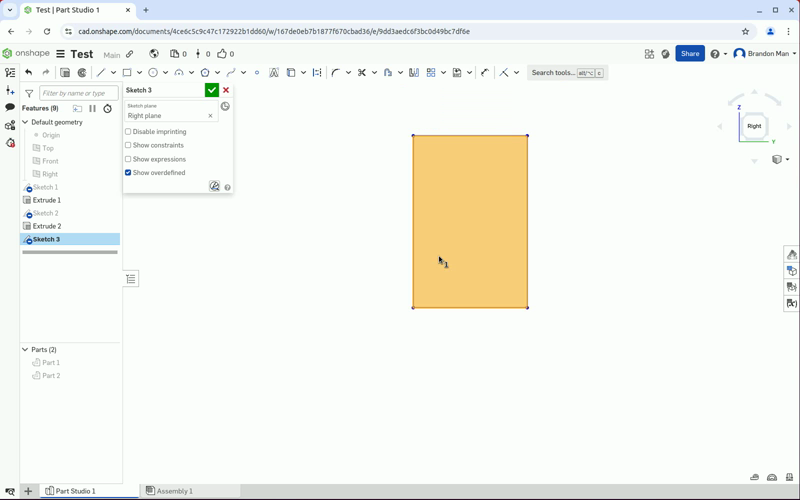
scroll(-6)
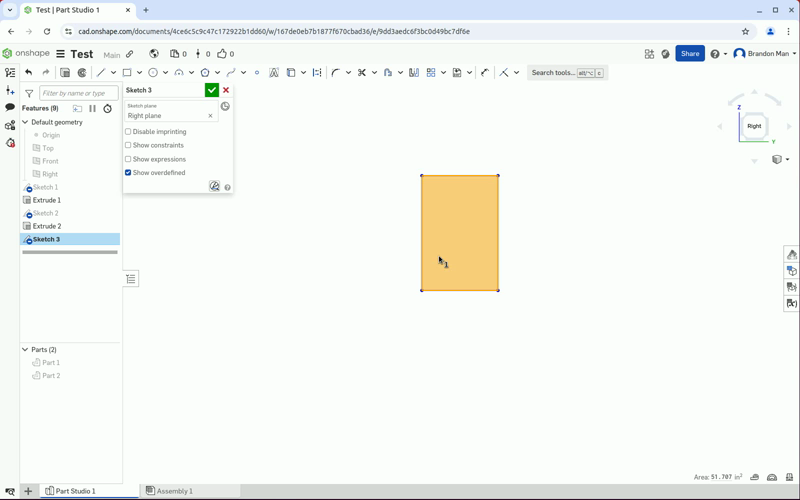
scroll(-6)
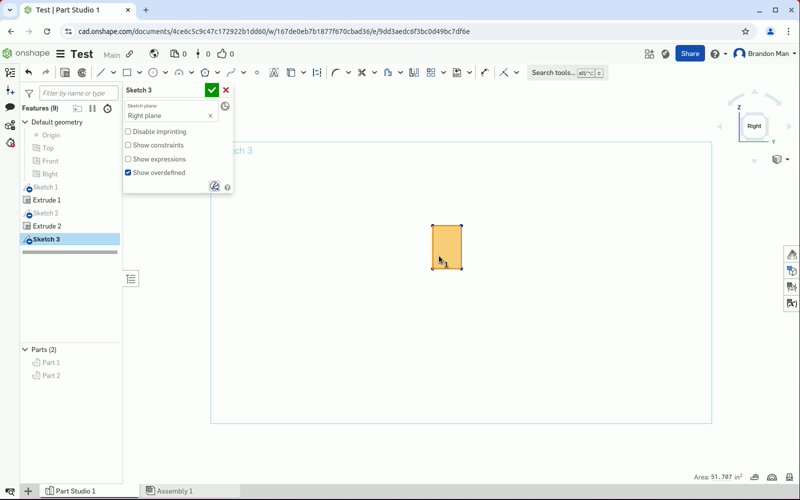
mouse_move(73, 352)
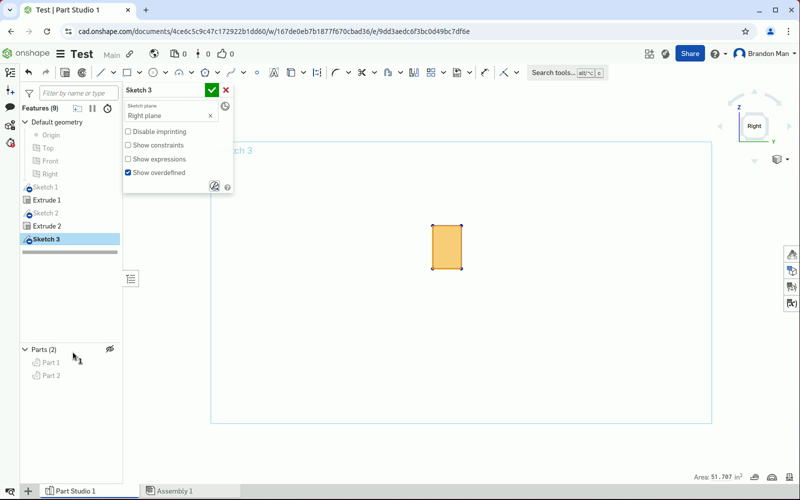
key(shift+y)
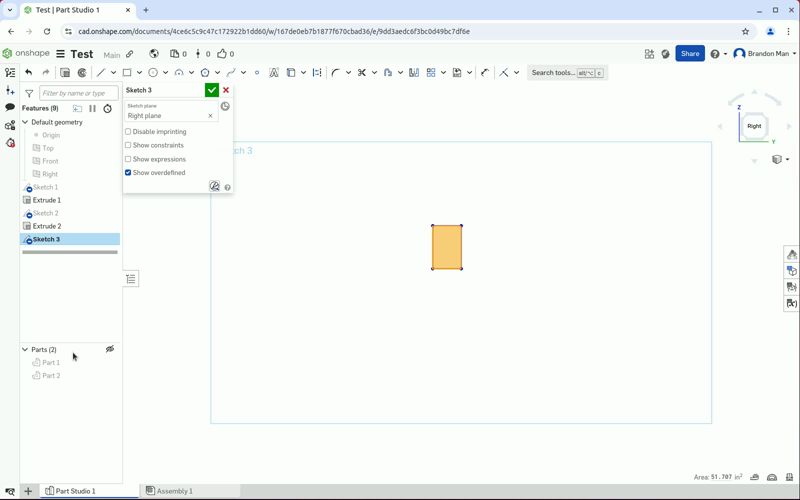
key(shift+e)
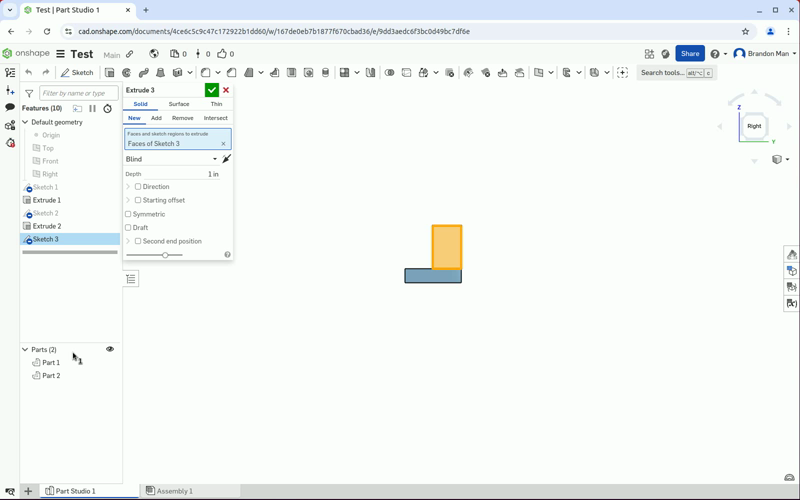
mouse_move(143, 106)
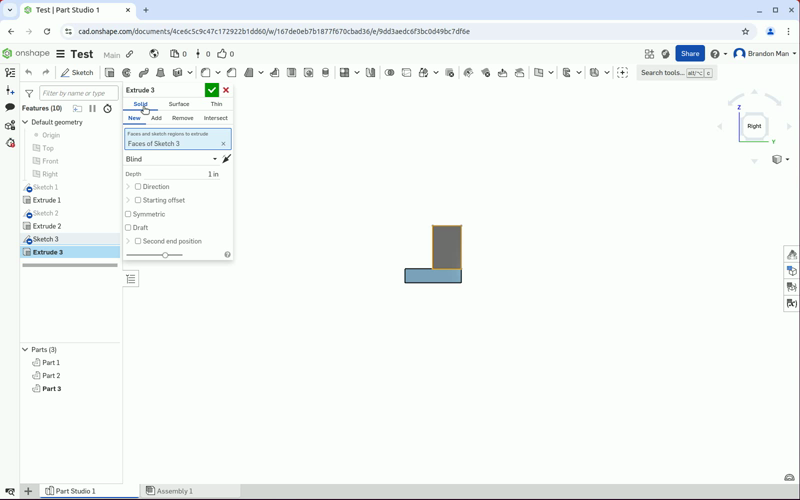
click(143, 106)
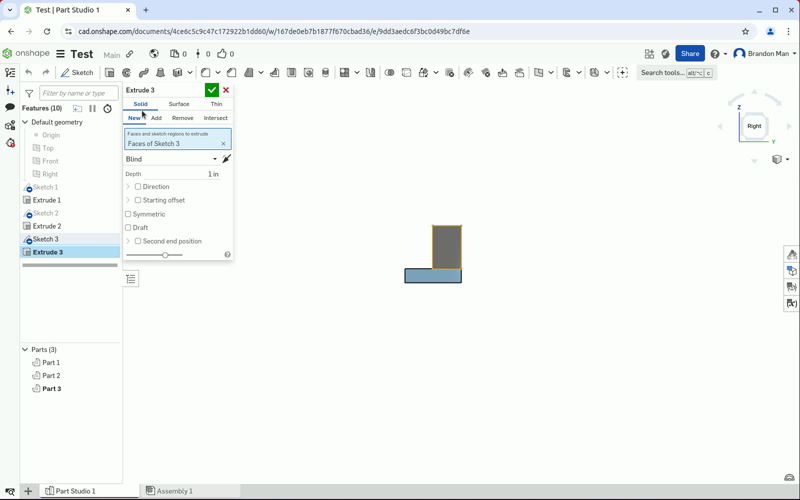
mouse_move(137, 120)
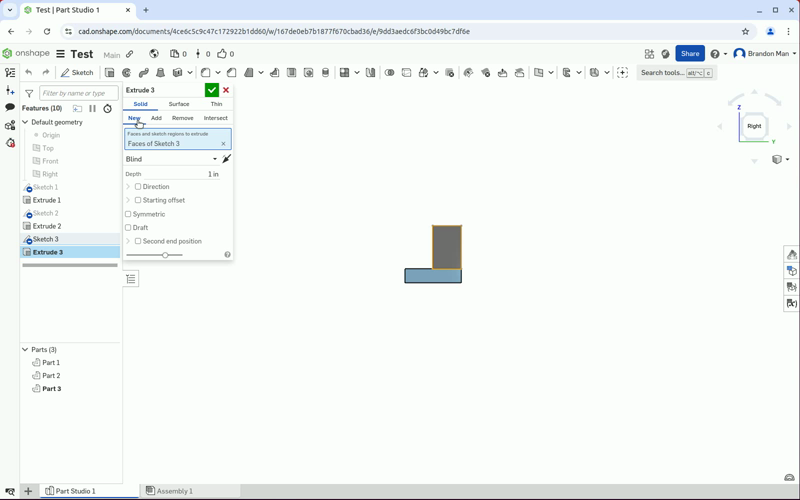
click(137, 120)
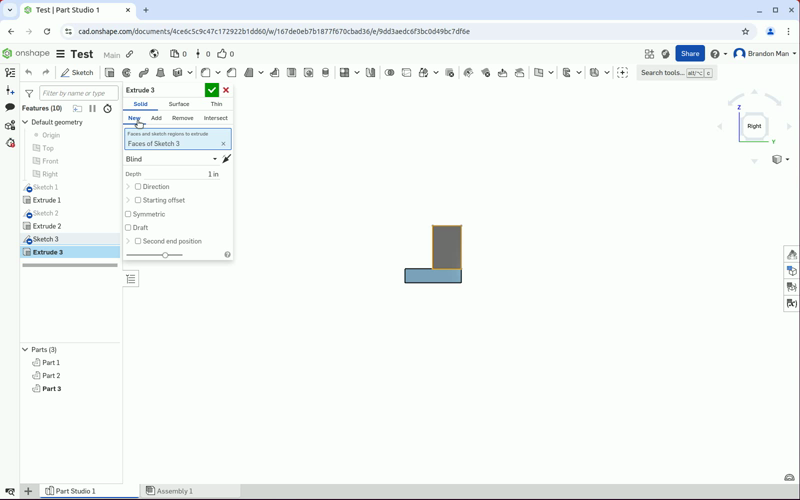
key(tab, 4)
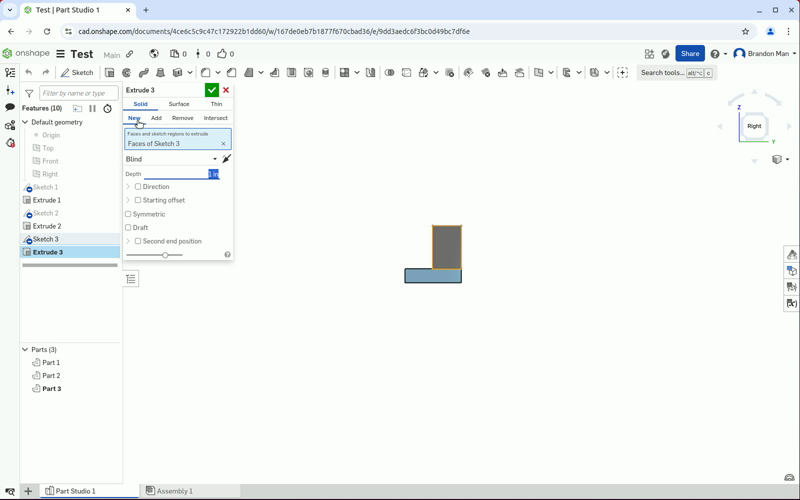
text(-23.108)
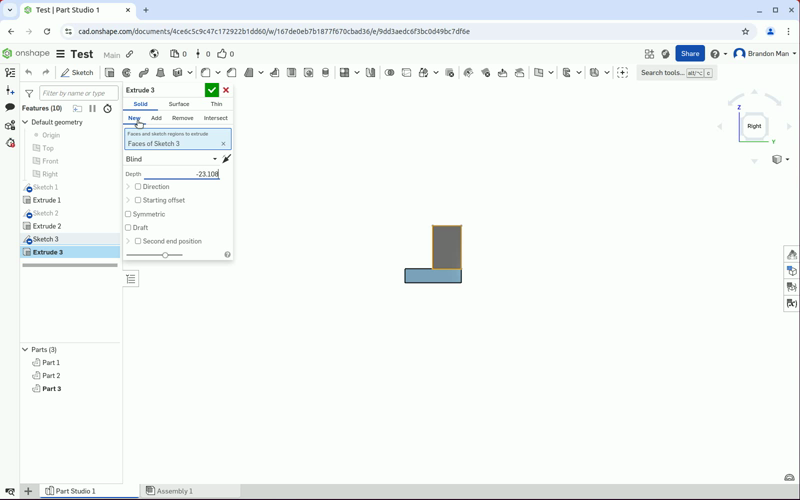
key(enter)
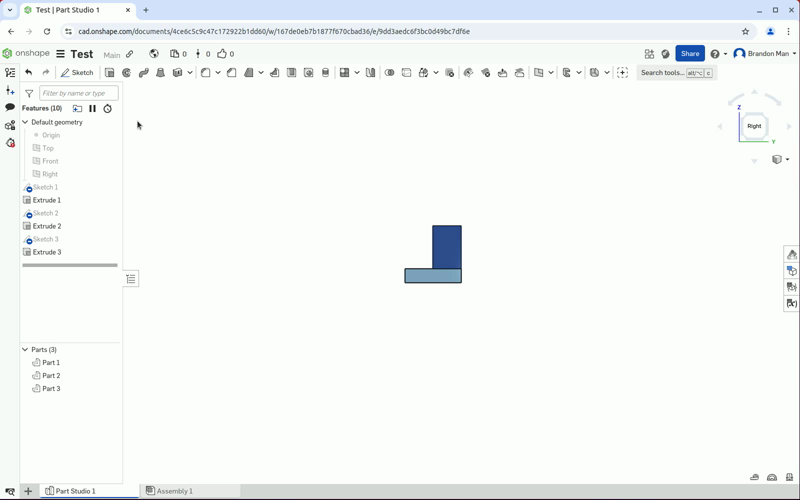
key(shift+h)
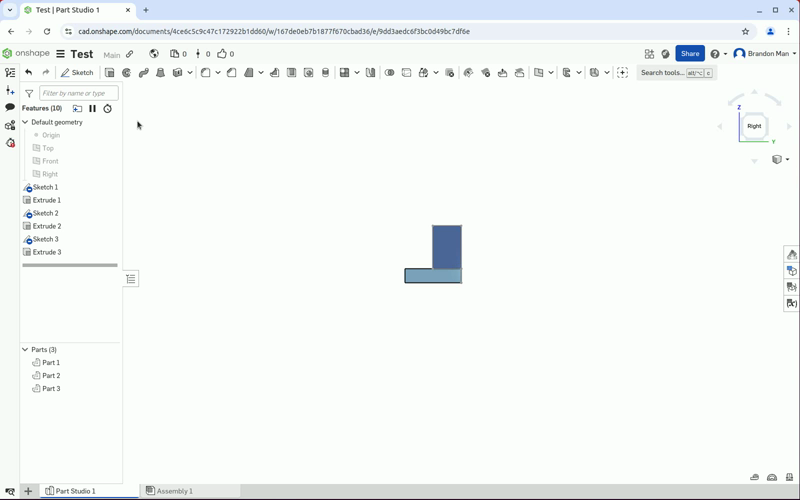
key(shift+h)
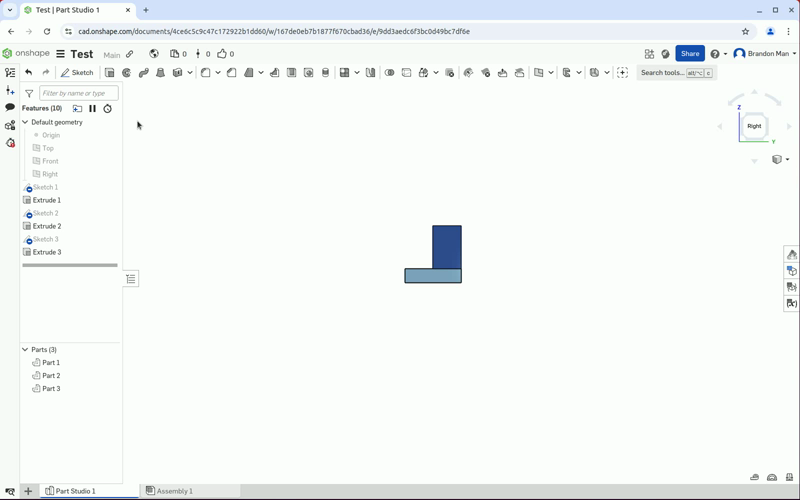
mouse_move(73, 189)
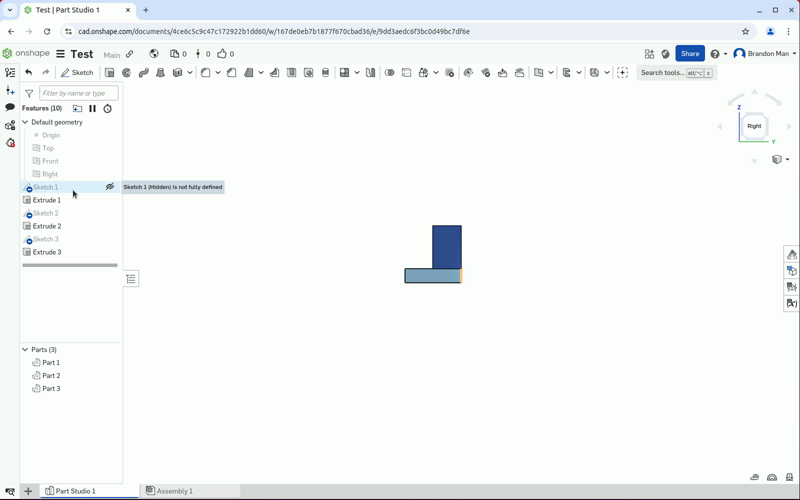
click(73, 189)
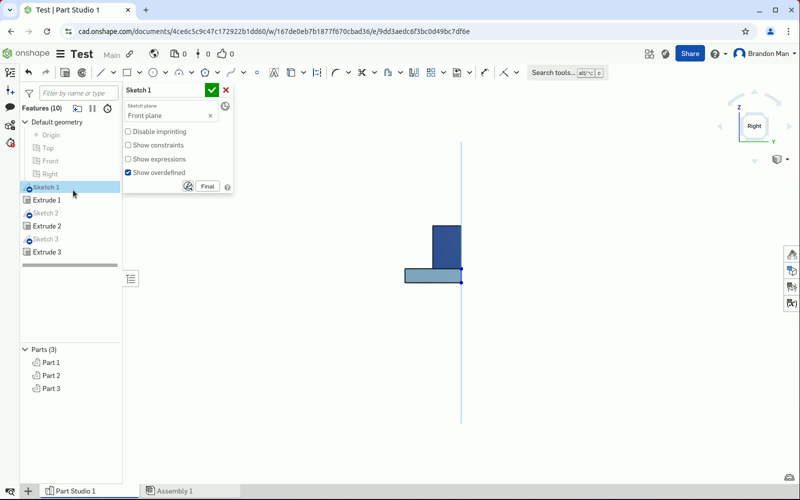
mouse_move(229, 92)
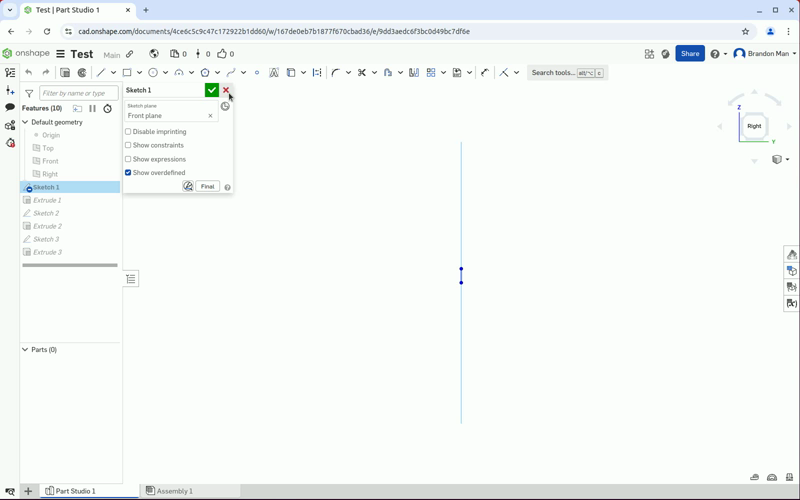
click(229, 92)
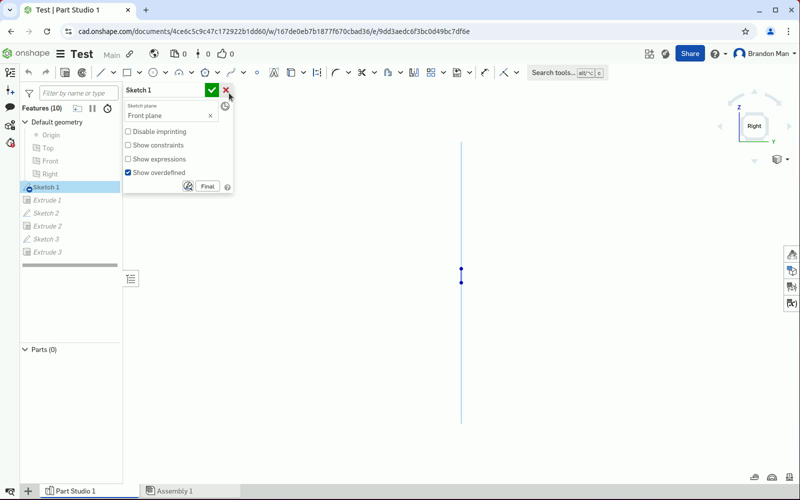
key(shift+s)
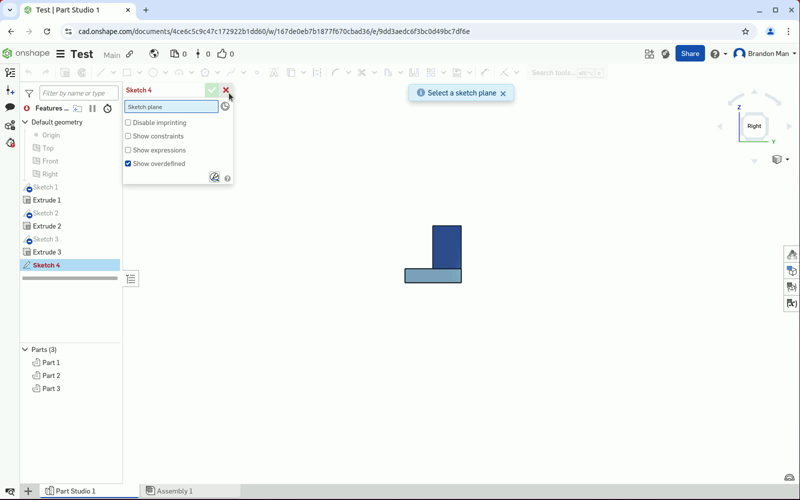
mouse_move(73, 176)
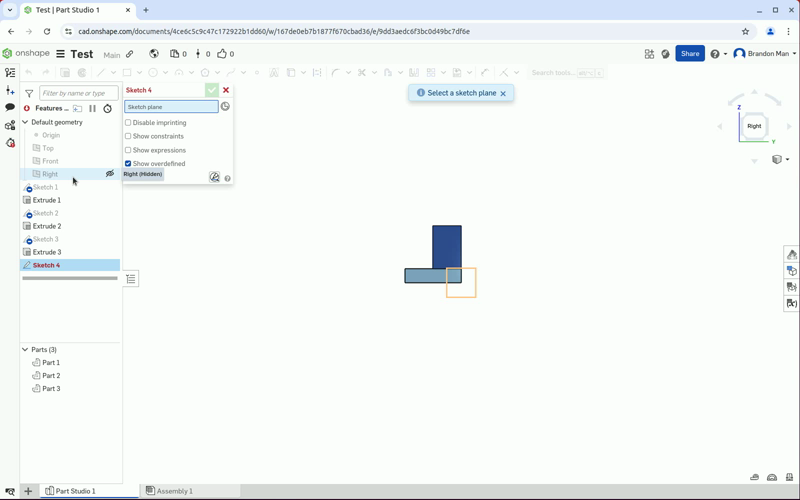
click(73, 176)
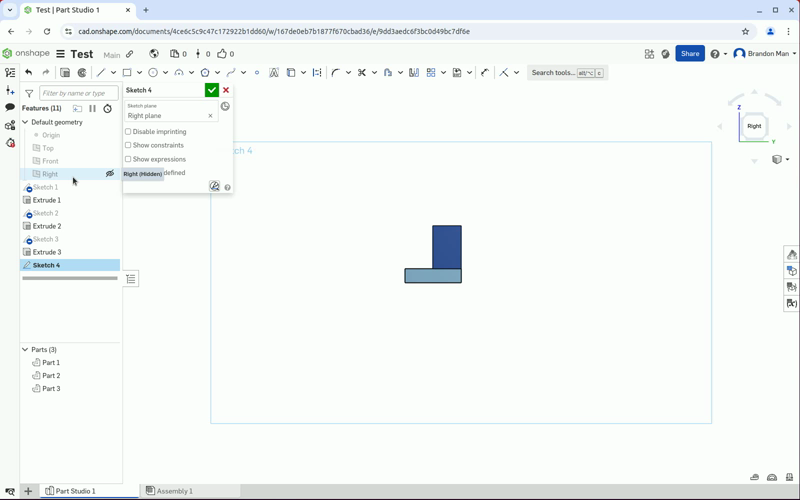
mouse_move(73, 352)
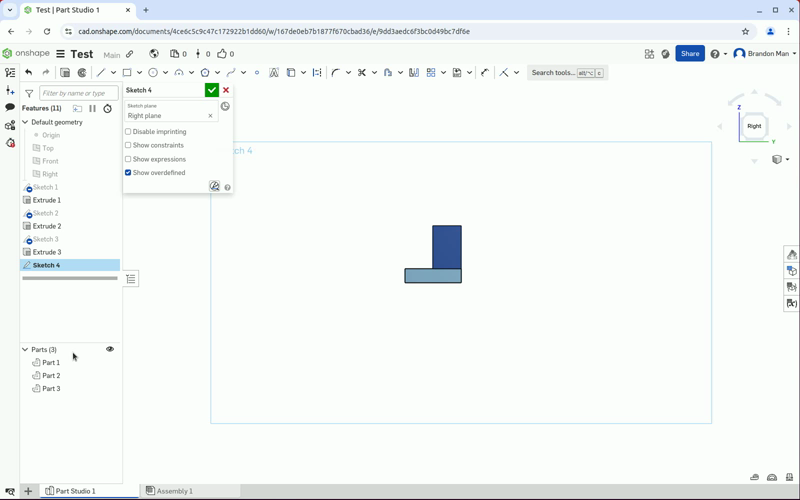
key(y)
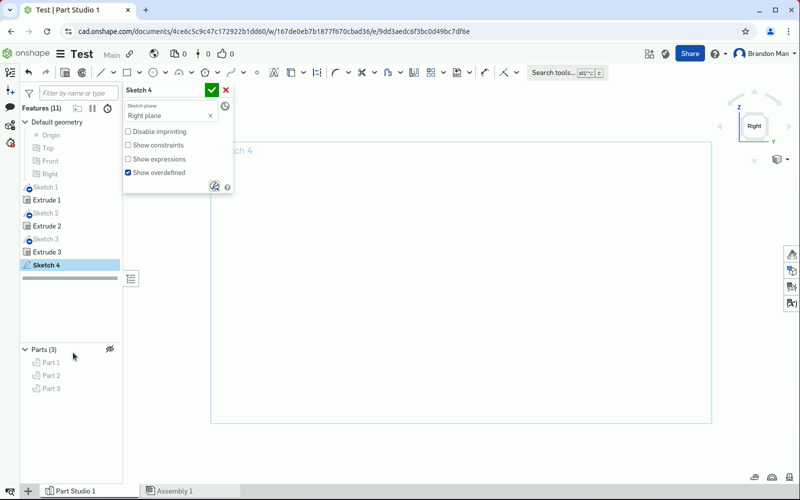
key(l)
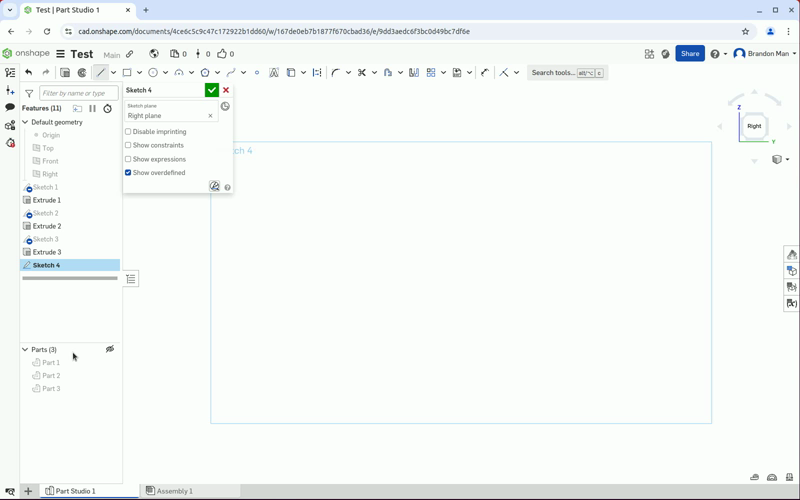
key_down(shift)
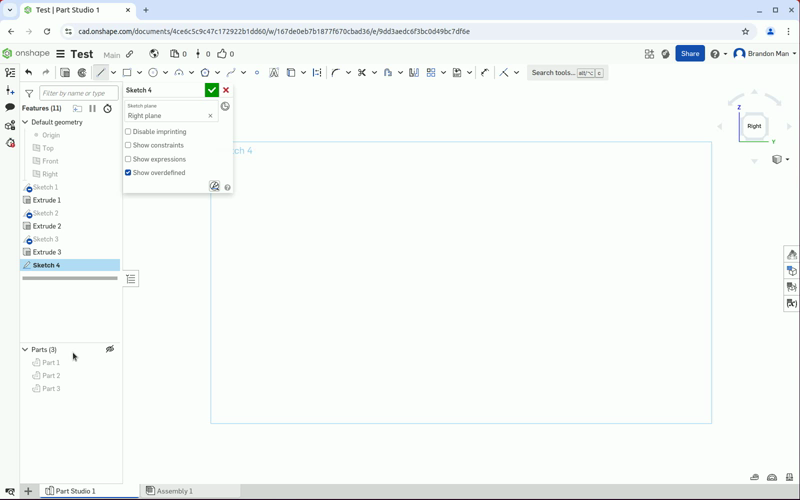
mouse_move(404, 268)
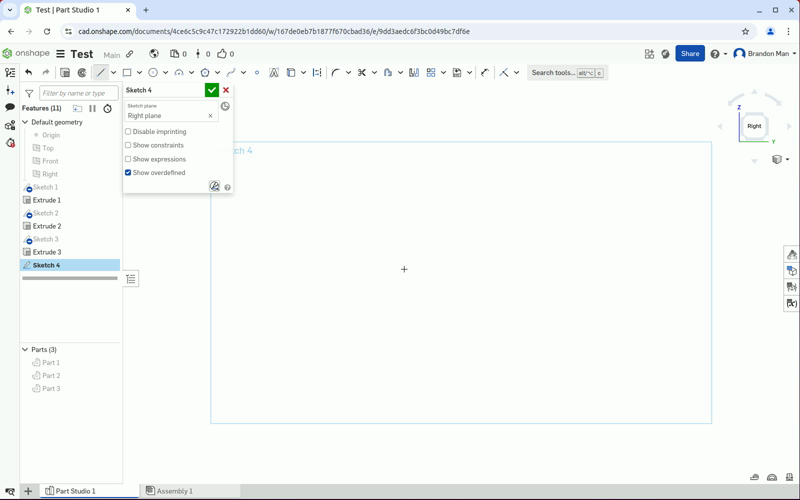
click(404, 268)
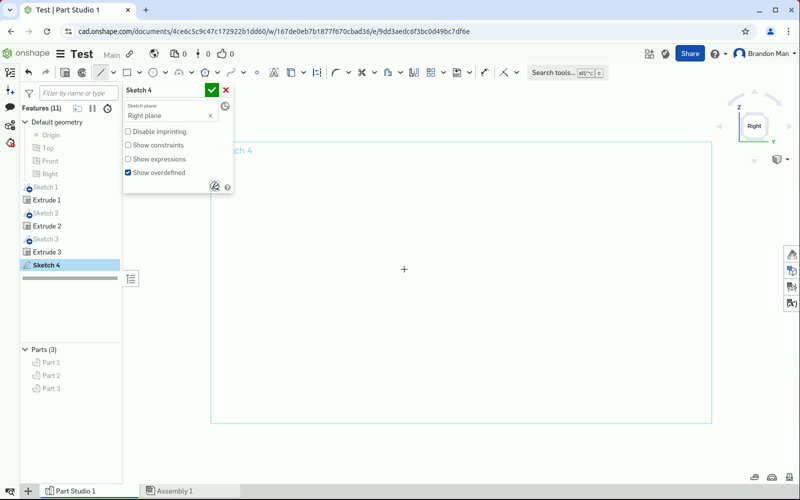
key_up(shift)
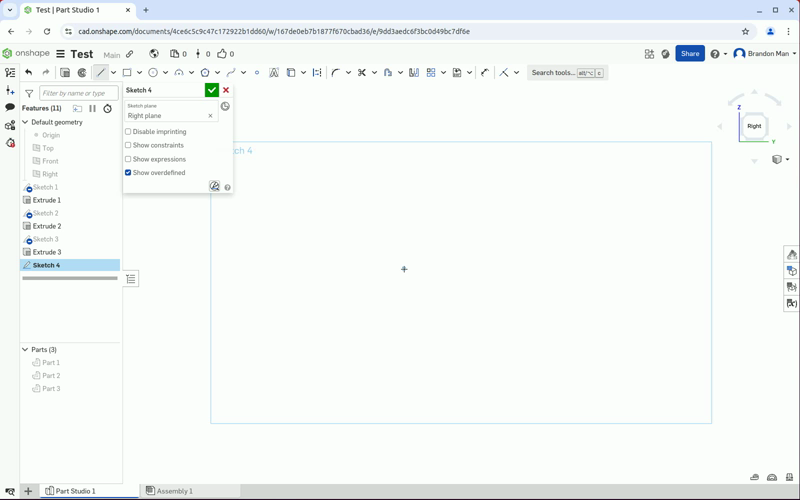
key_down(shift)
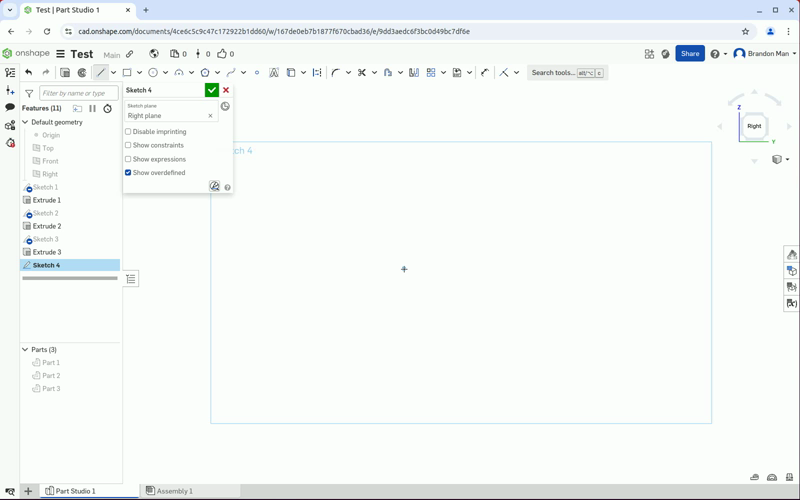
mouse_move(434, 268)
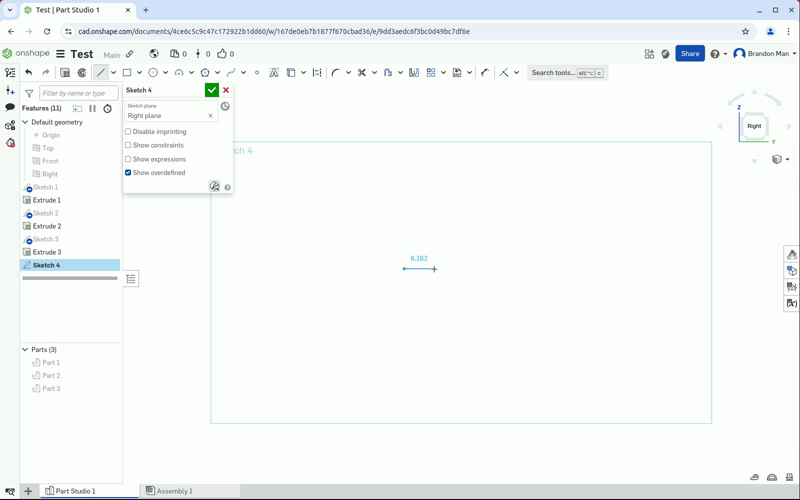
mouse_move(432, 268)
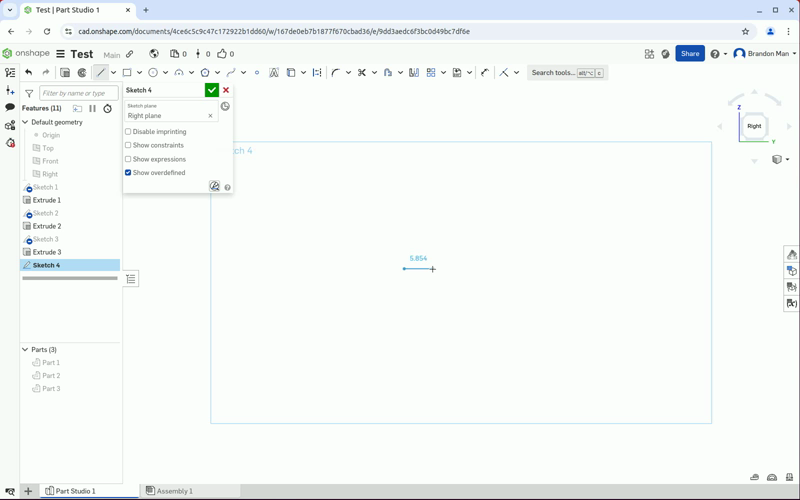
click(432, 268)
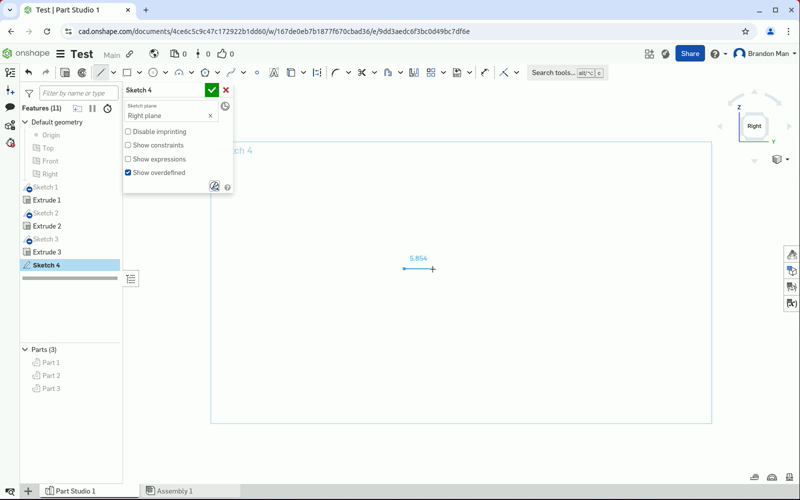
key_up(shift)
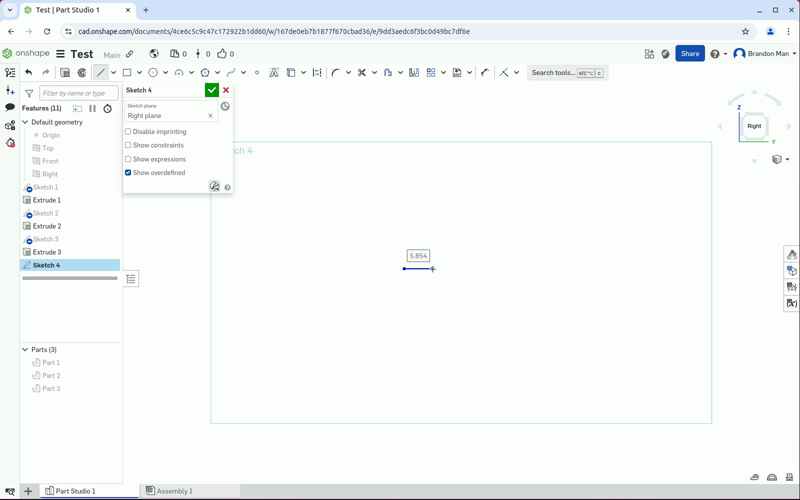
key_down(shift)
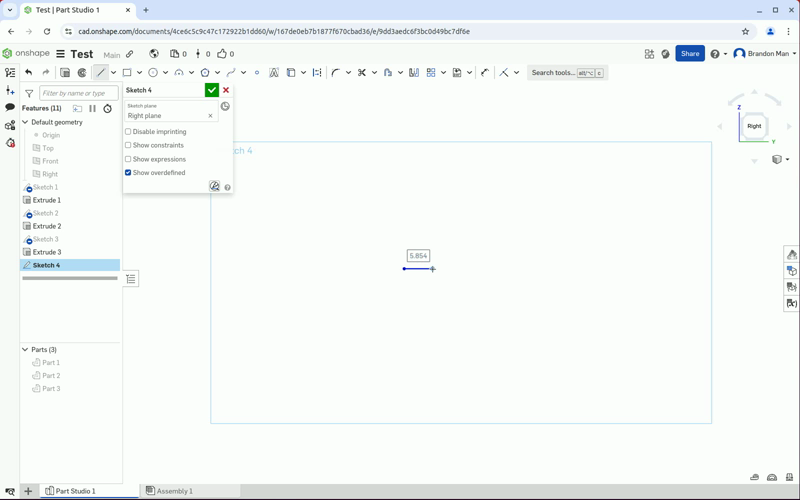
mouse_move(462, 268)
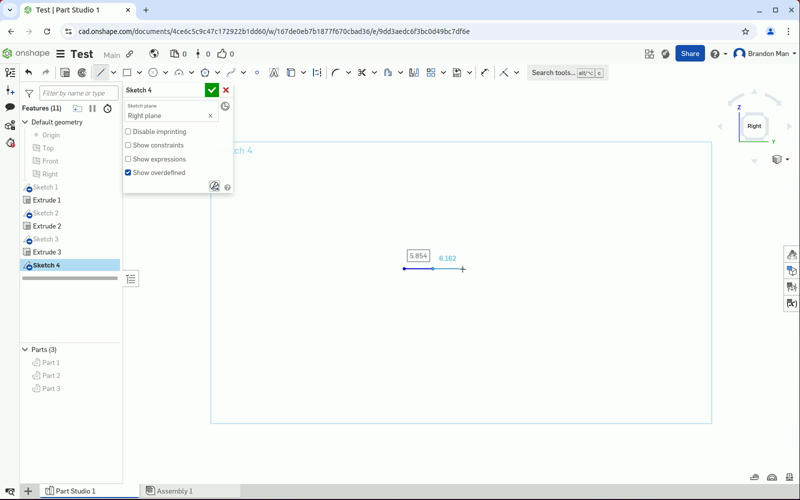
mouse_move(432, 225)
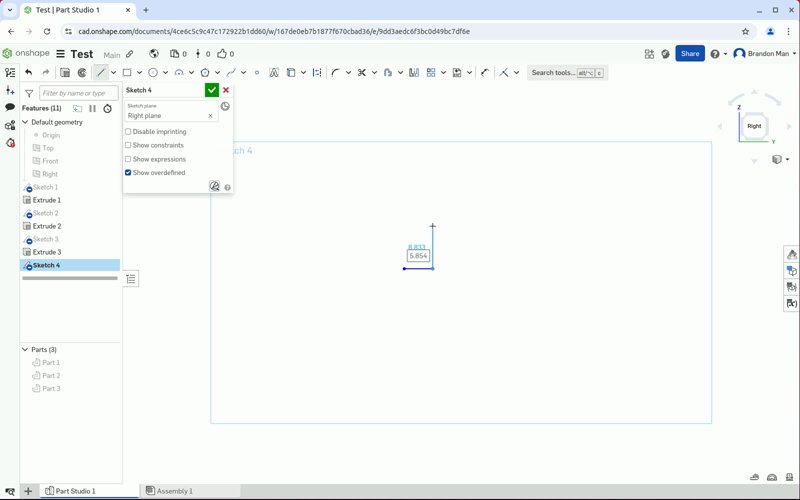
click(432, 225)
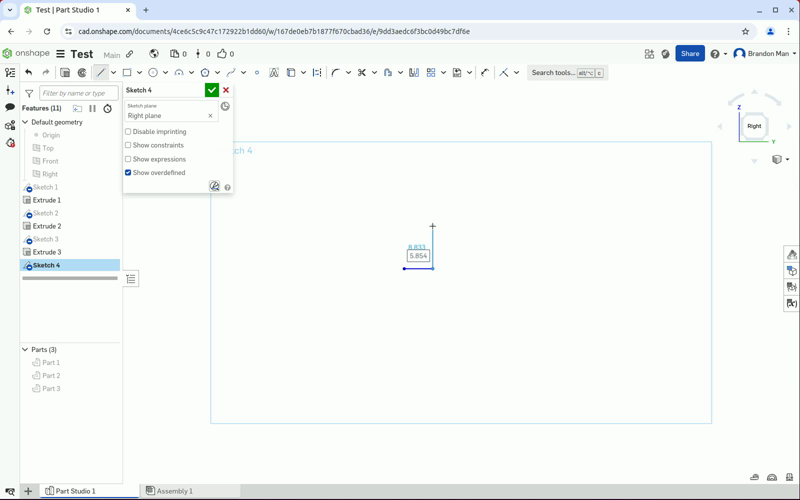
key_up(shift)
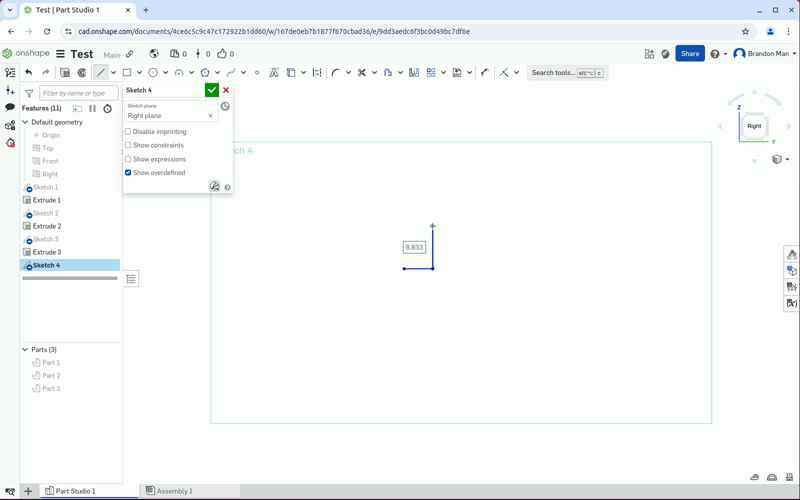
mouse_move(462, 225)
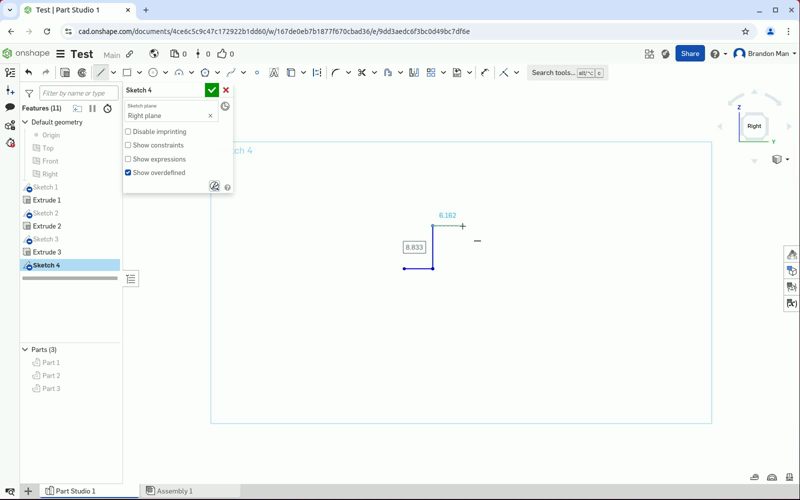
key_down(shift)
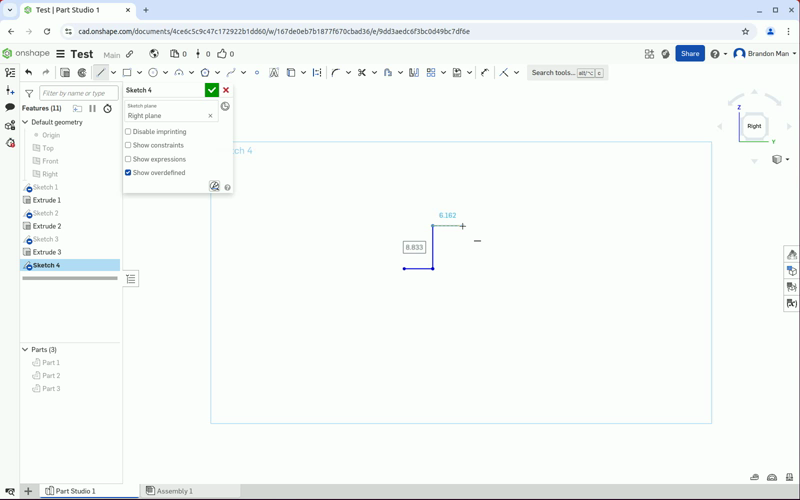
mouse_move(404, 268)
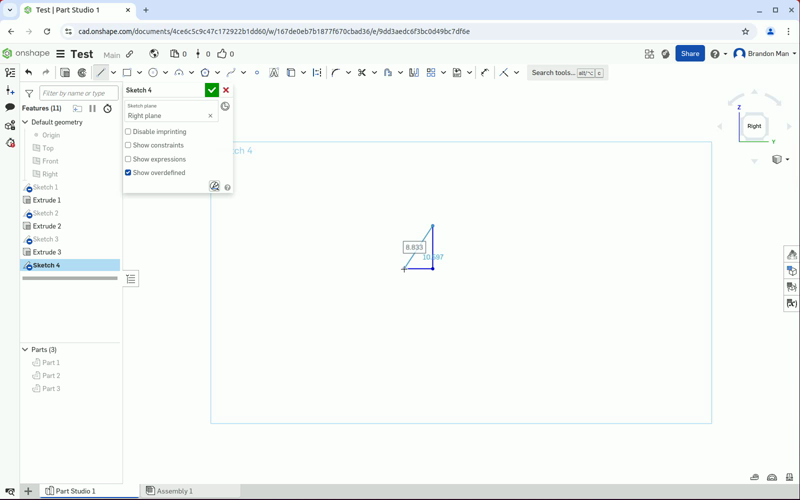
key_up(shift)
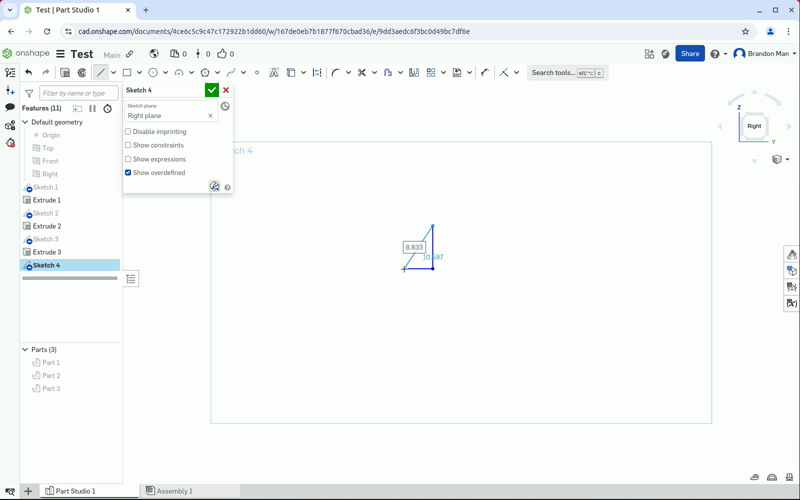
click(404, 268)
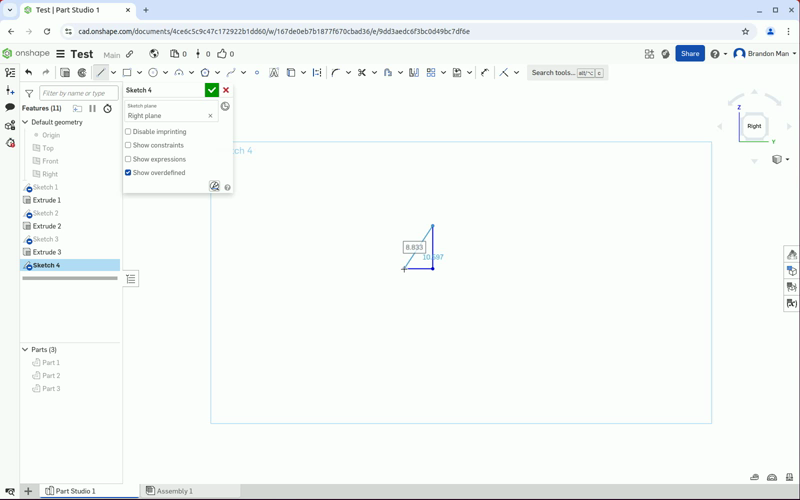
key(esc)
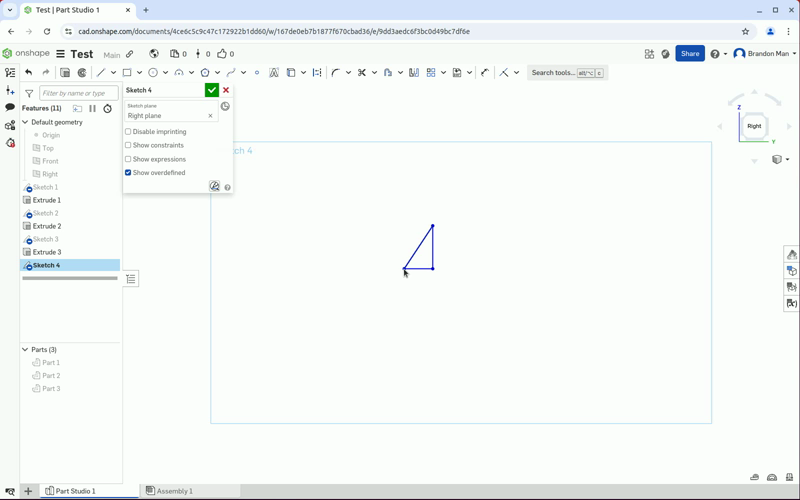
mouse_move(414, 261)
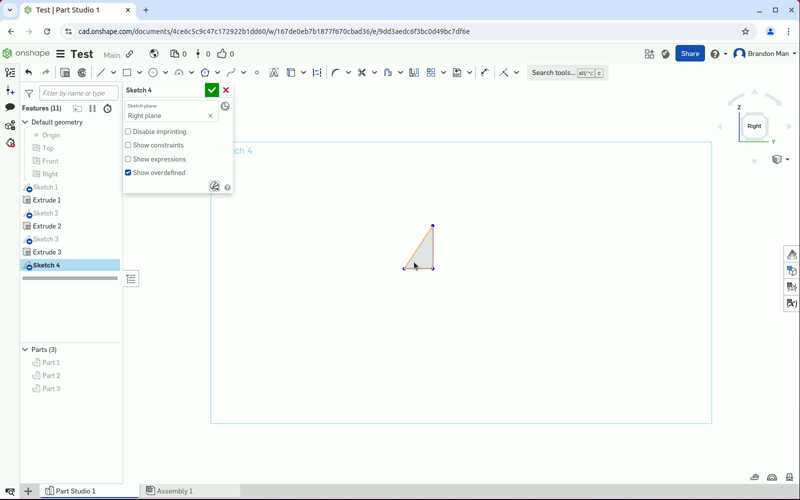
scroll(6)
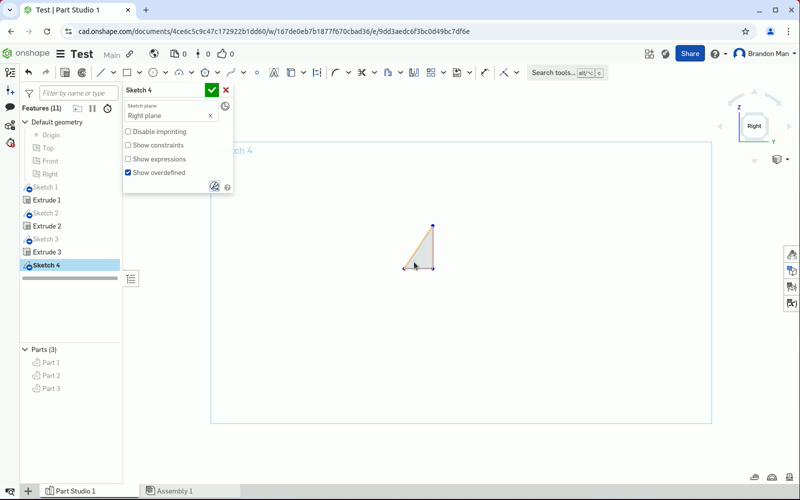
scroll(6)
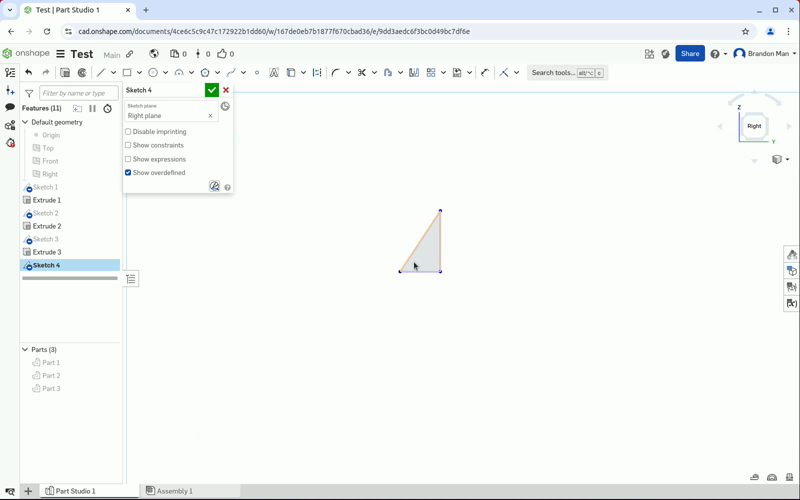
scroll(6)
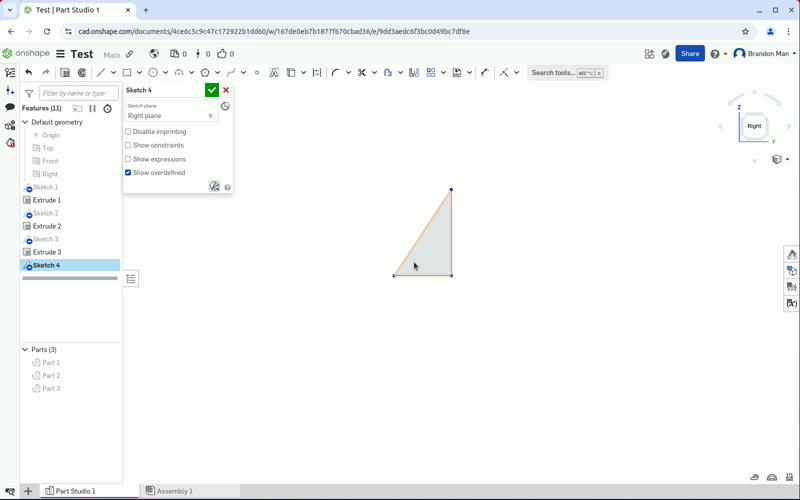
scroll(6)
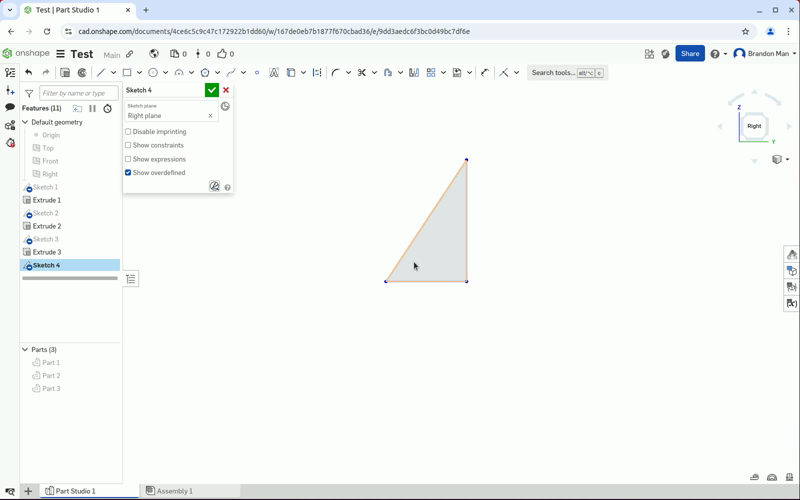
scroll(6)
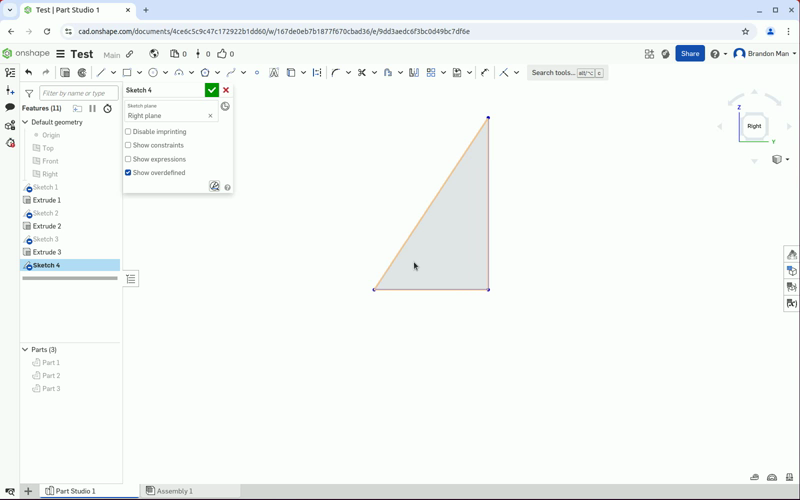
scroll(6)
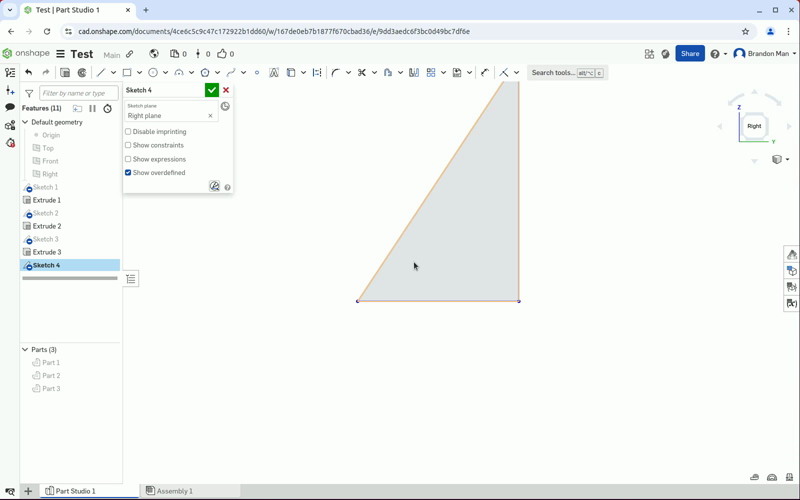
scroll(6)
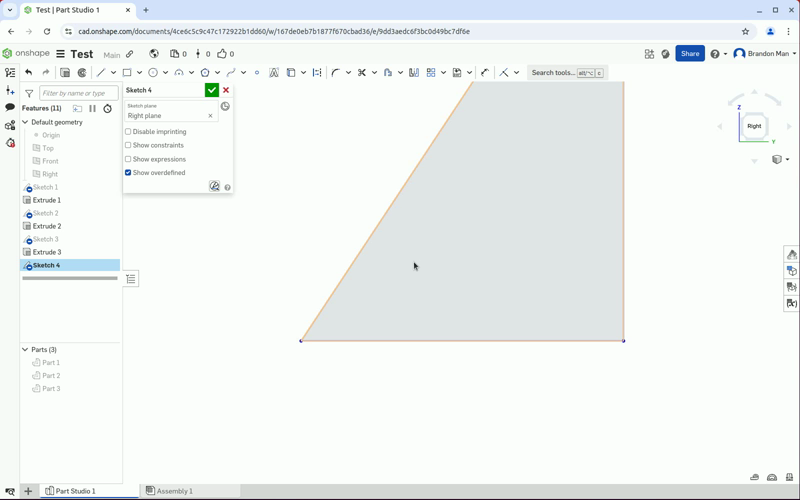
click(414, 261)
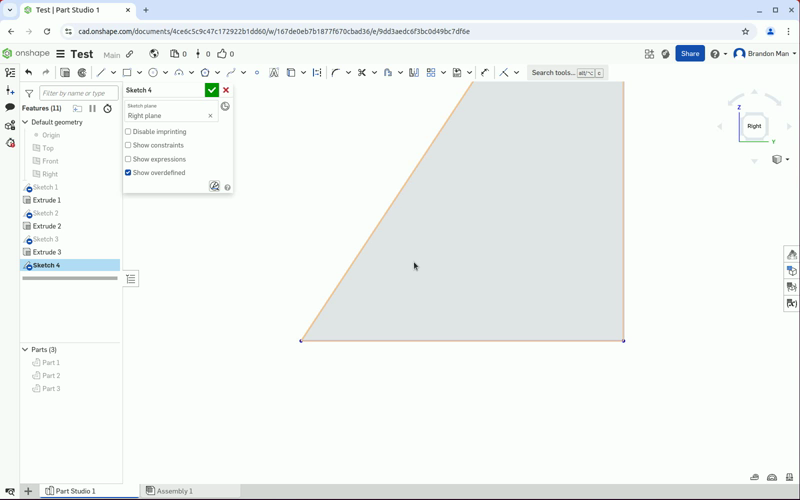
scroll(-6)
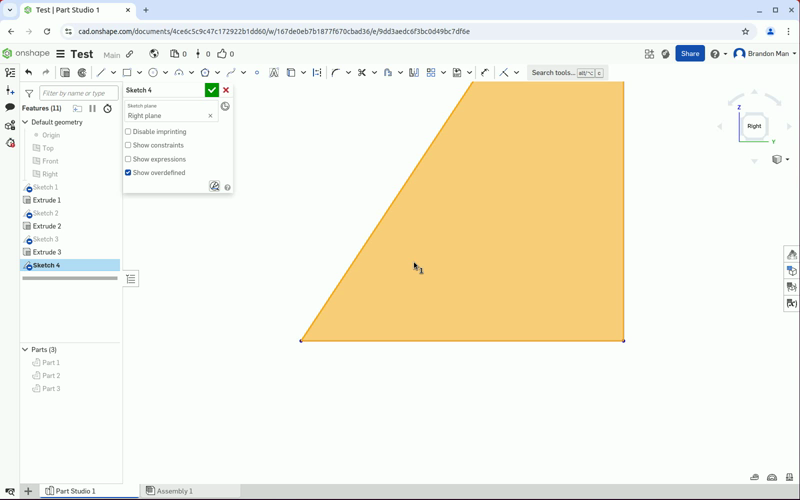
scroll(-6)
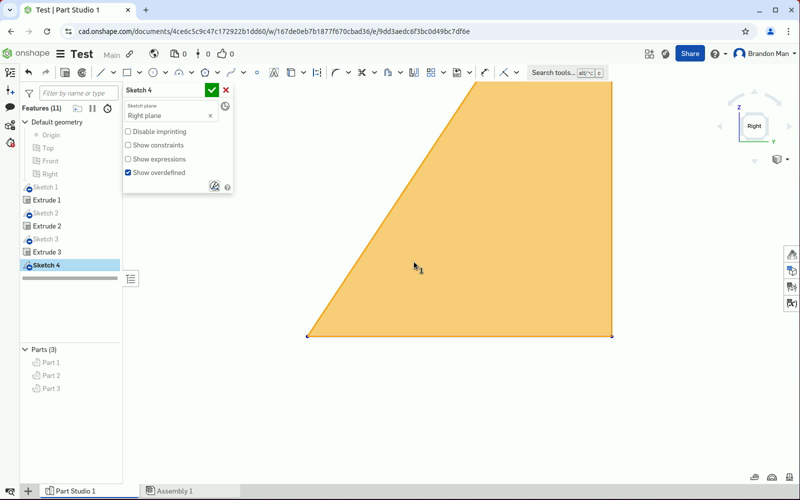
scroll(-6)
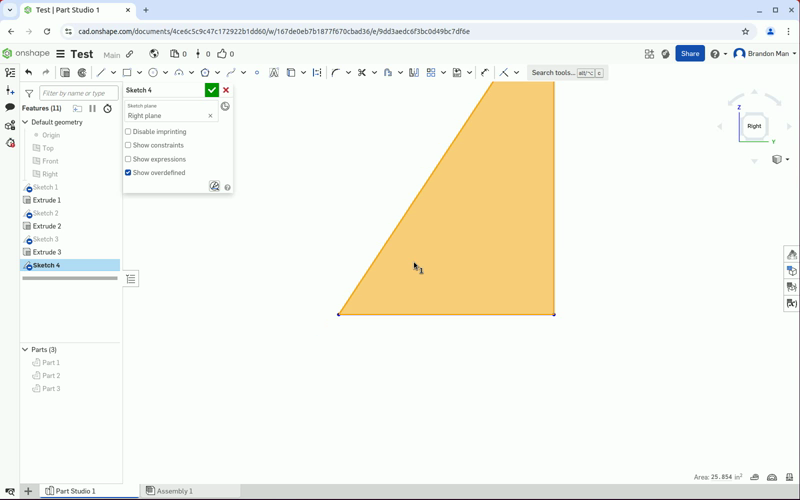
scroll(-6)
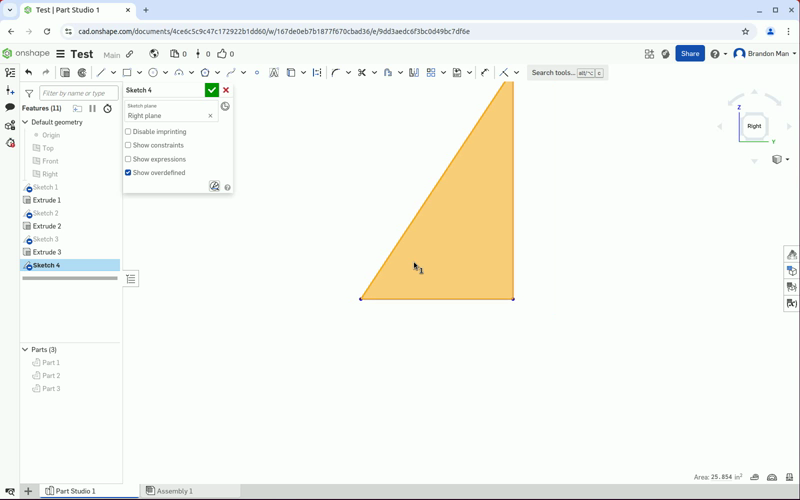
scroll(-6)
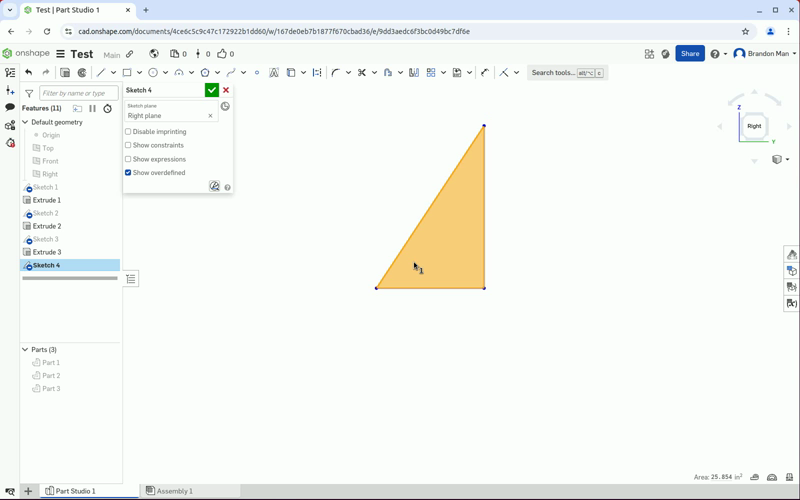
scroll(-6)
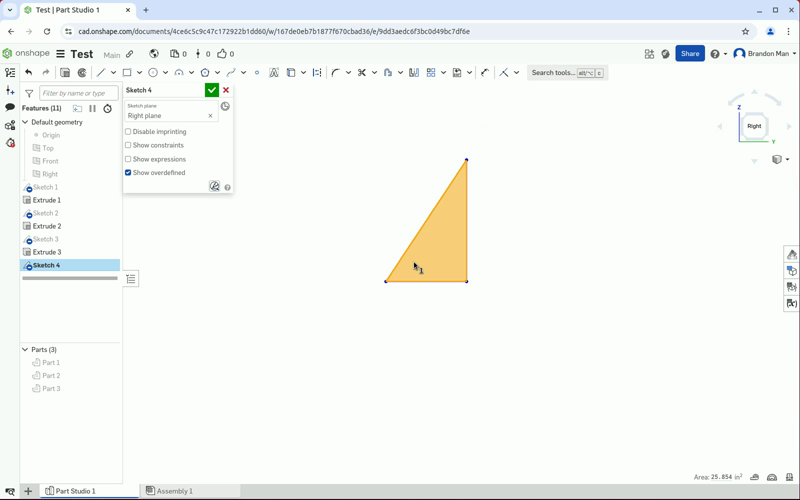
scroll(-6)
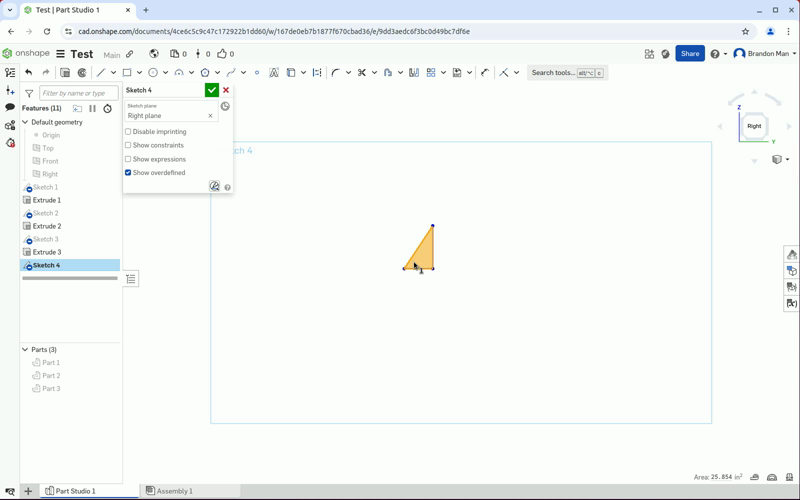
mouse_move(73, 352)
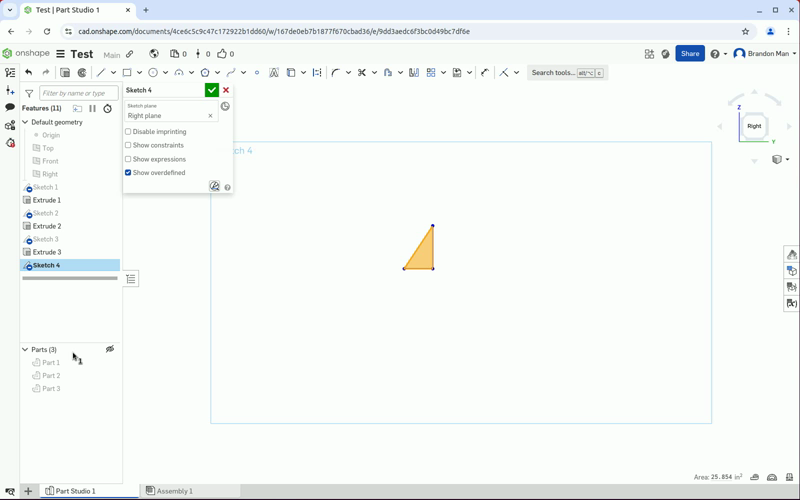
key(shift+y)
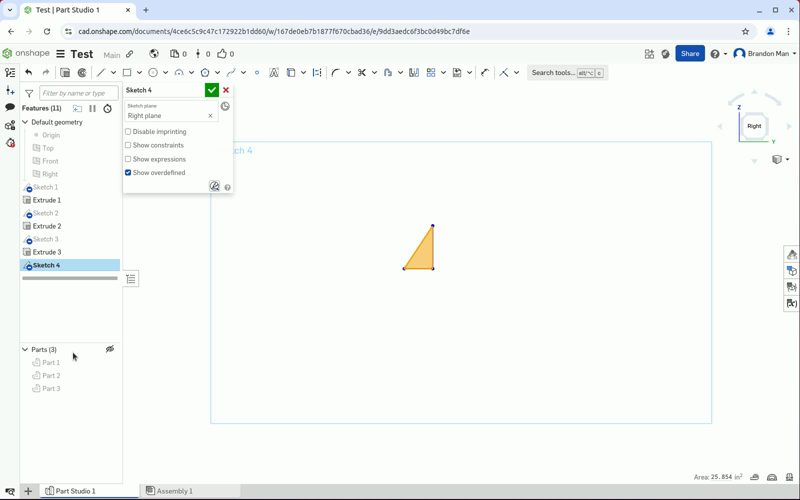
key(shift+e)
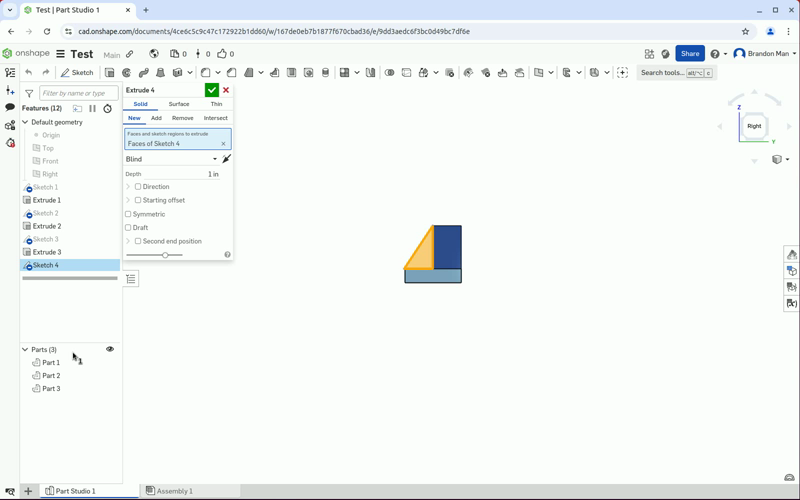
mouse_move(143, 106)
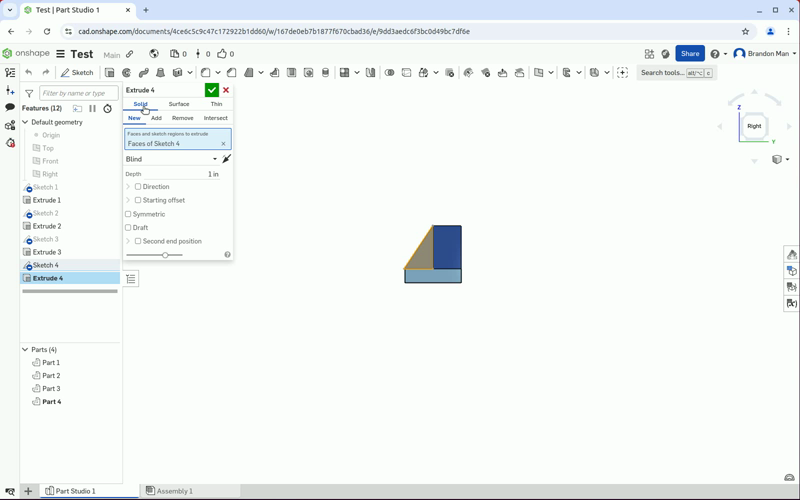
click(143, 106)
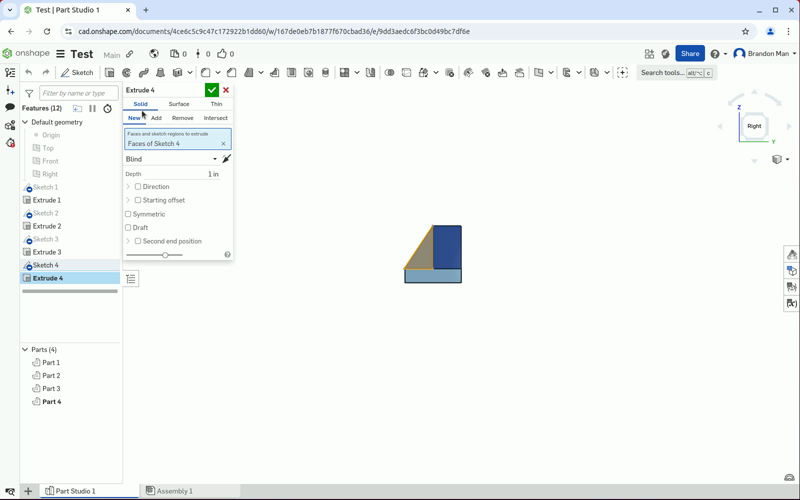
mouse_move(137, 120)
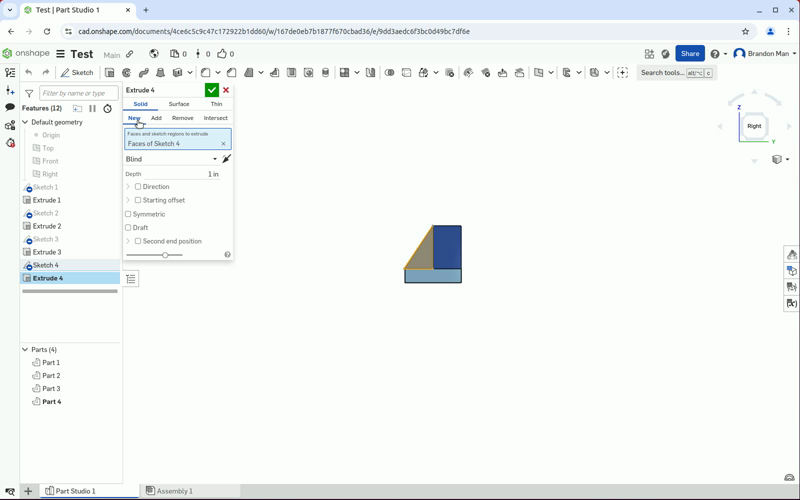
click(137, 120)
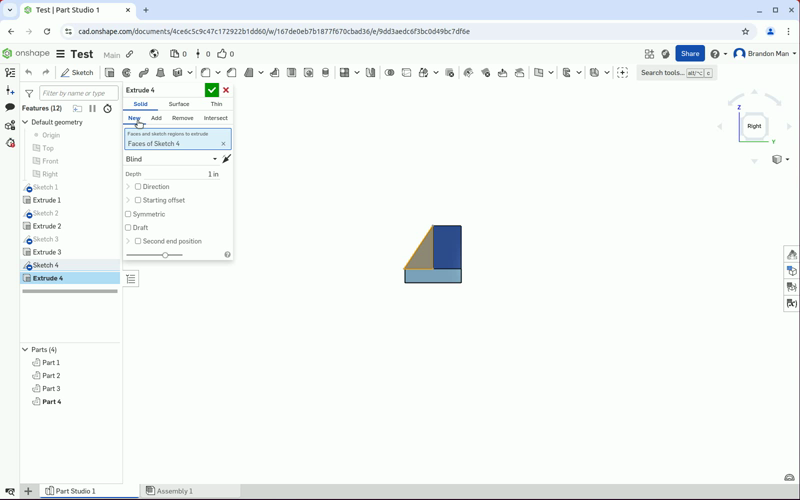
key(tab, 4)
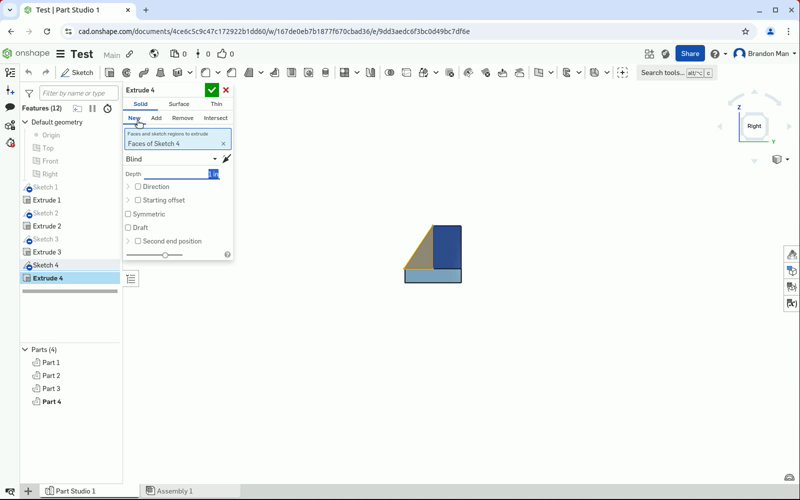
text(-5.777)
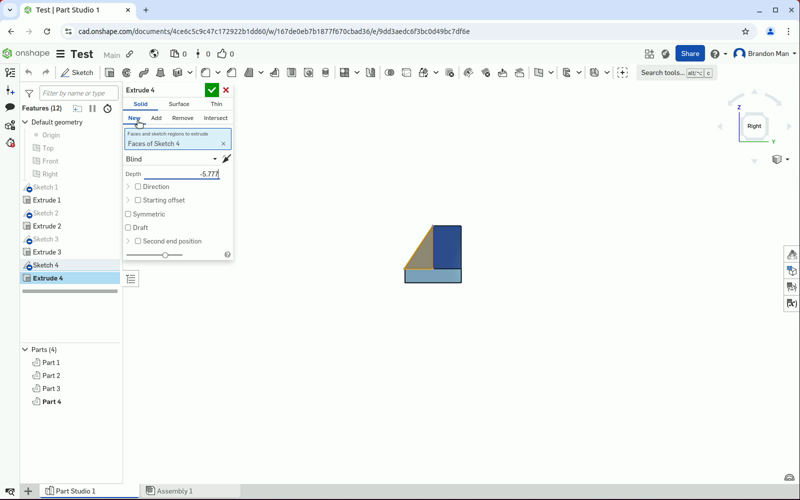
key(enter)
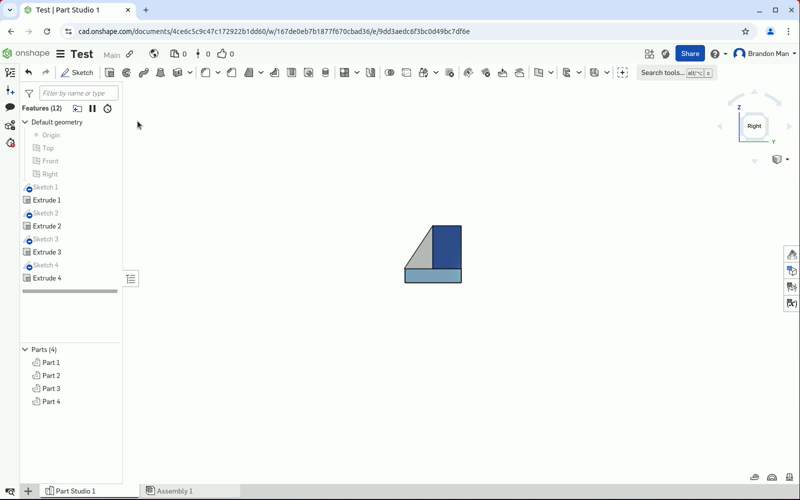
key(shift+h)
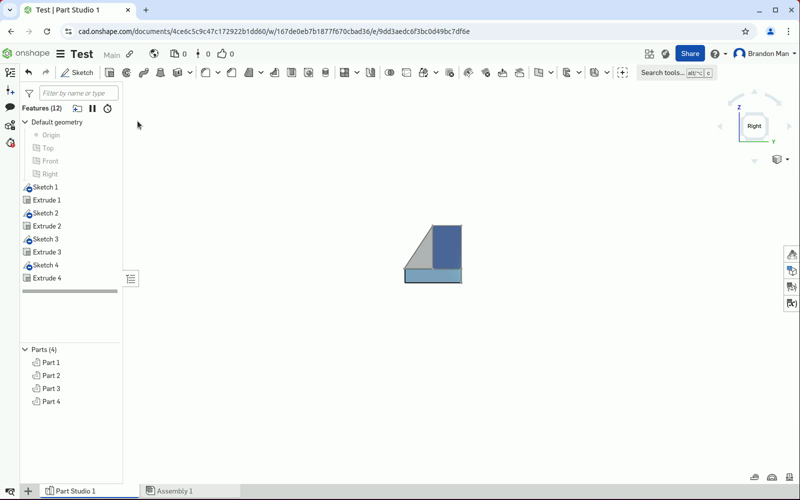
key(shift+h)
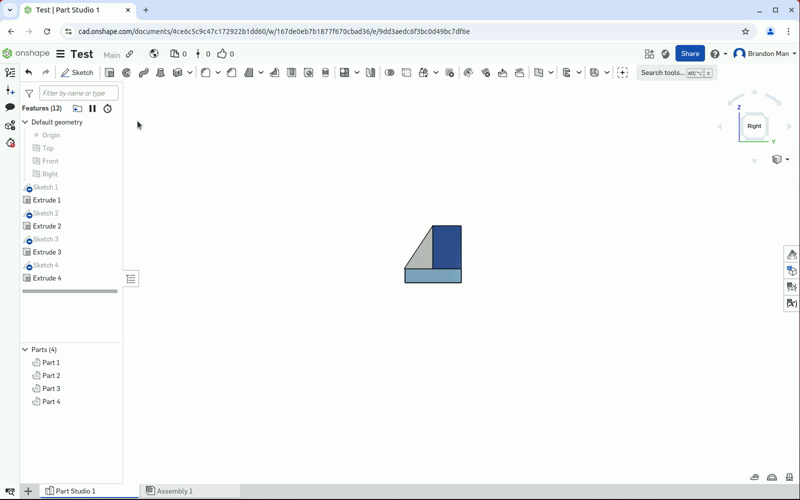
mouse_move(73, 189)
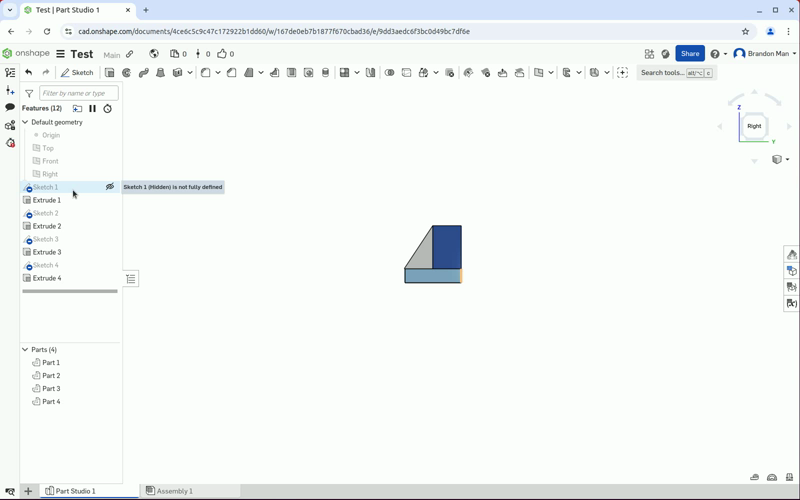
click(73, 189)
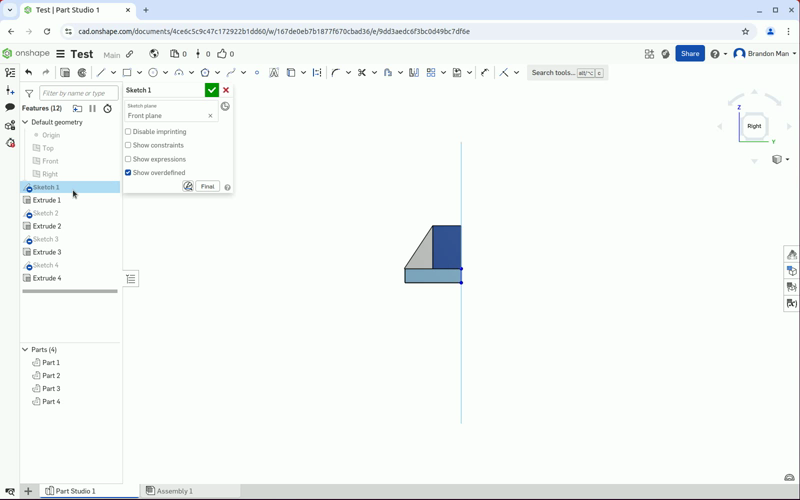
mouse_move(229, 92)
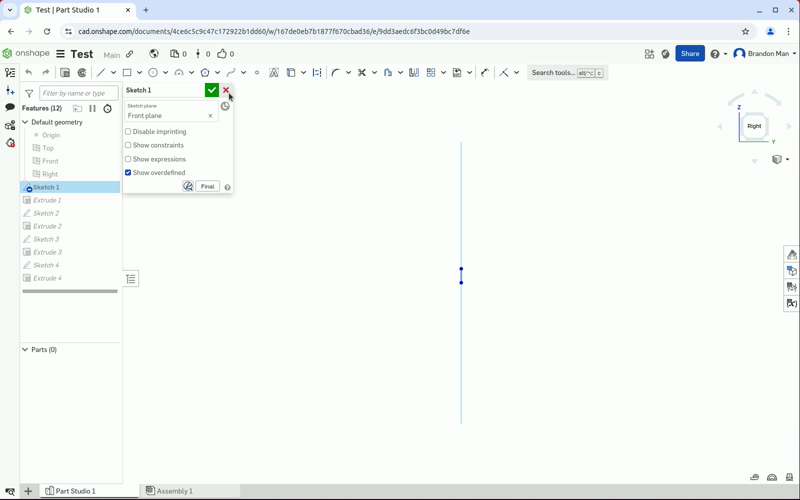
click(229, 92)
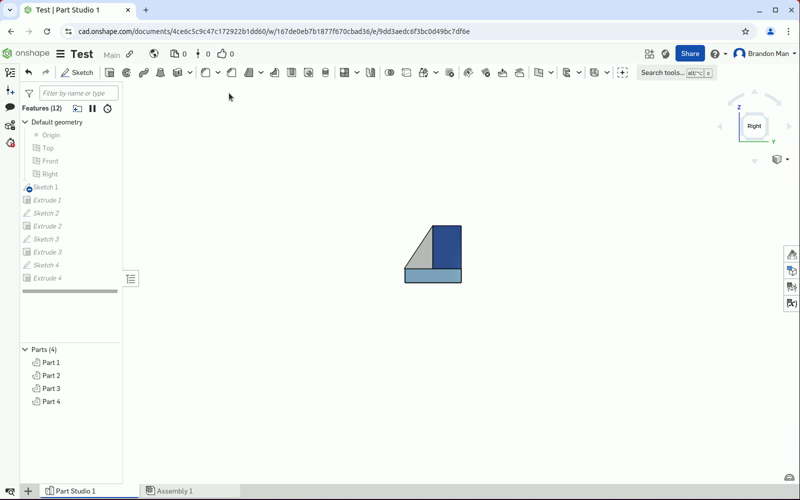
mouse_move(541, 75)
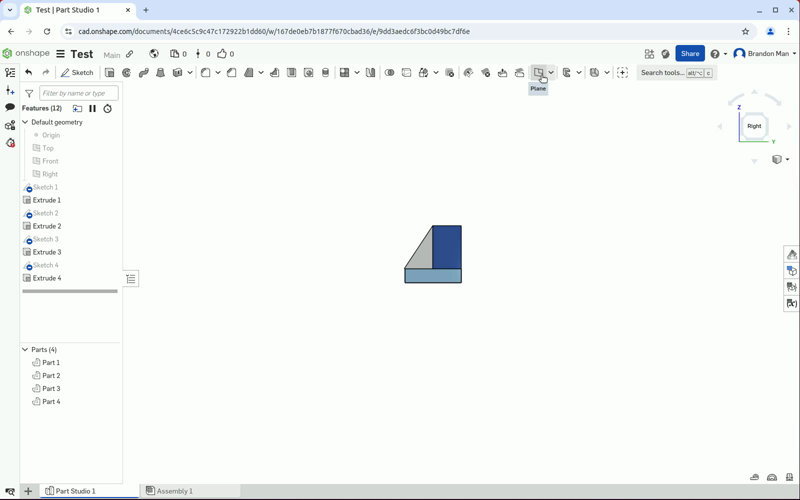
click(541, 75)
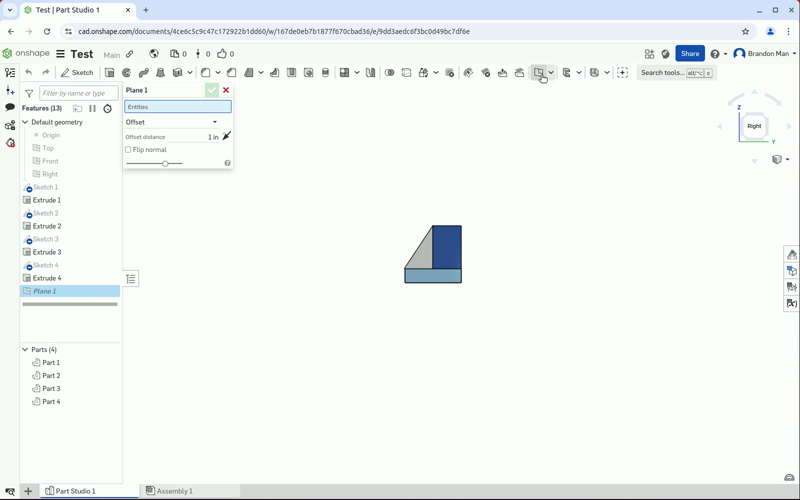
mouse_move(73, 176)
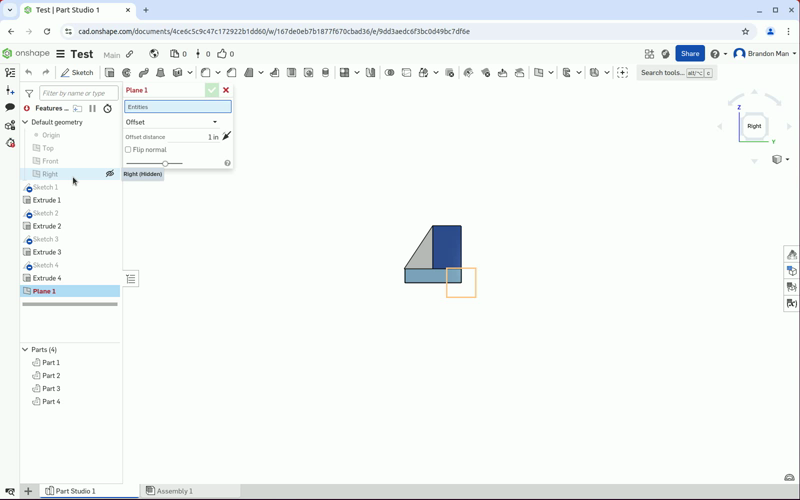
click(73, 176)
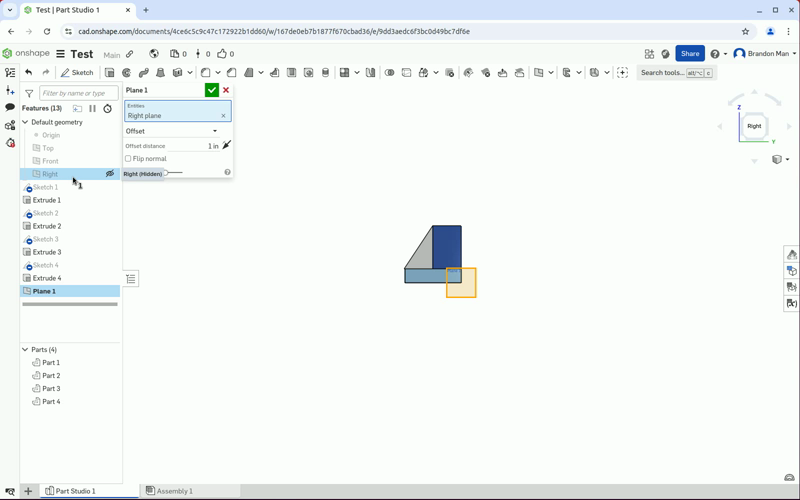
key(tab, 2)
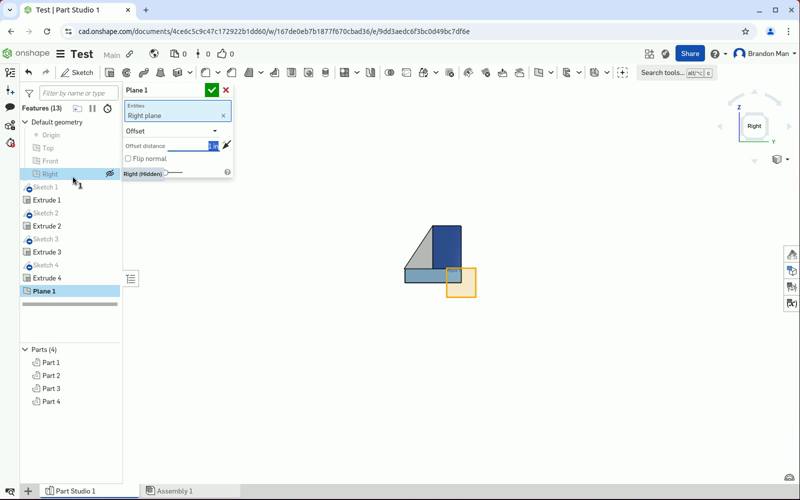
text(23.108)
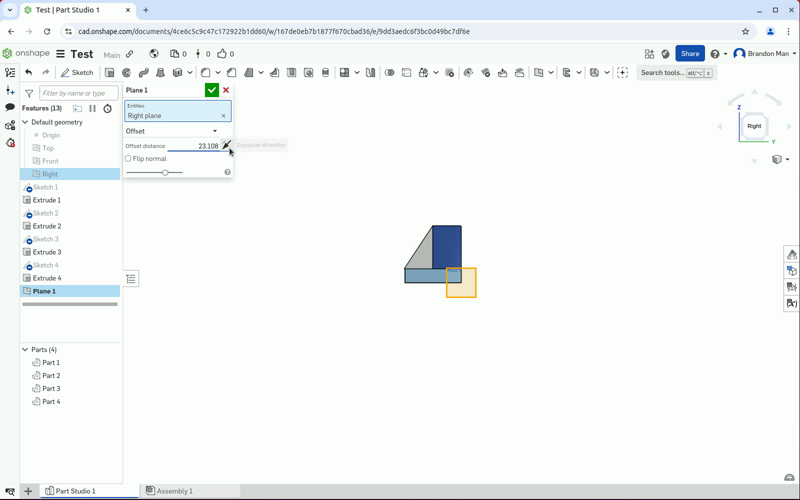
mouse_move(229, 147)
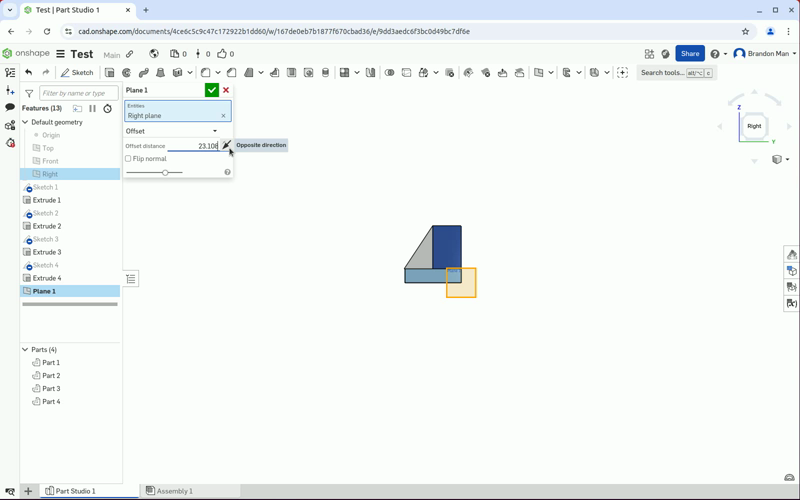
click(229, 147)
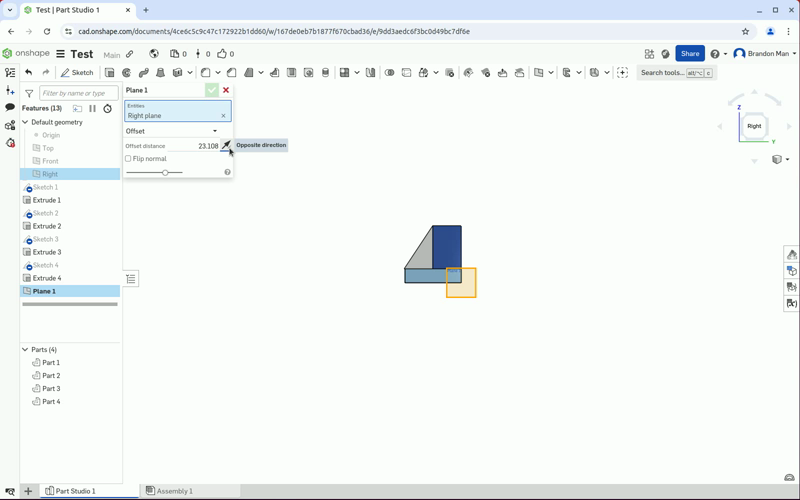
key(enter, 2)
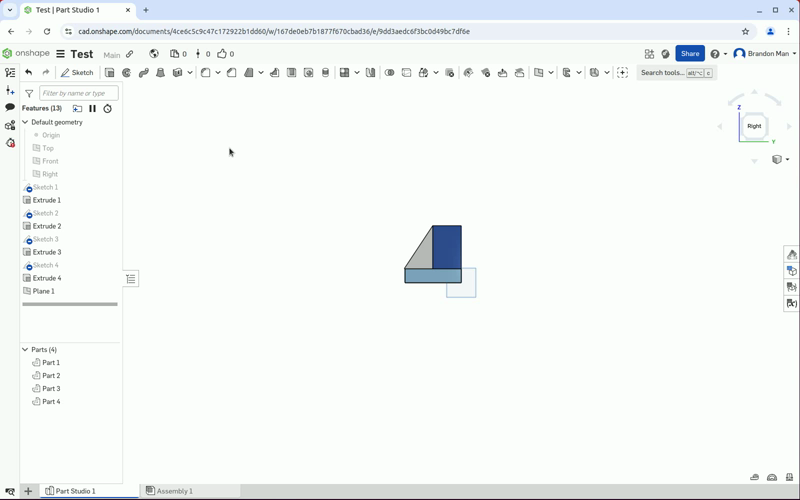
key(shift+s)
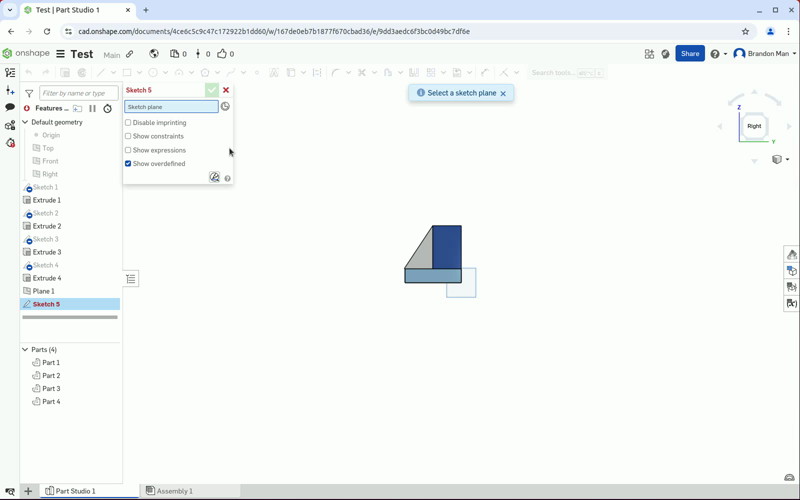
mouse_move(73, 293)
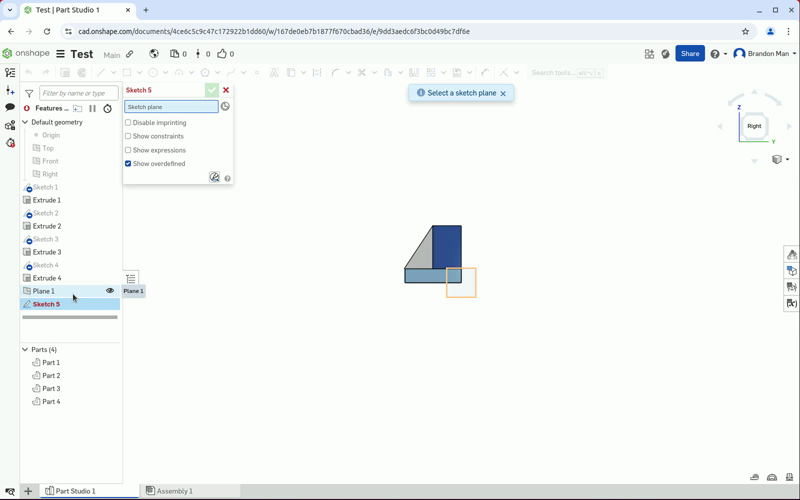
click(73, 293)
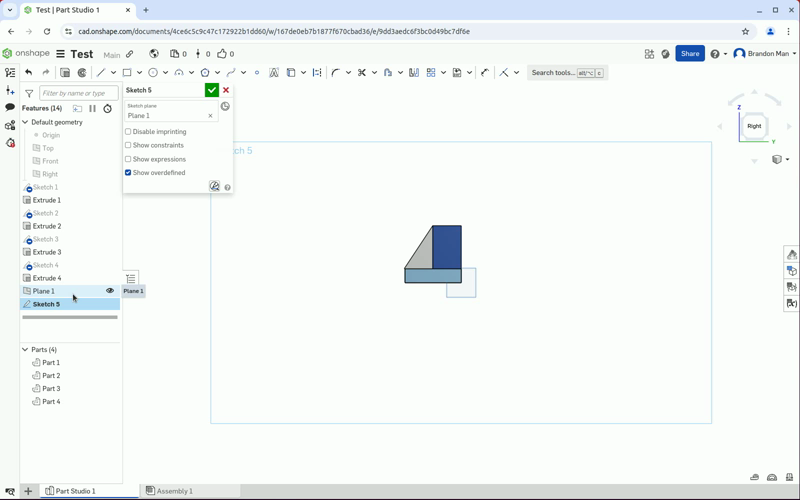
mouse_move(73, 352)
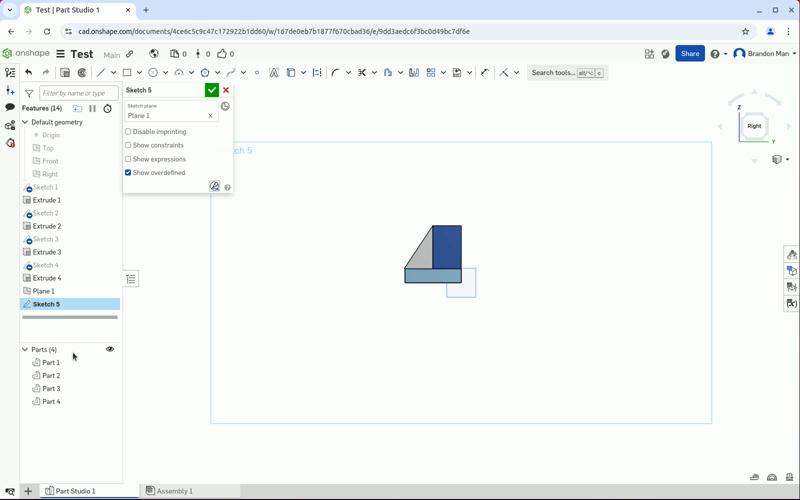
key(y)
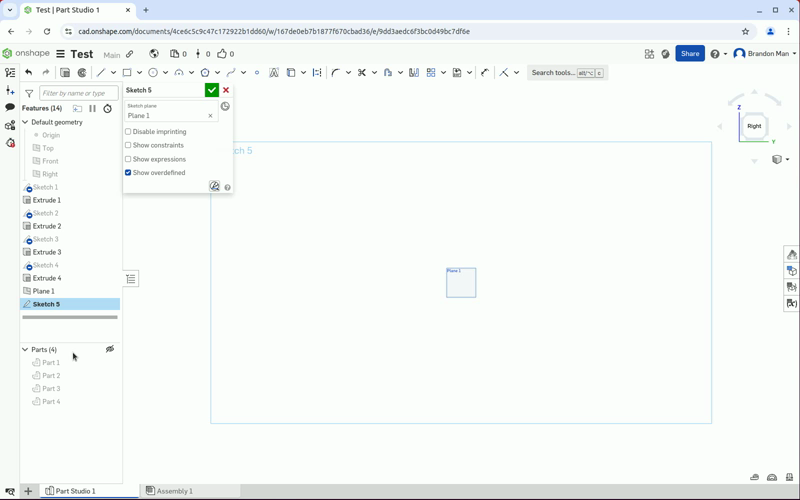
key(l)
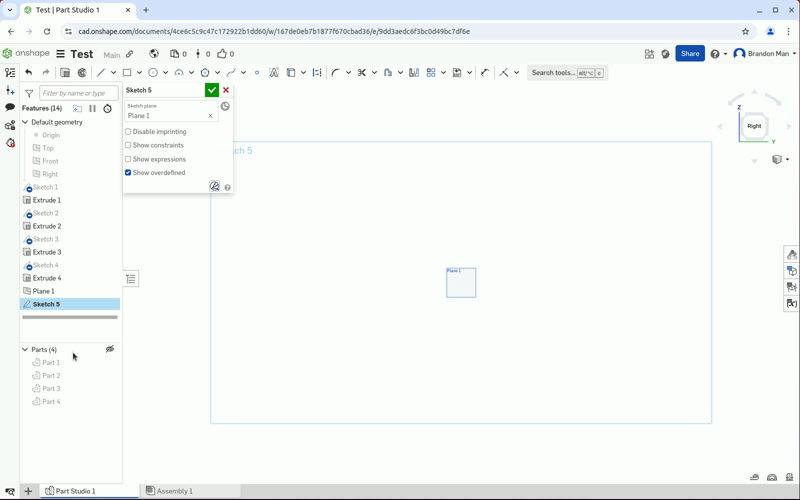
key_down(shift)
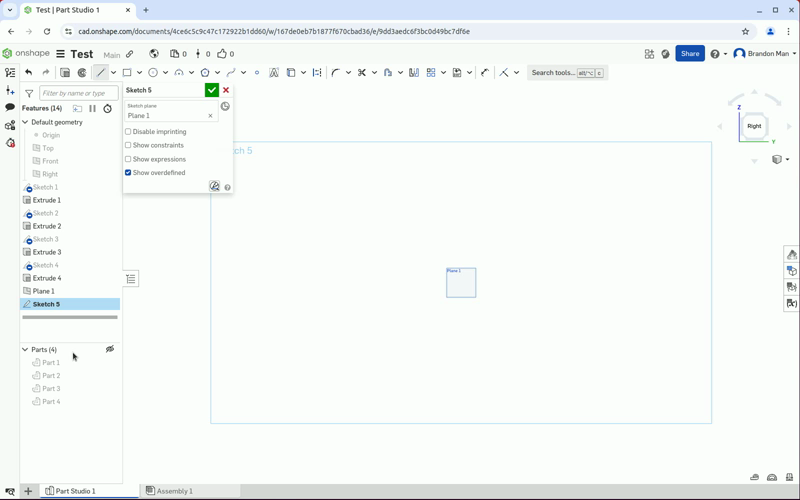
mouse_move(432, 268)
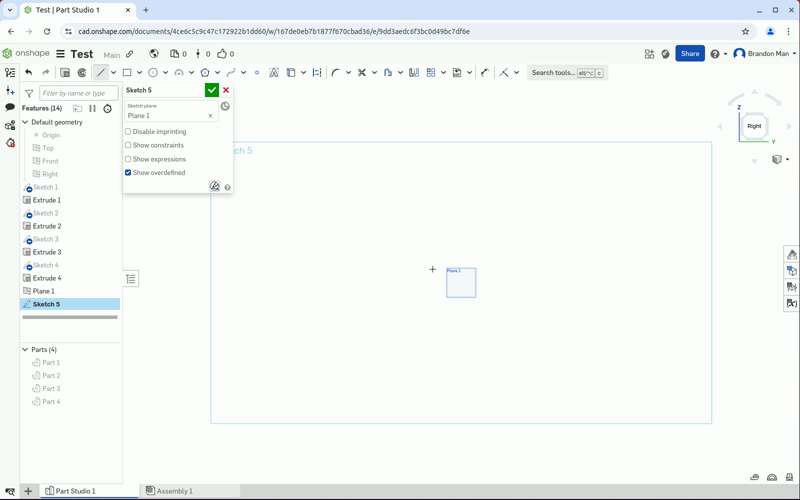
click(432, 268)
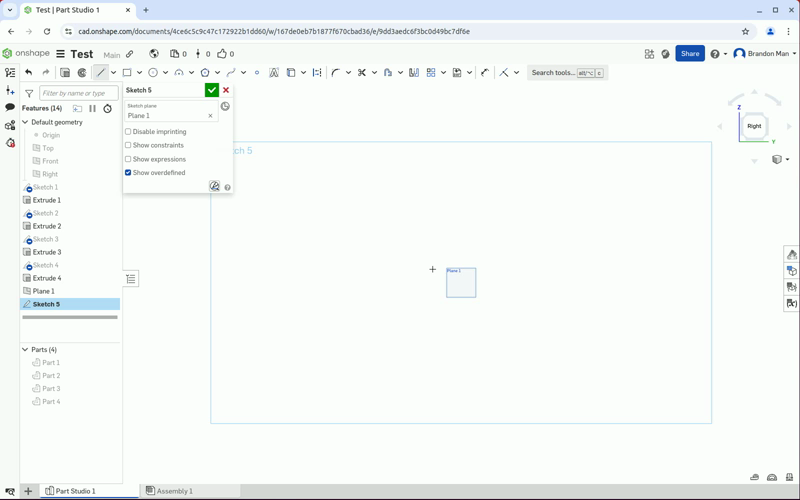
key_up(shift)
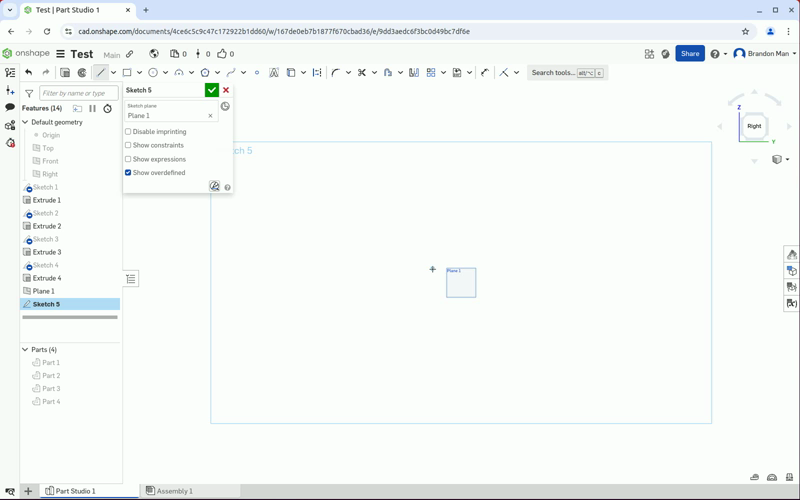
key_down(shift)
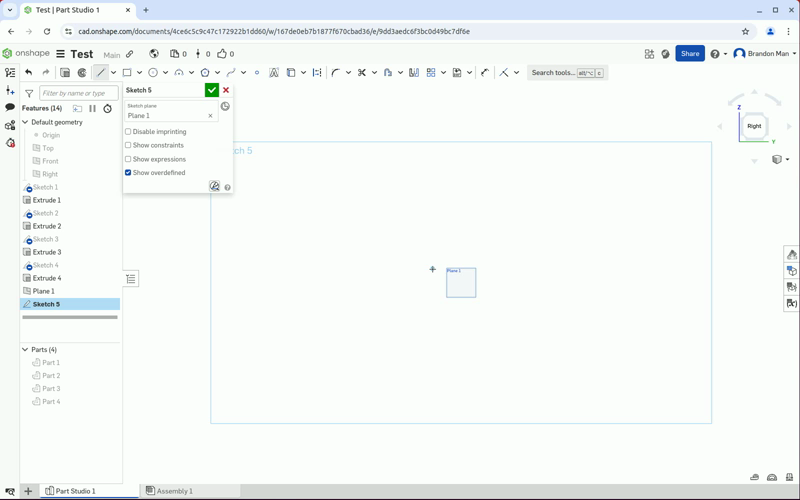
mouse_move(462, 268)
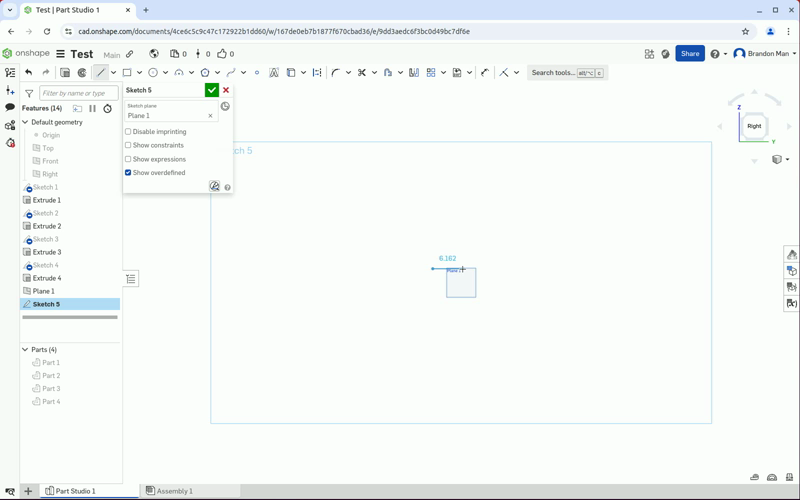
mouse_move(461, 268)
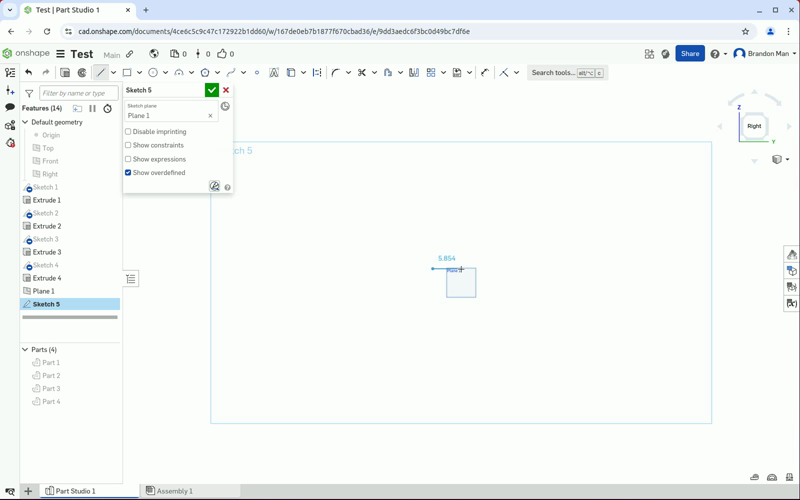
click(461, 268)
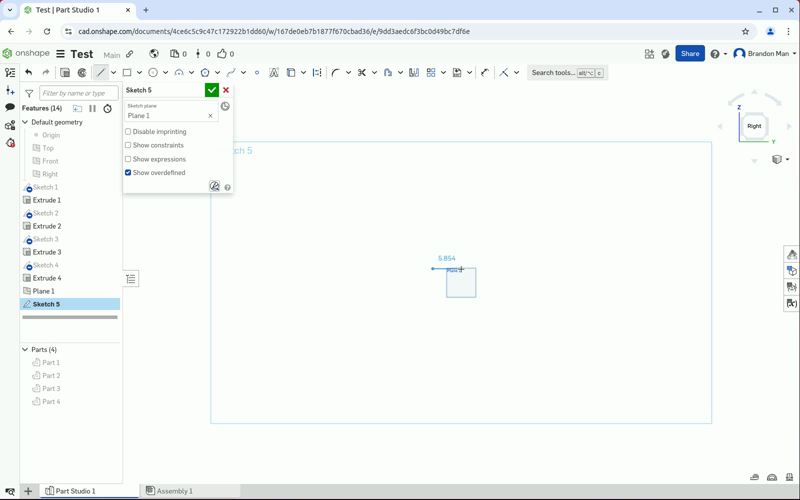
key_up(shift)
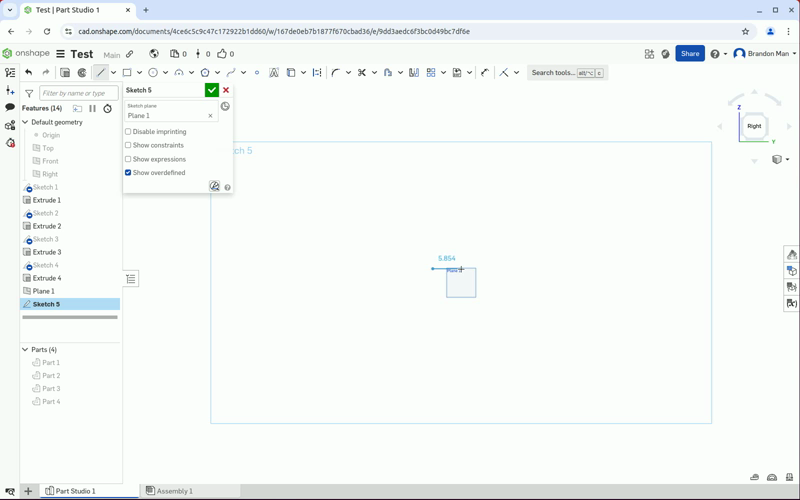
key_down(shift)
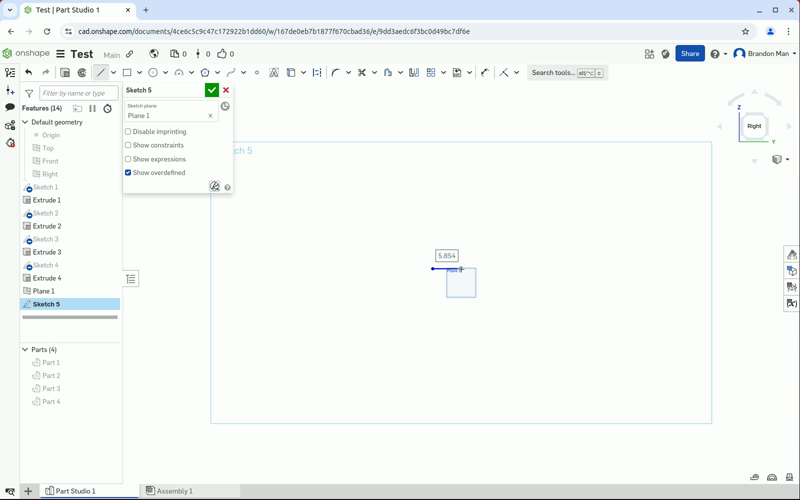
mouse_move(491, 268)
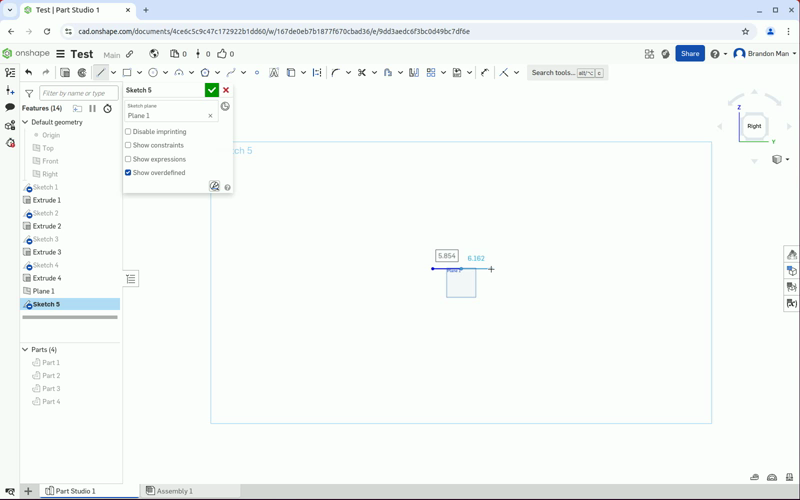
mouse_move(432, 225)
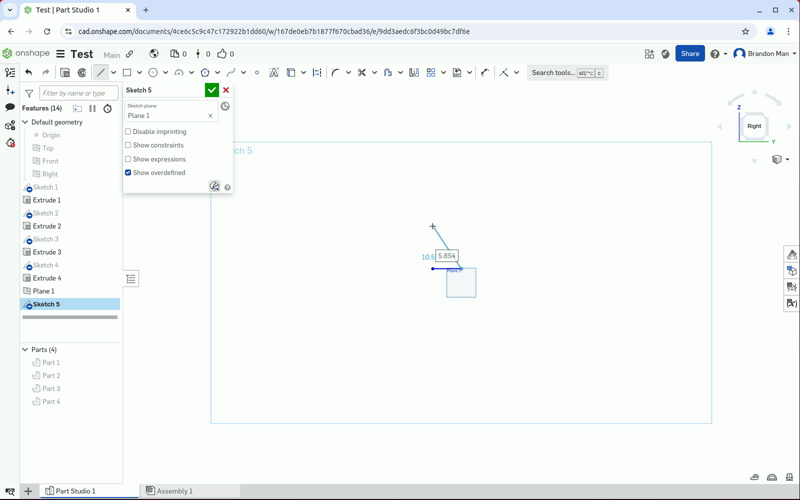
click(432, 225)
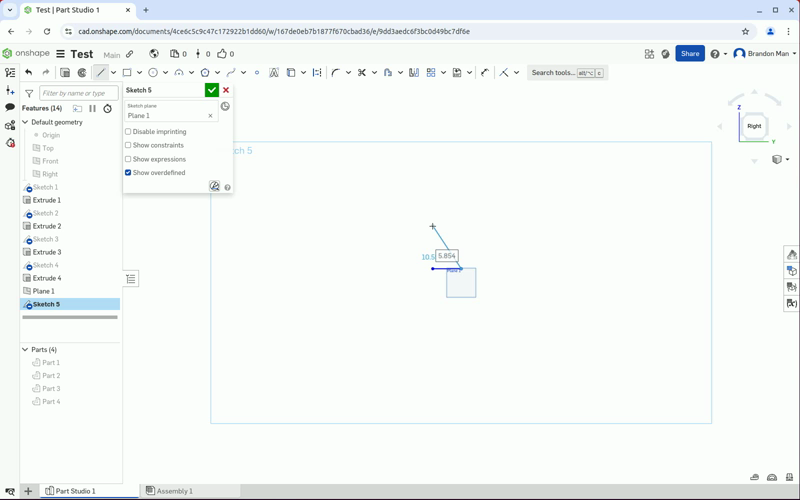
key_up(shift)
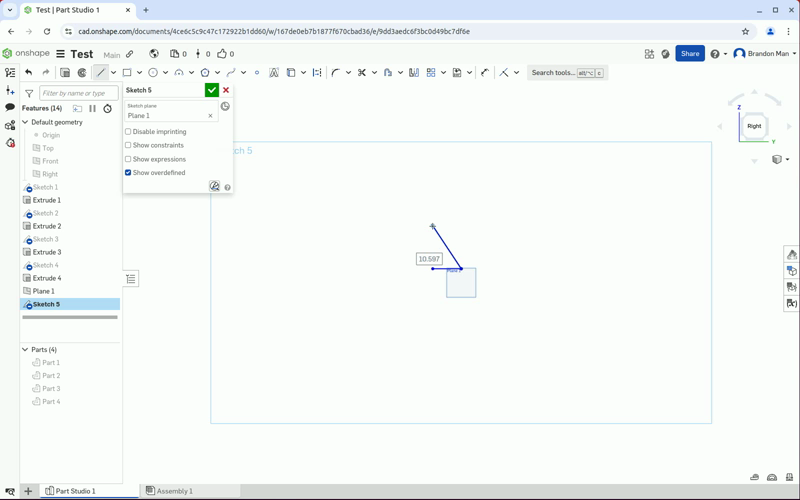
mouse_move(462, 225)
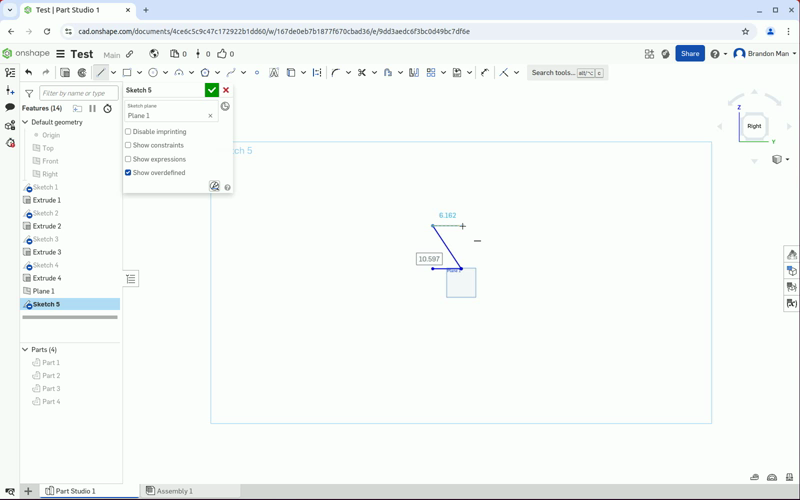
key_down(shift)
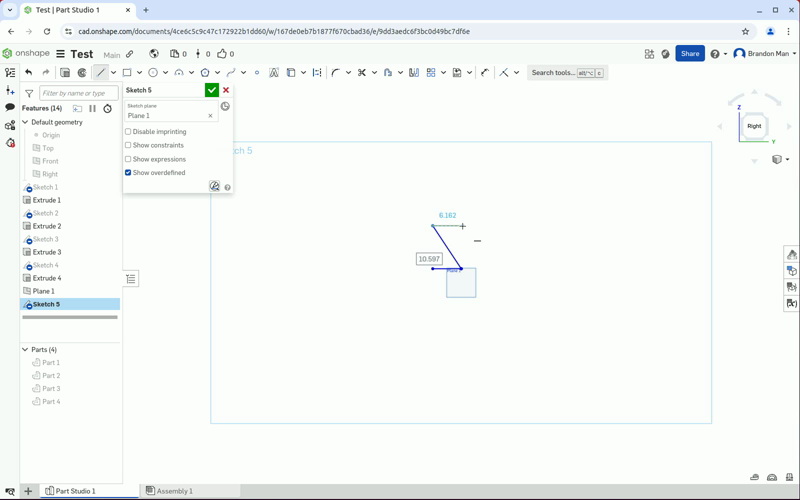
mouse_move(432, 268)
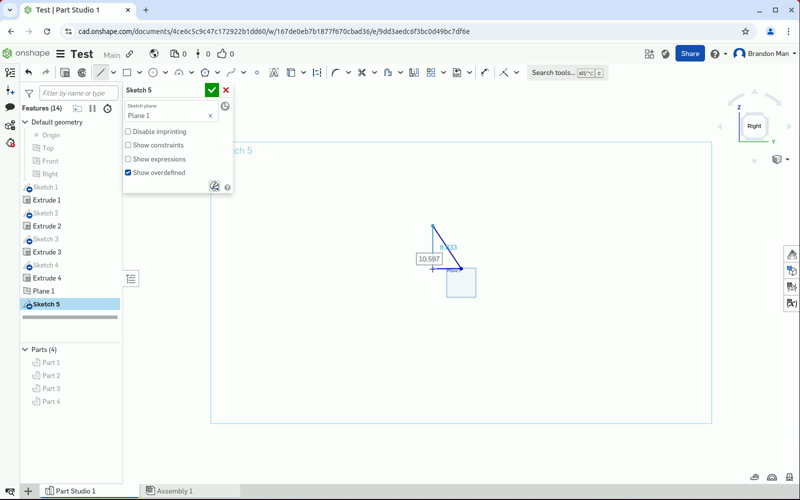
key_up(shift)
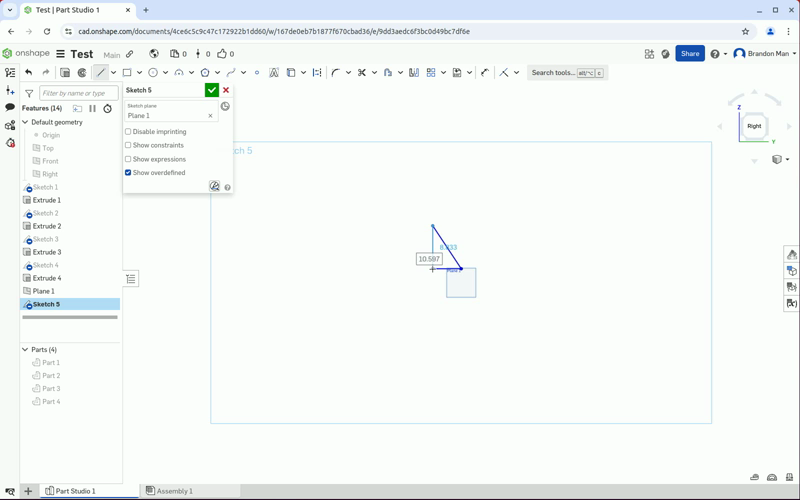
click(432, 268)
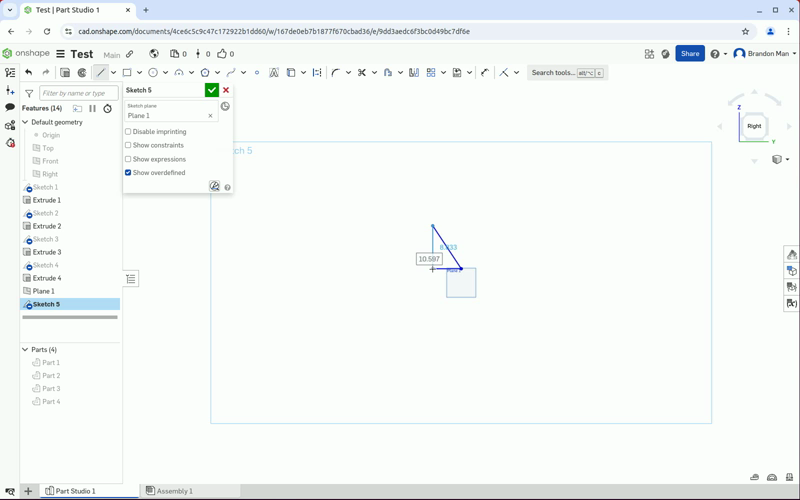
key(esc)
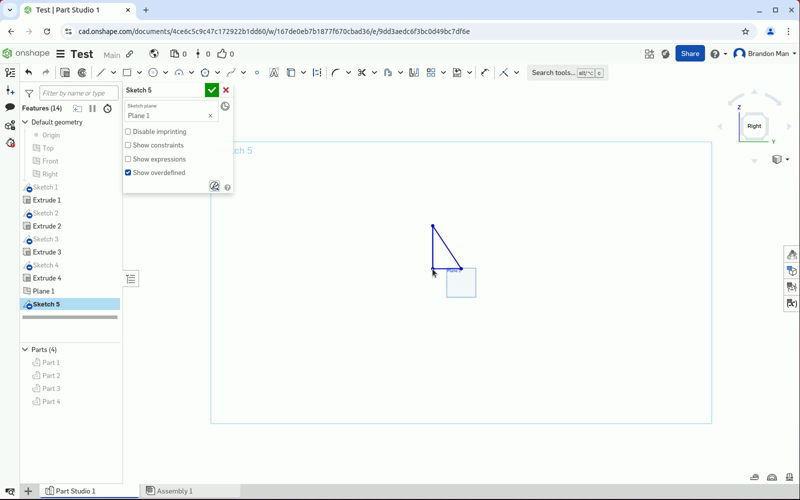
mouse_move(443, 261)
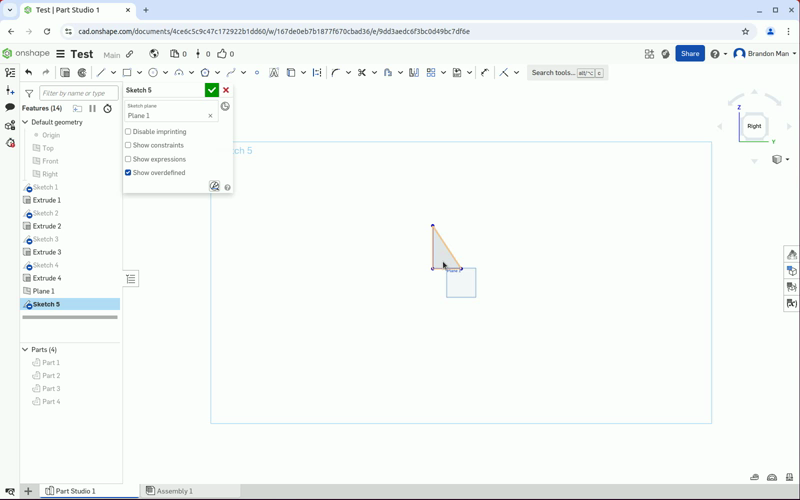
scroll(6)
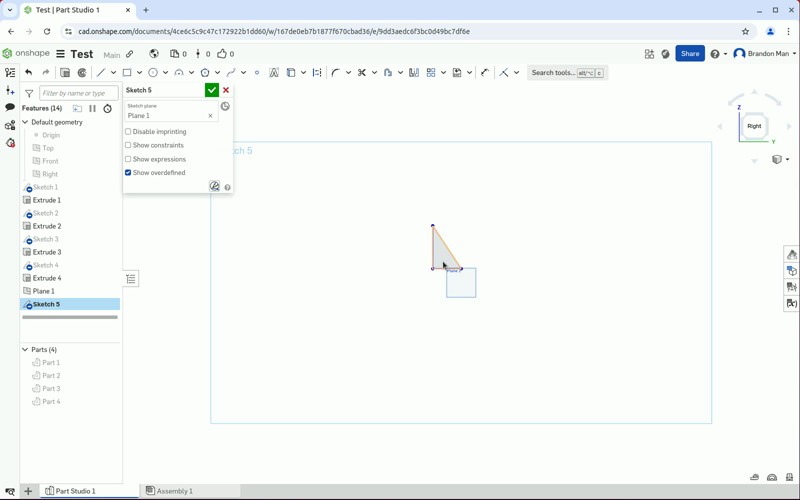
scroll(6)
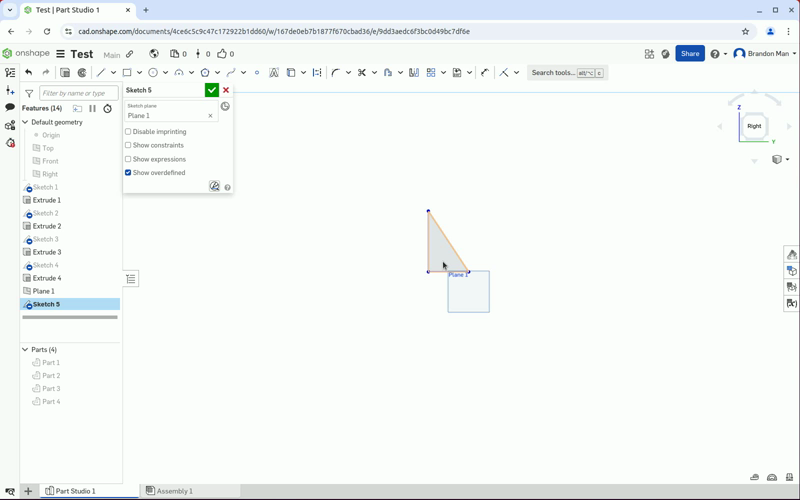
scroll(6)
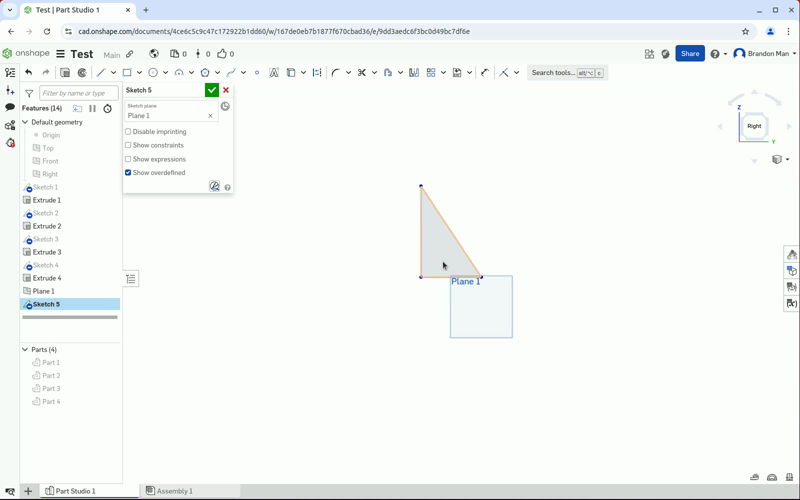
scroll(6)
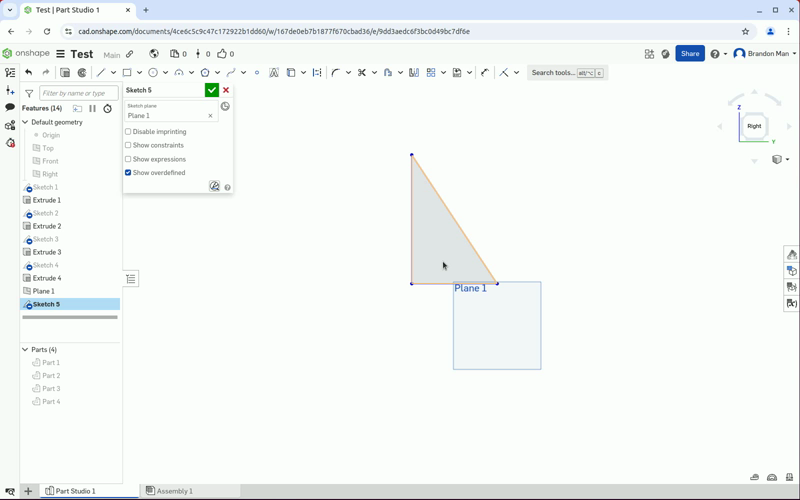
scroll(6)
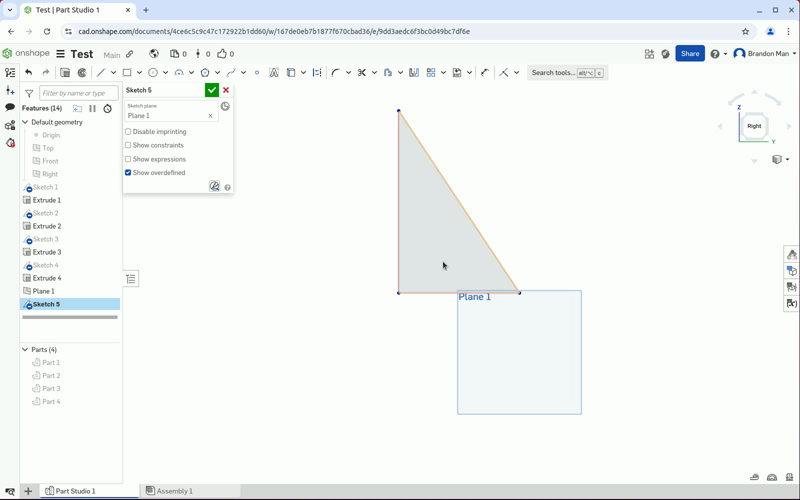
scroll(6)
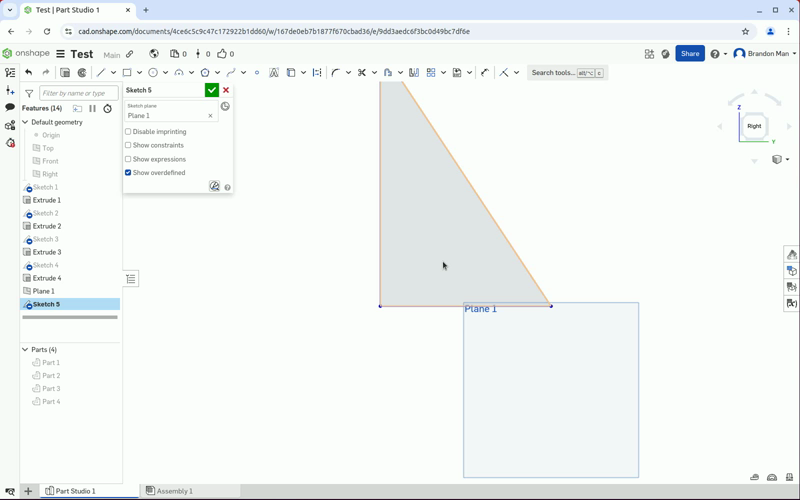
scroll(6)
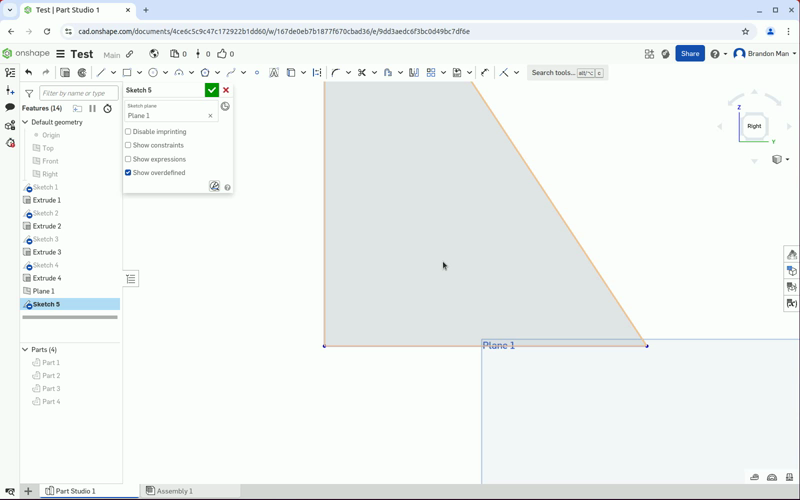
click(443, 261)
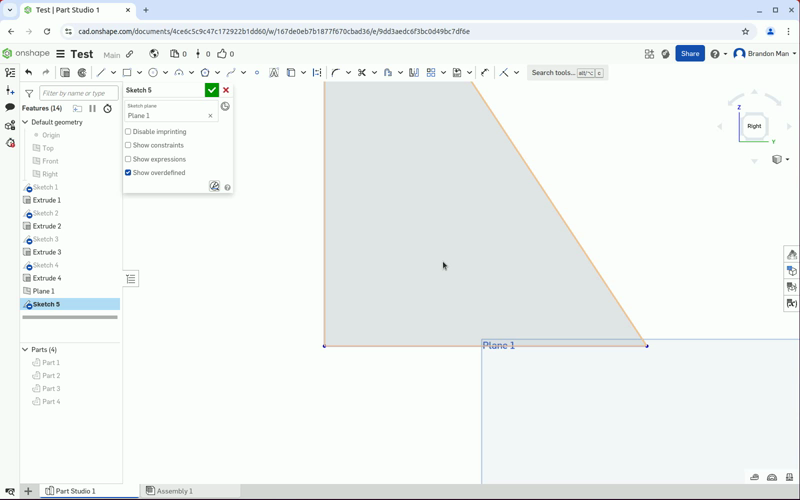
scroll(-6)
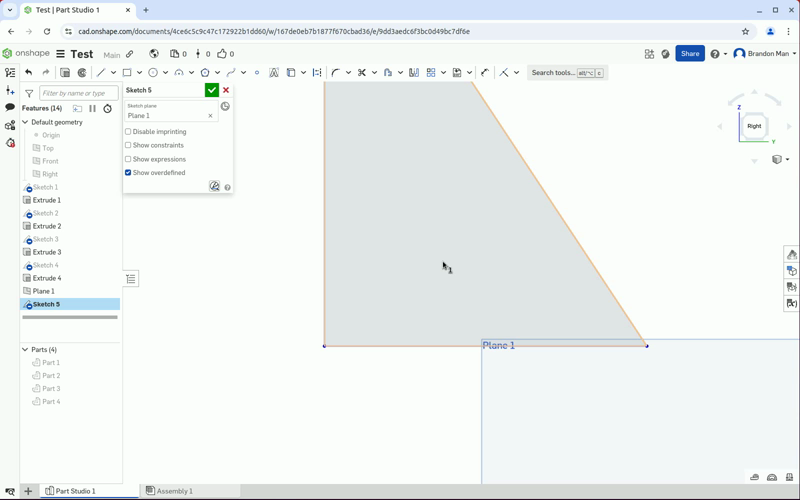
scroll(-6)
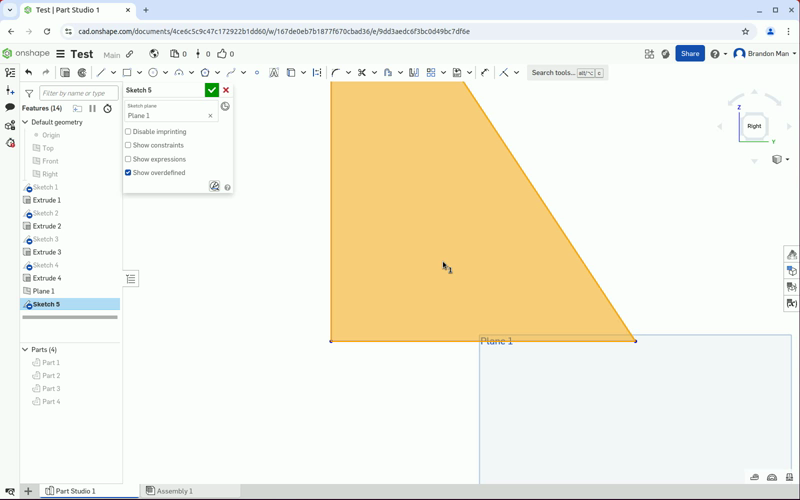
scroll(-6)
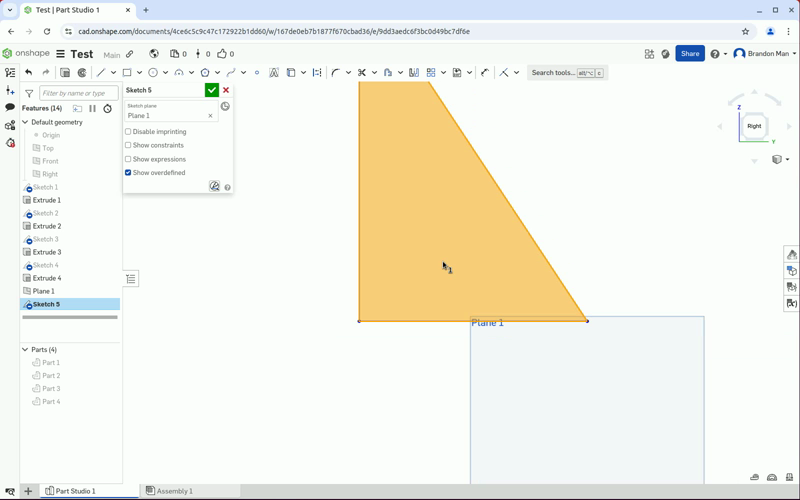
scroll(-6)
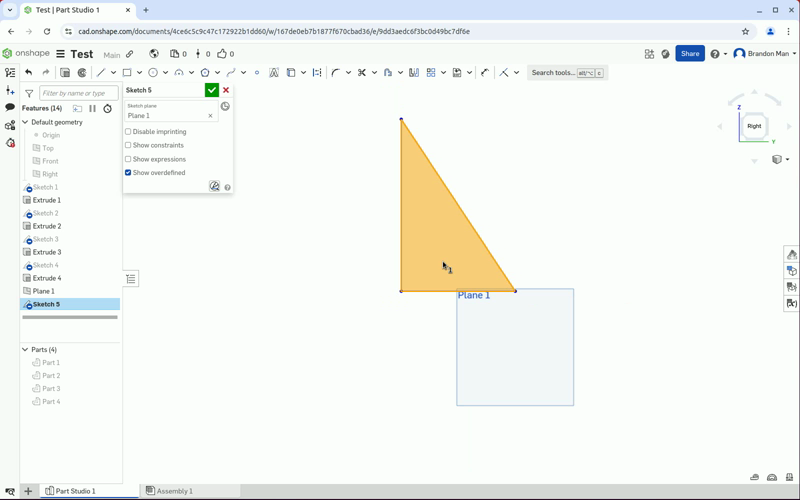
scroll(-6)
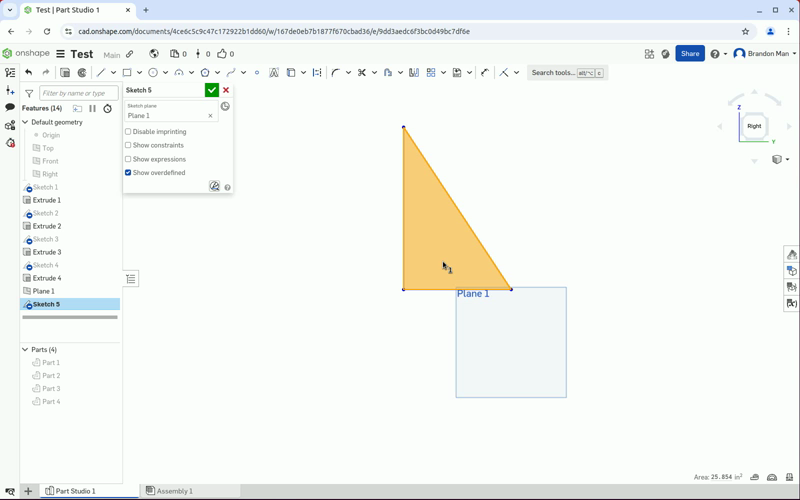
scroll(-6)
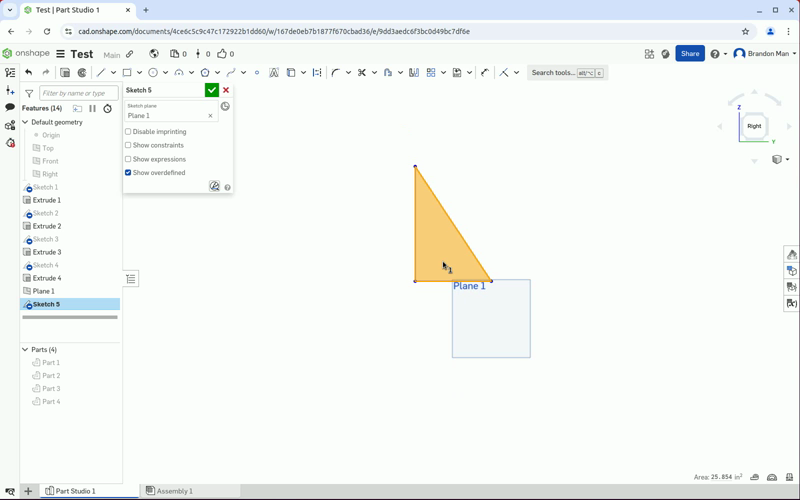
scroll(-6)
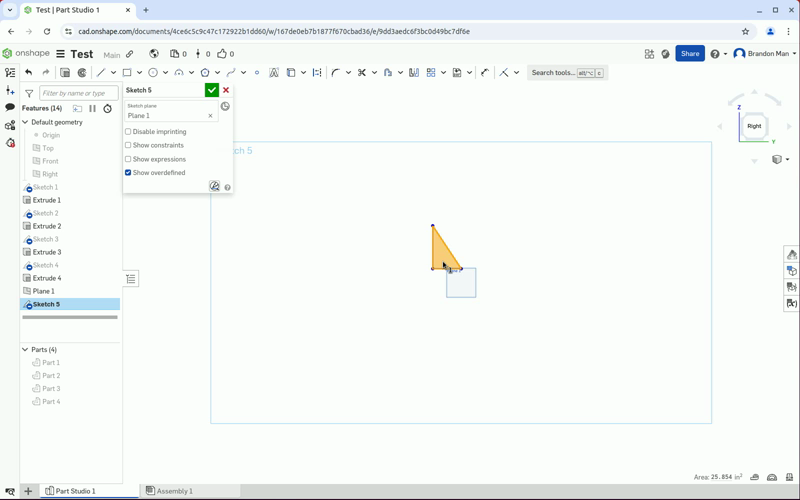
mouse_move(73, 352)
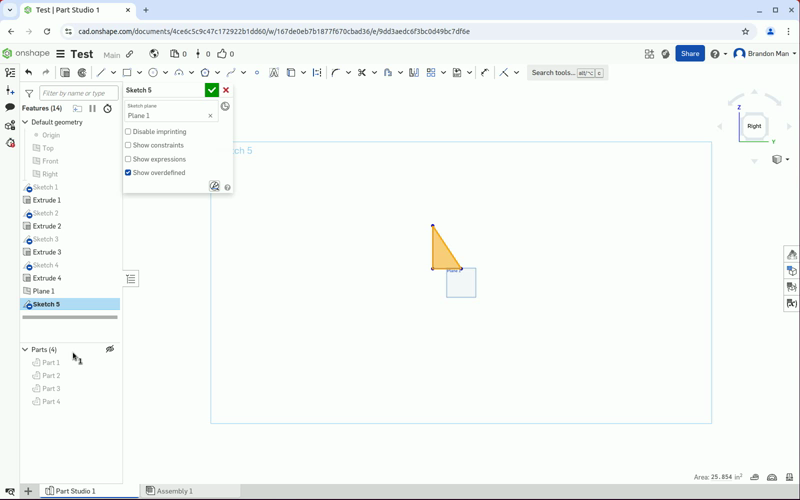
key(shift+y)
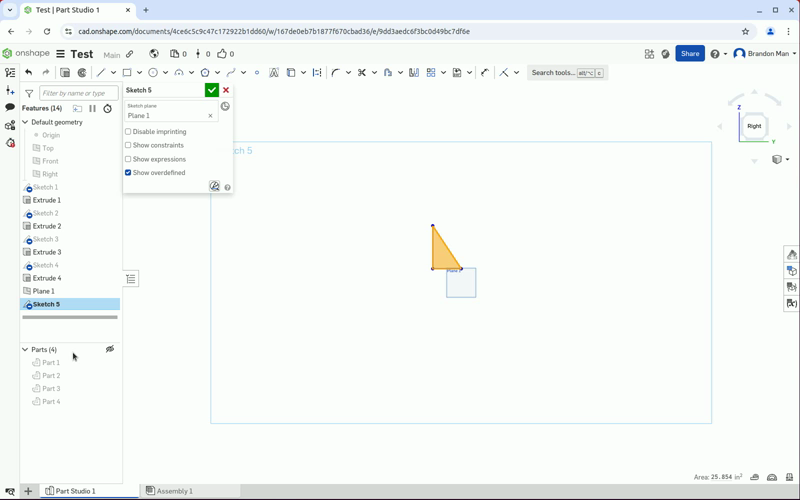
key(shift+e)
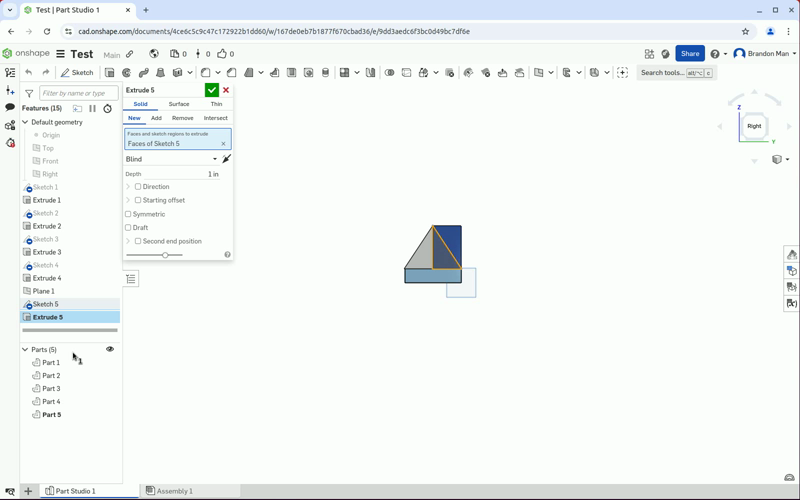
mouse_move(143, 106)
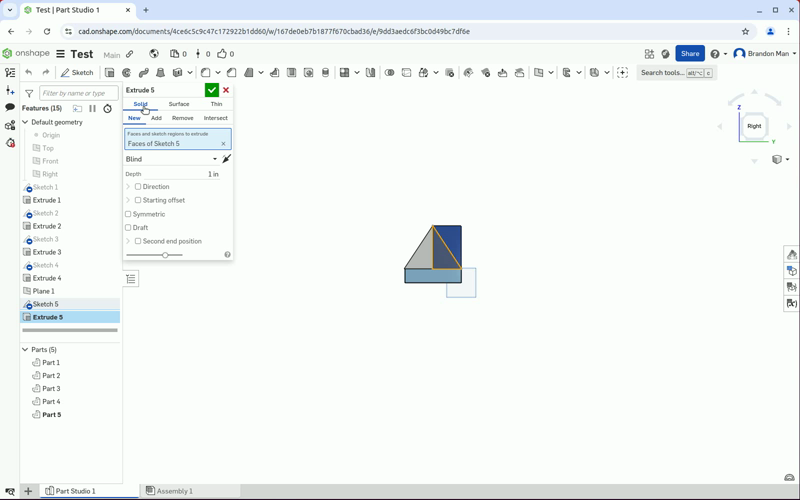
click(143, 106)
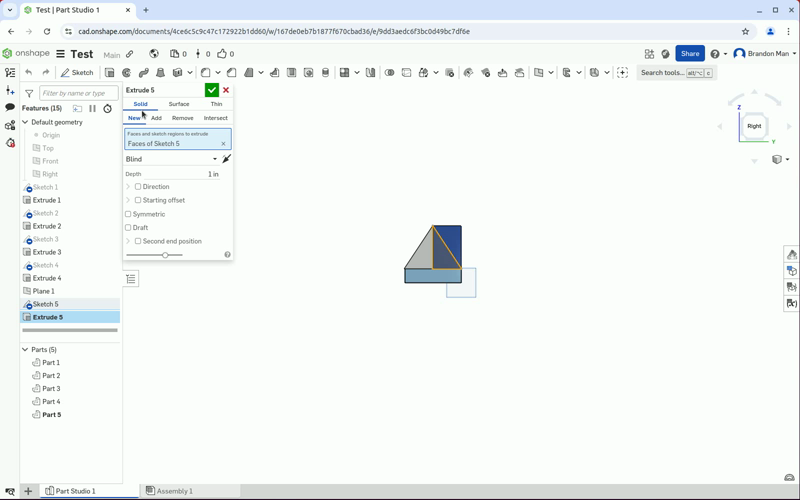
mouse_move(137, 120)
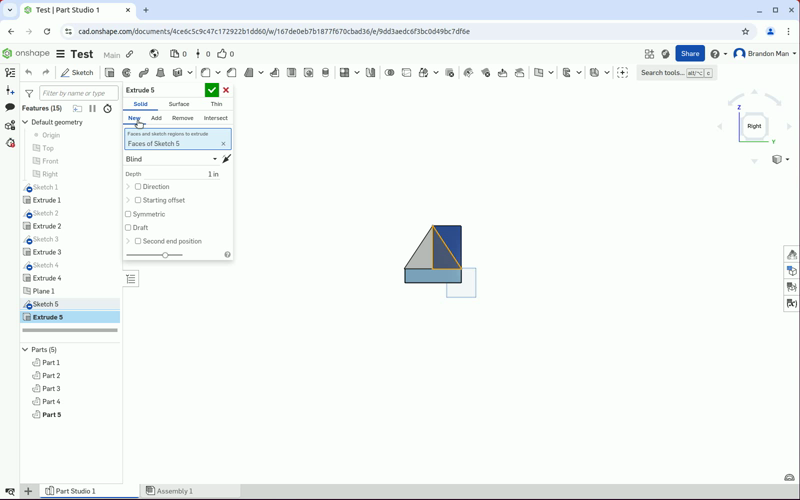
click(137, 120)
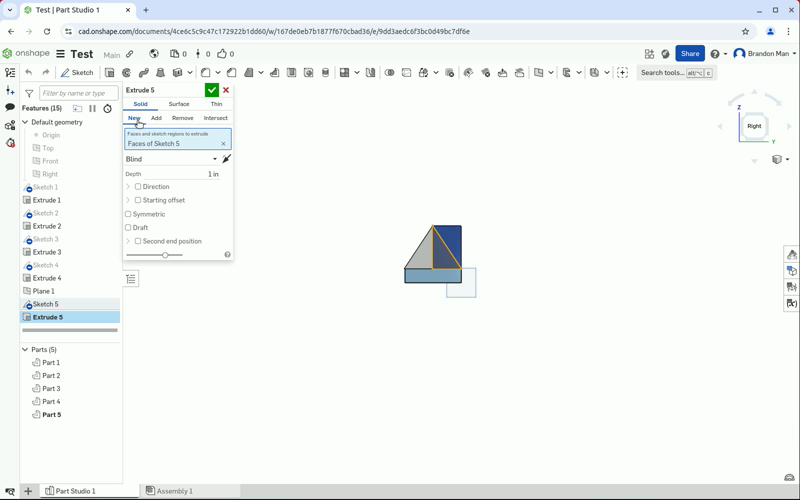
key(tab, 4)
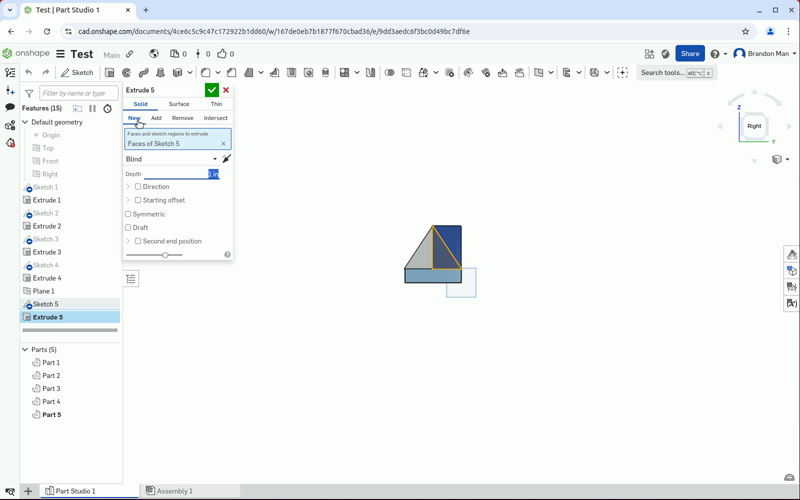
text(-5.777)
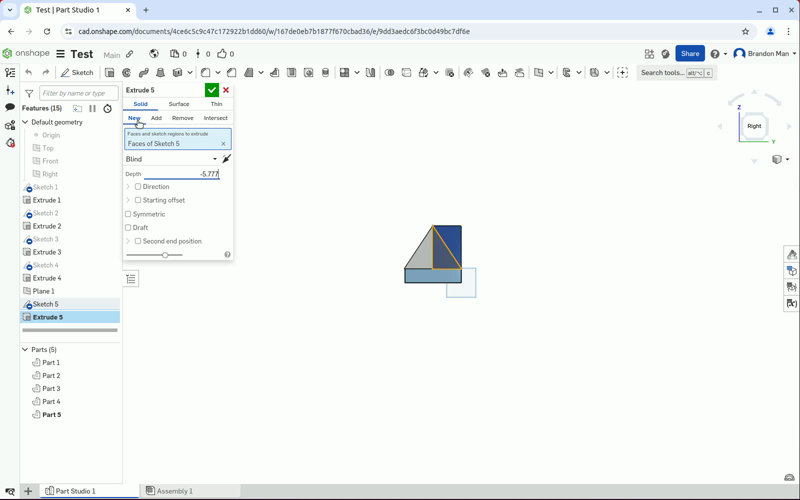
key(enter)
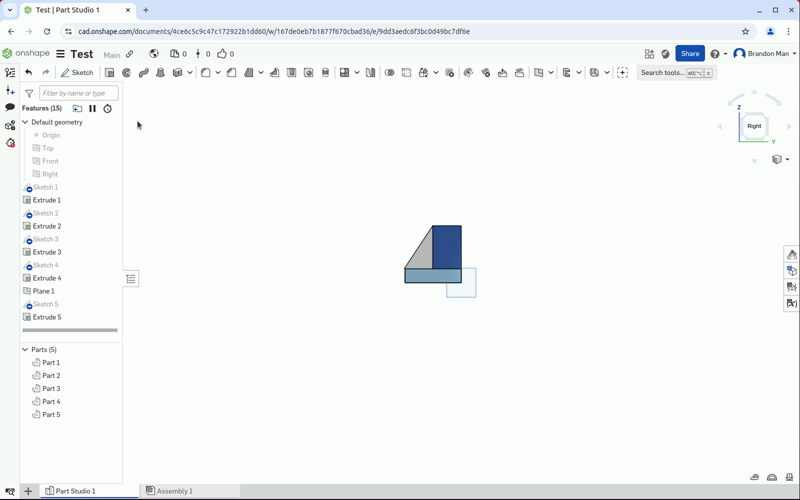
key(shift+h)
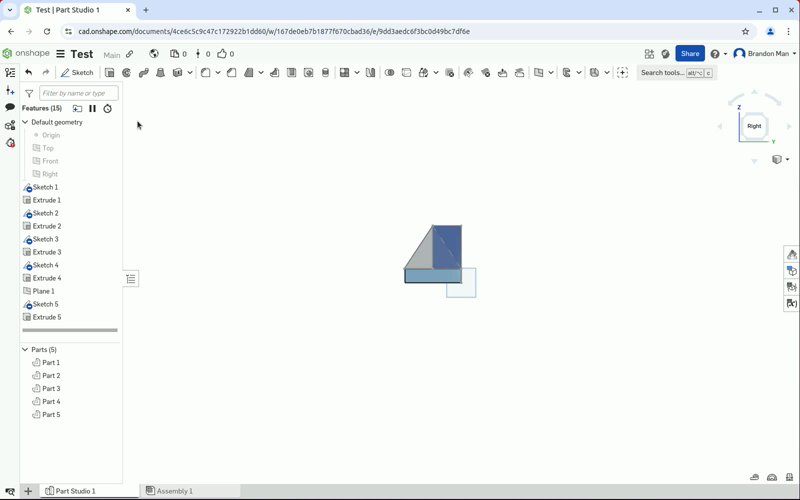
key(shift+h)
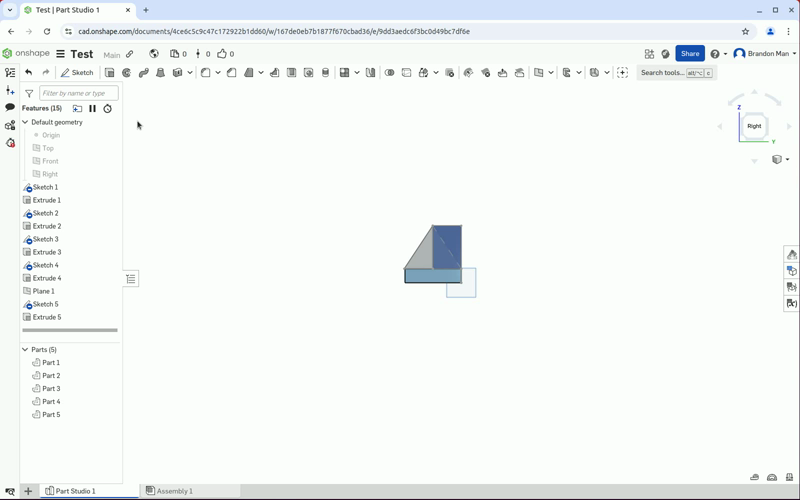
key(shift+7)
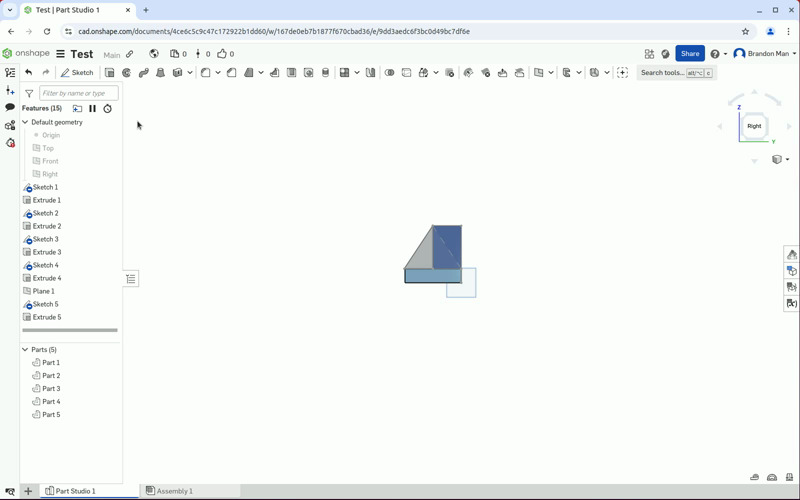
key(right, 2)
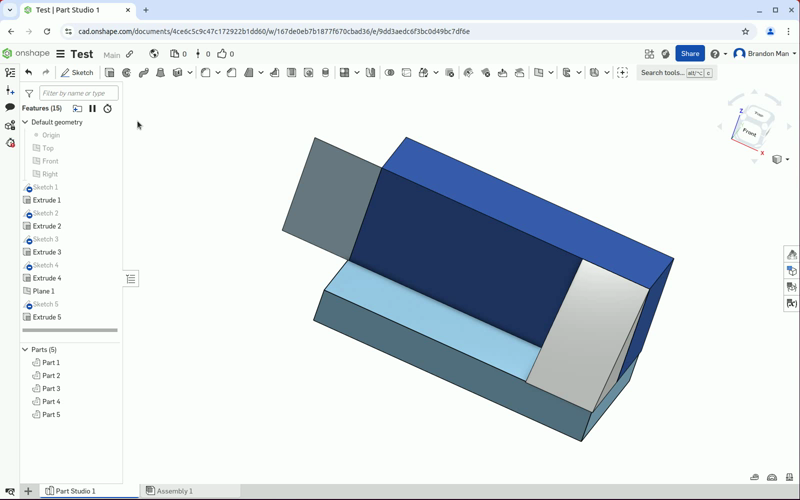
key(down, 2)
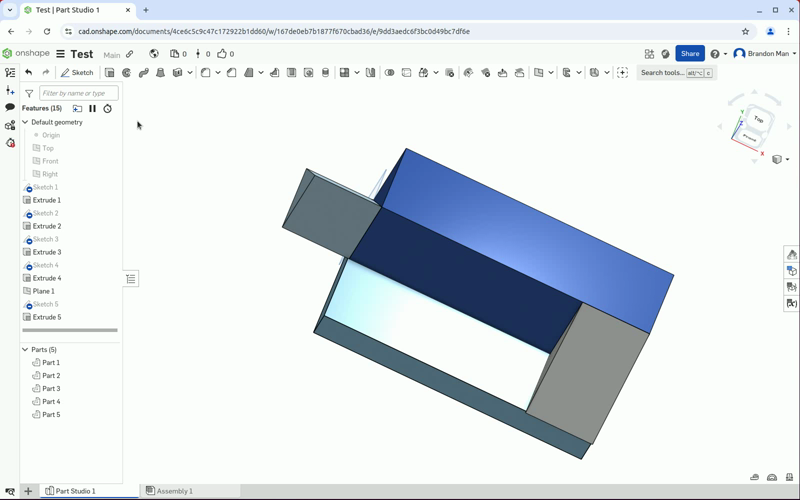
key(up, 2)
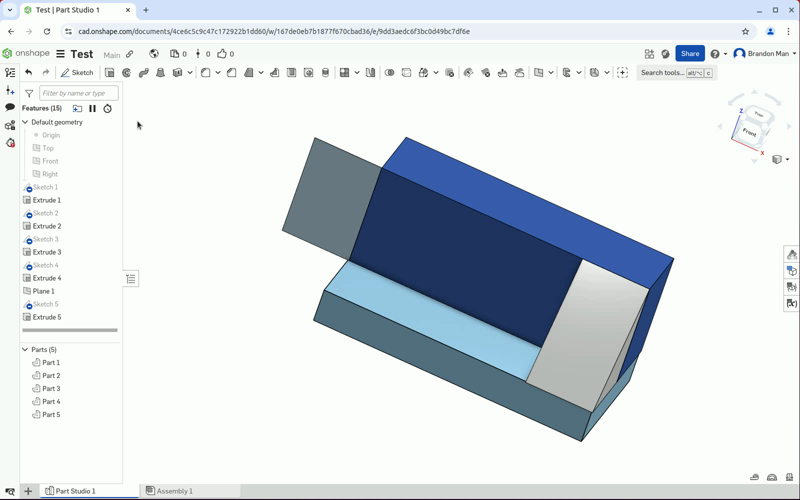
key(left, 2)
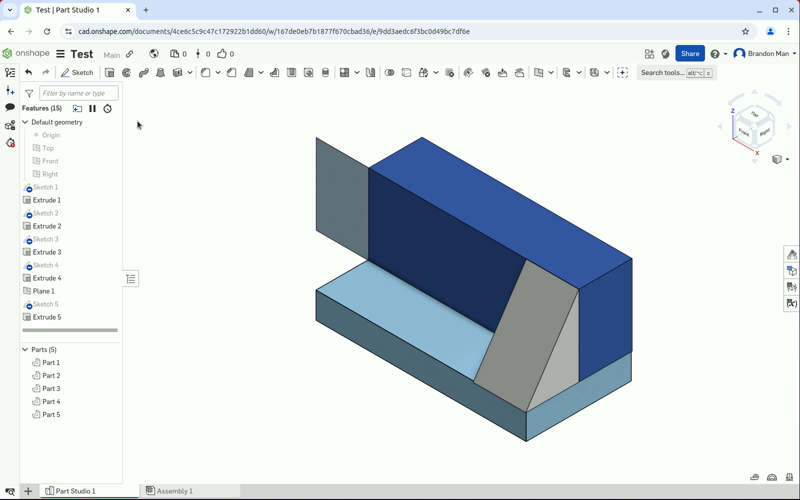
mouse_move(73, 189)
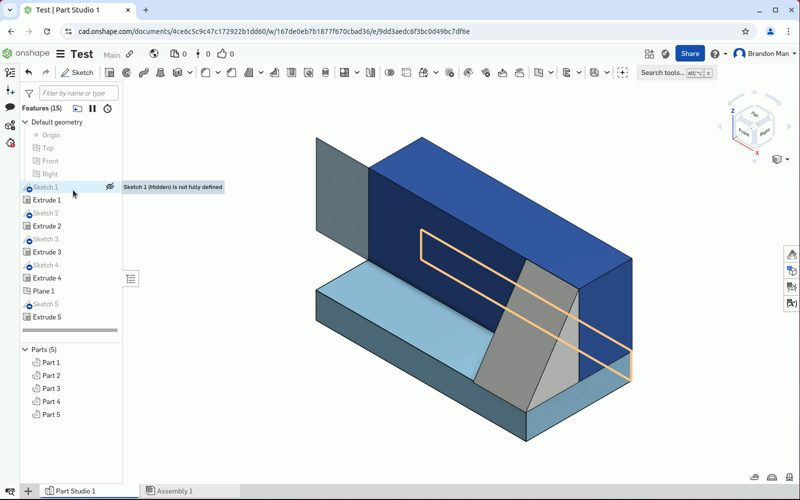
click(73, 189)